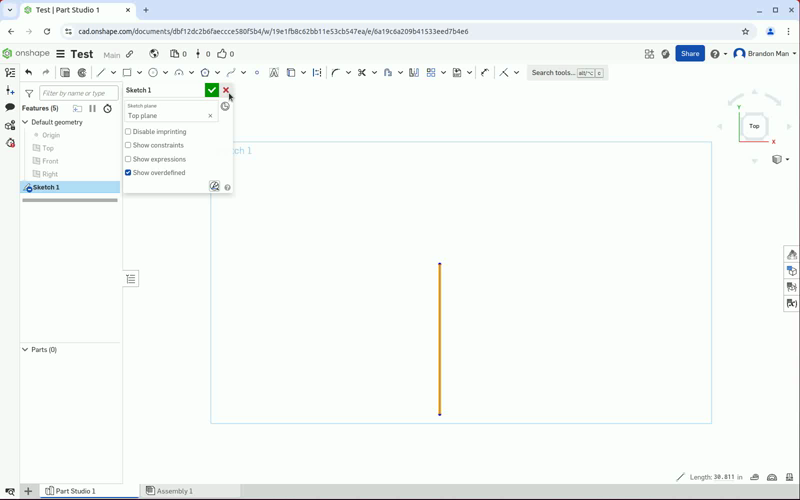
key(shift+h)
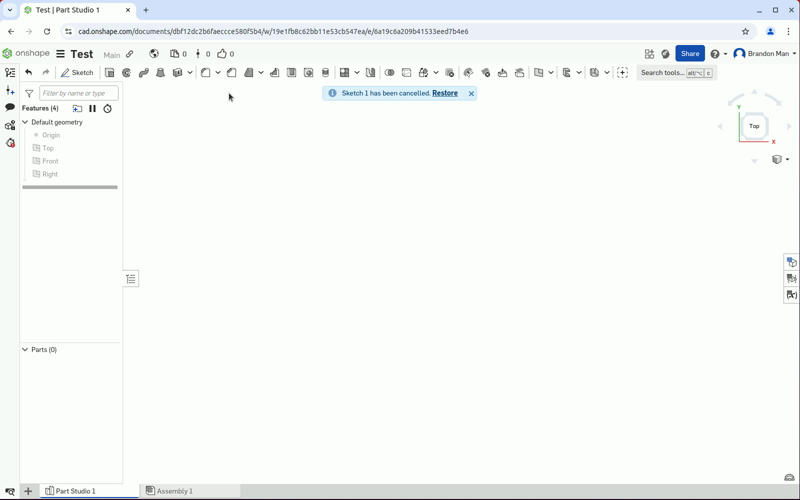
mouse_move(73, 352)
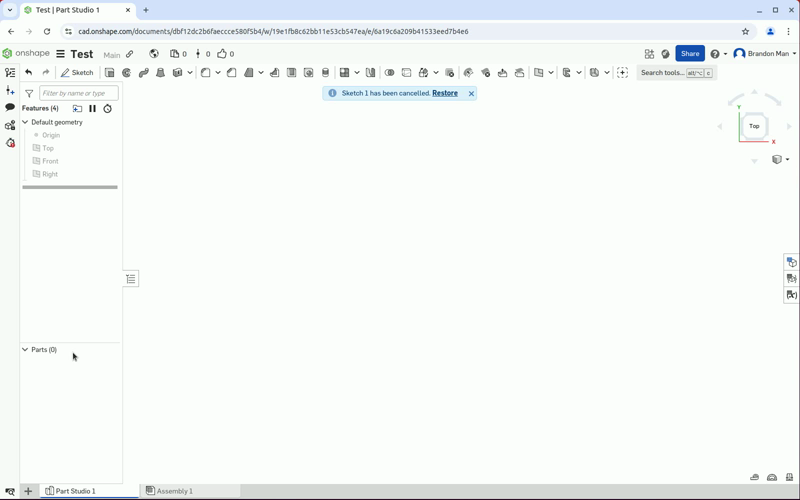
key(y)
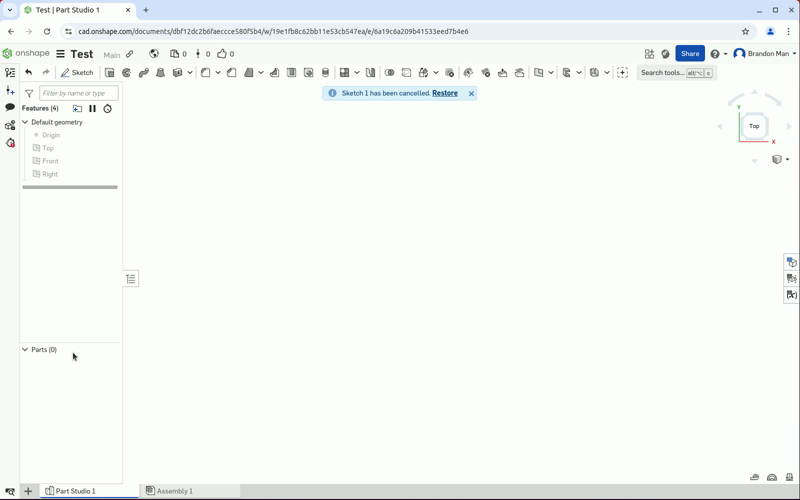
key(shift+p)
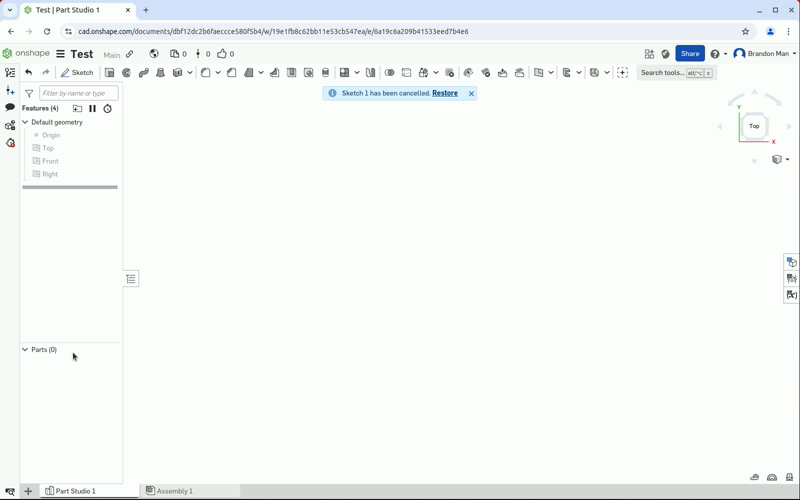
key(space)
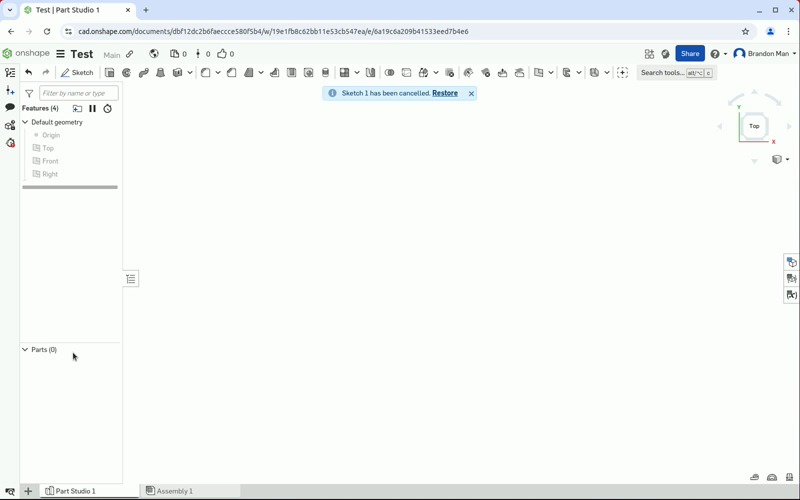
key_down(shift)
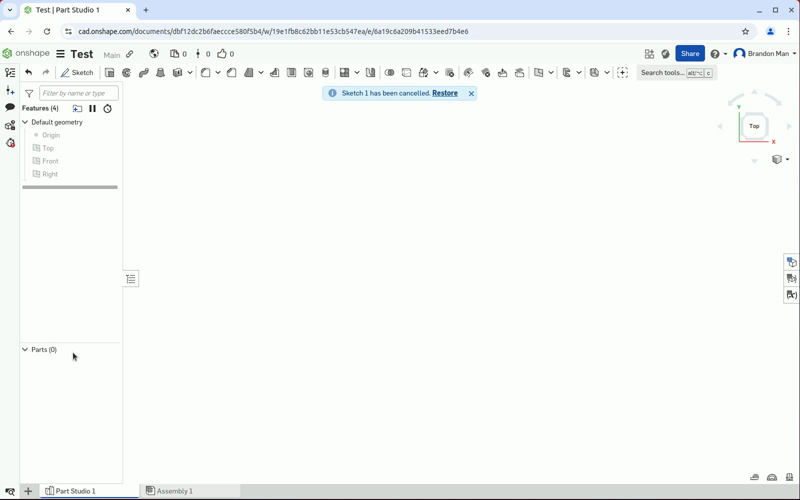
key(up)
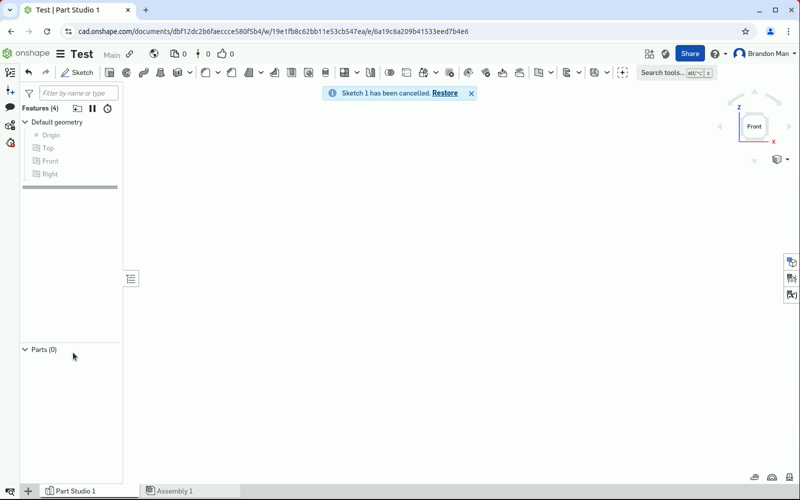
key_up(shift)
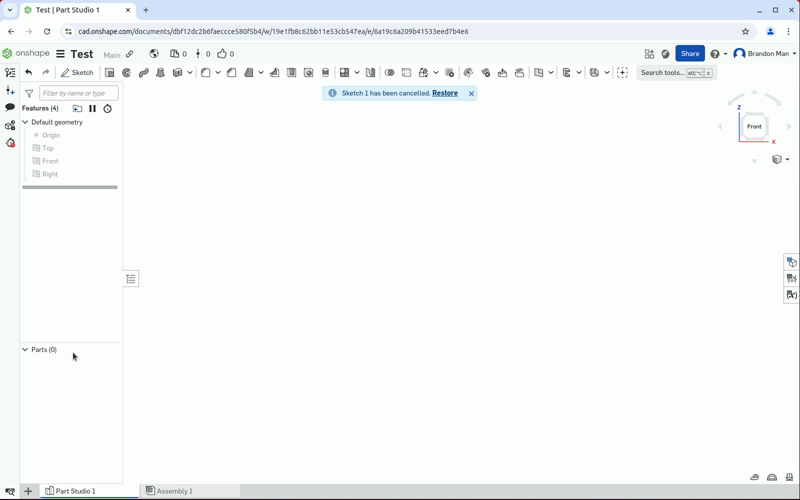
mouse_move(73, 352)
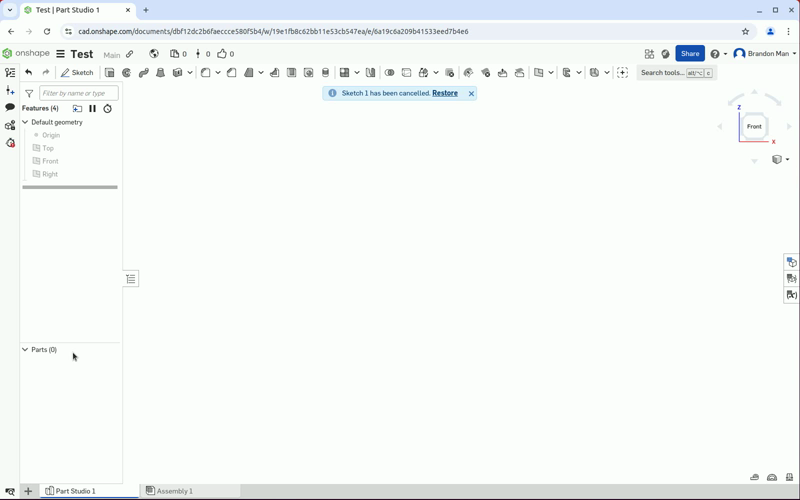
key(shift+y)
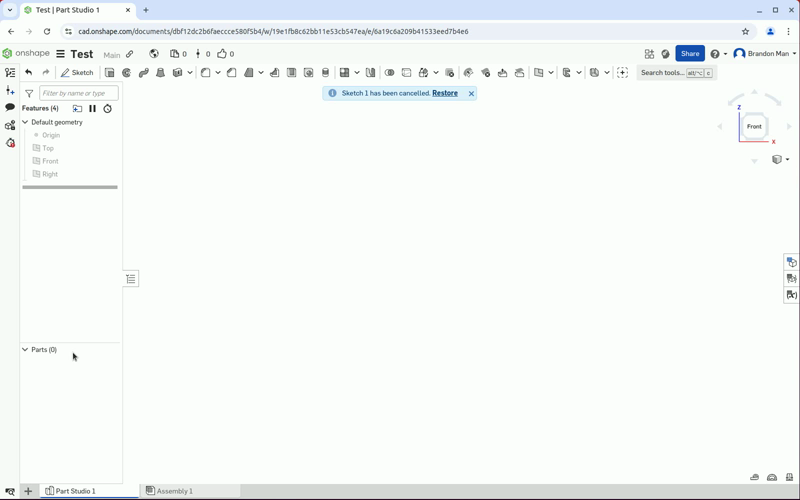
key(shift+s)
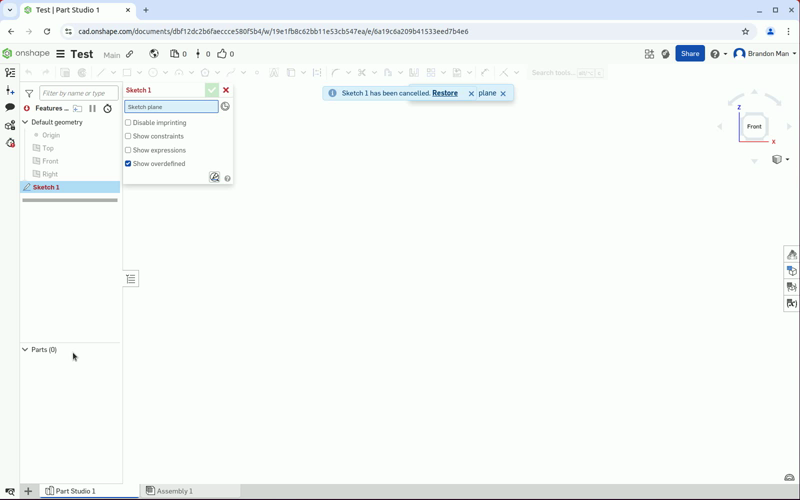
mouse_move(73, 163)
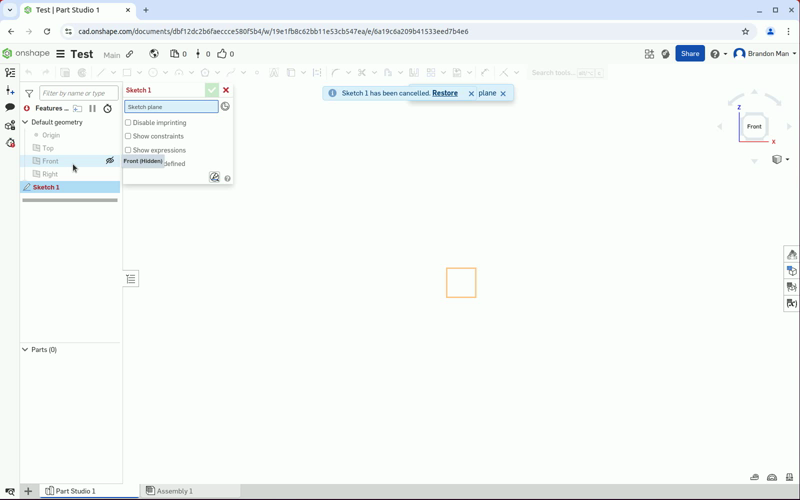
click(73, 163)
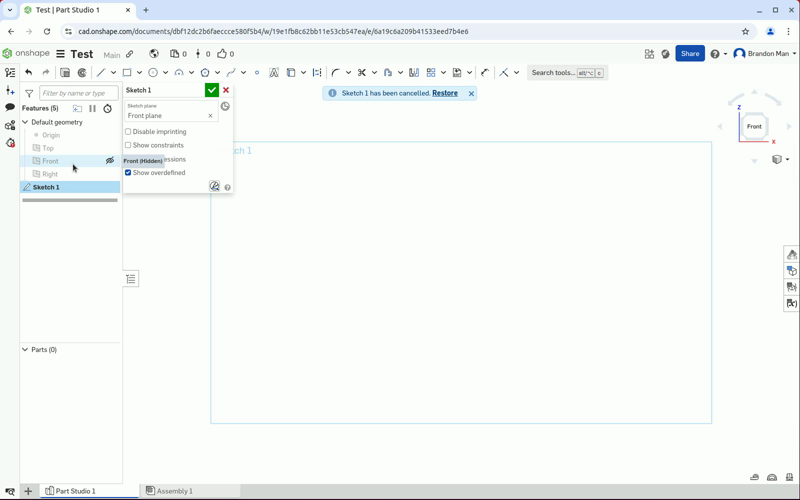
mouse_move(73, 352)
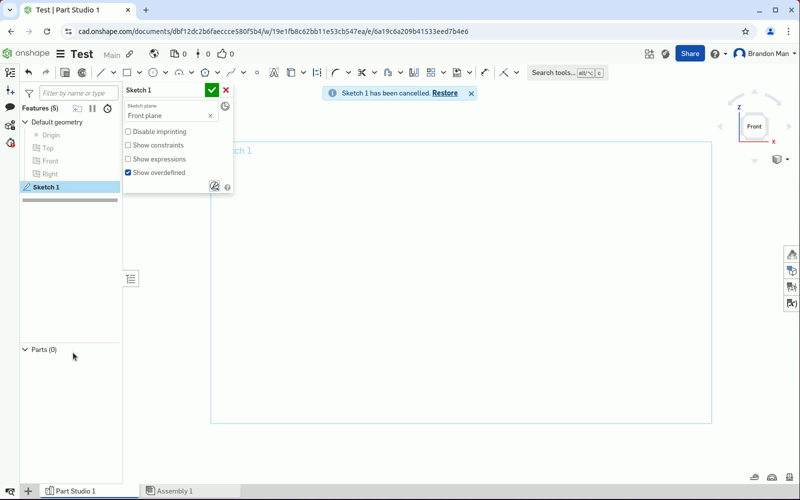
key(y)
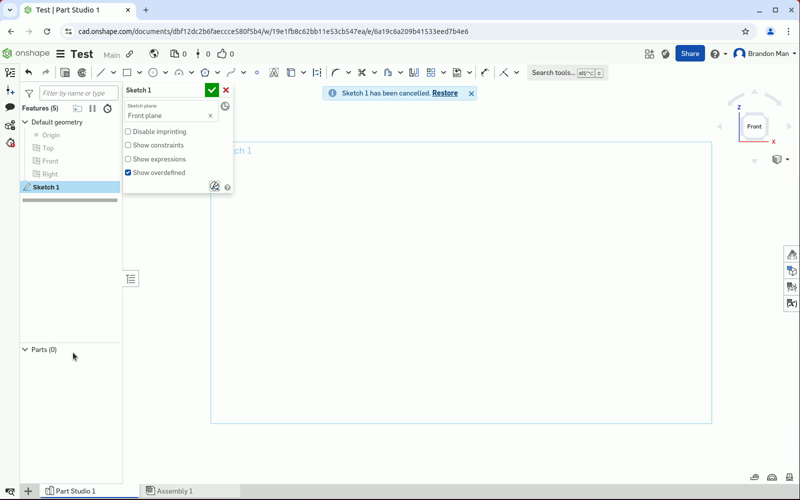
key(l)
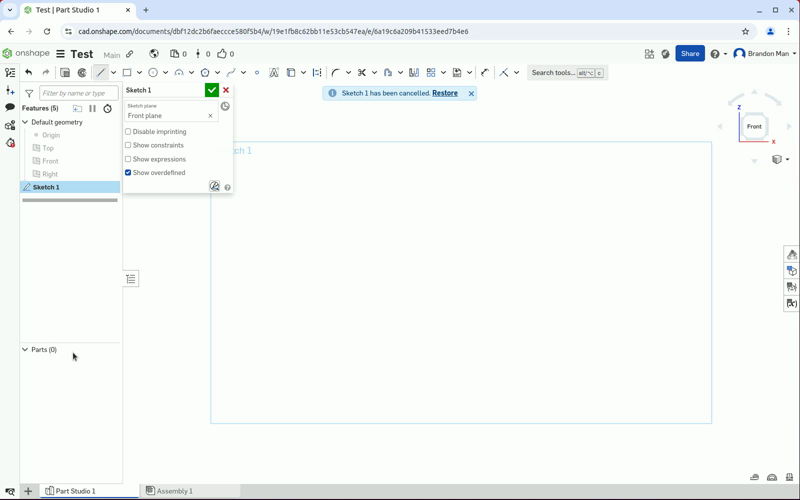
key_down(shift)
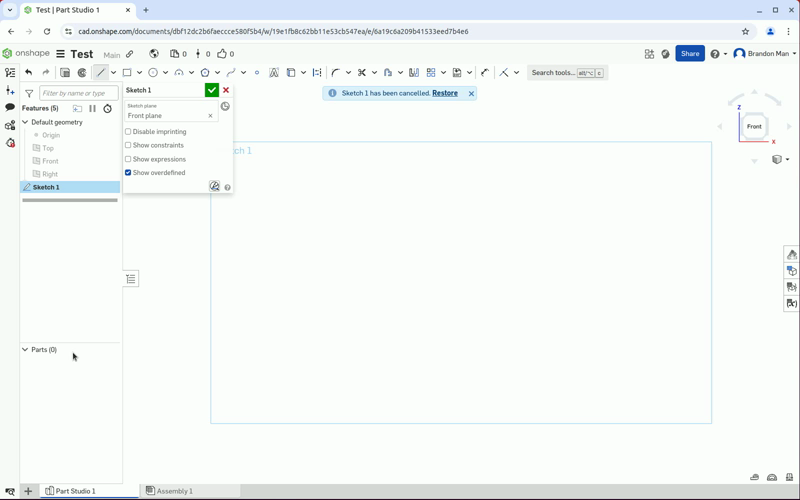
mouse_move(376, 271)
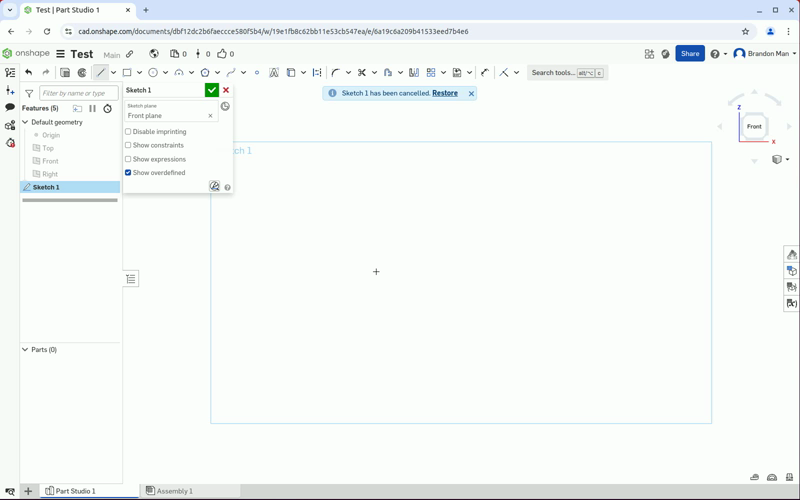
click(376, 271)
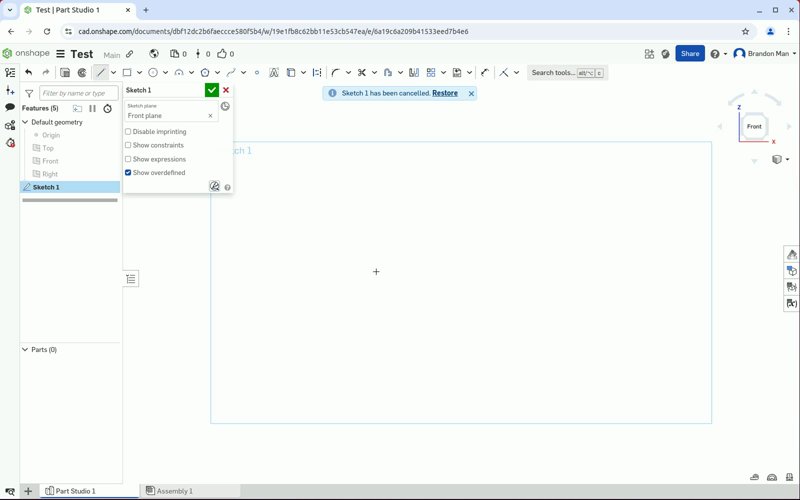
key_up(shift)
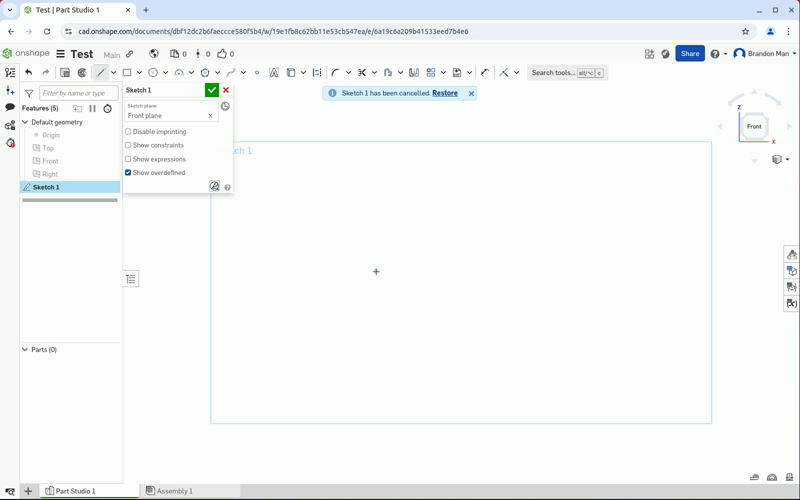
key_down(shift)
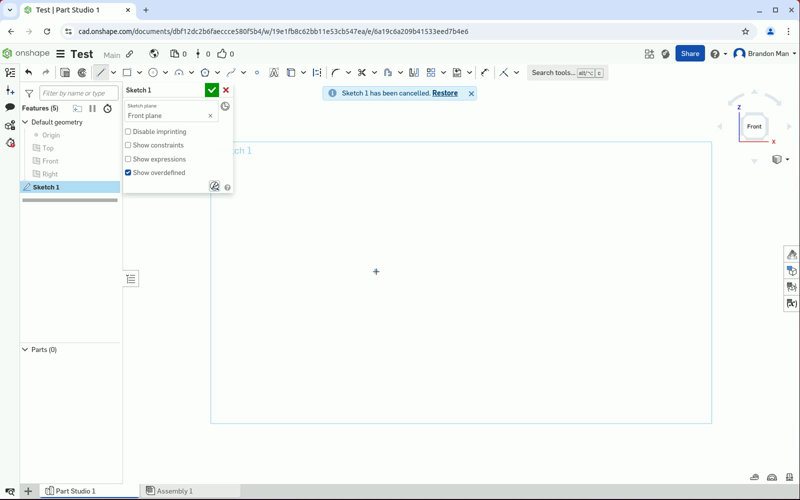
mouse_move(406, 271)
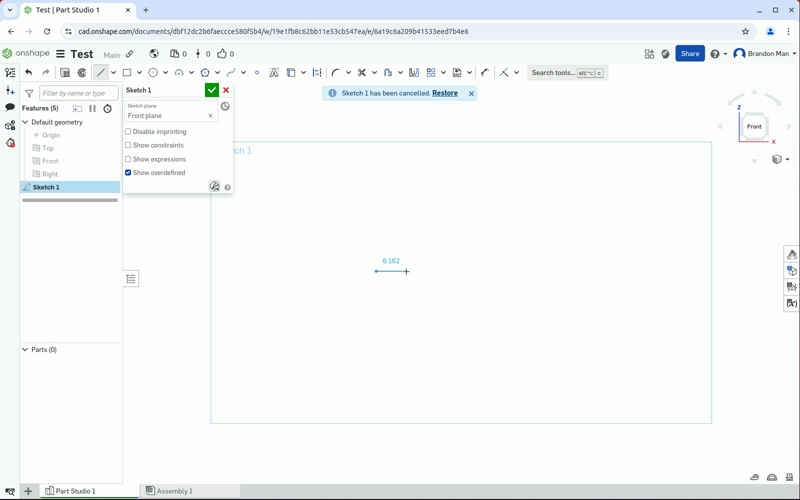
mouse_move(404, 271)
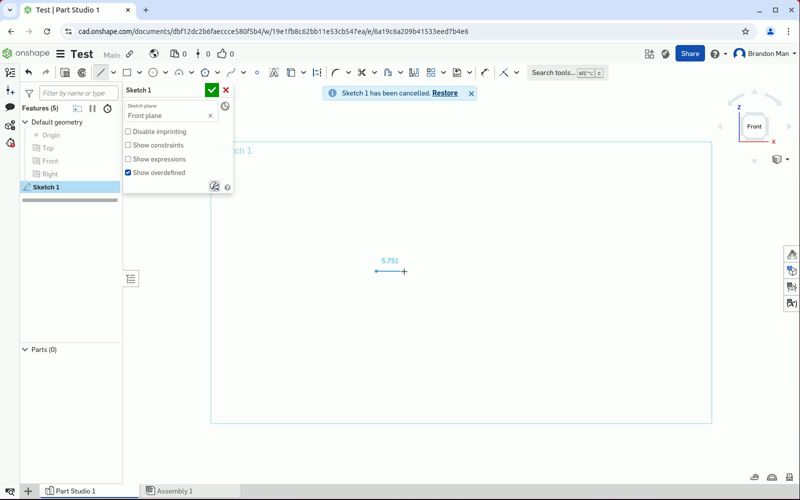
click(404, 271)
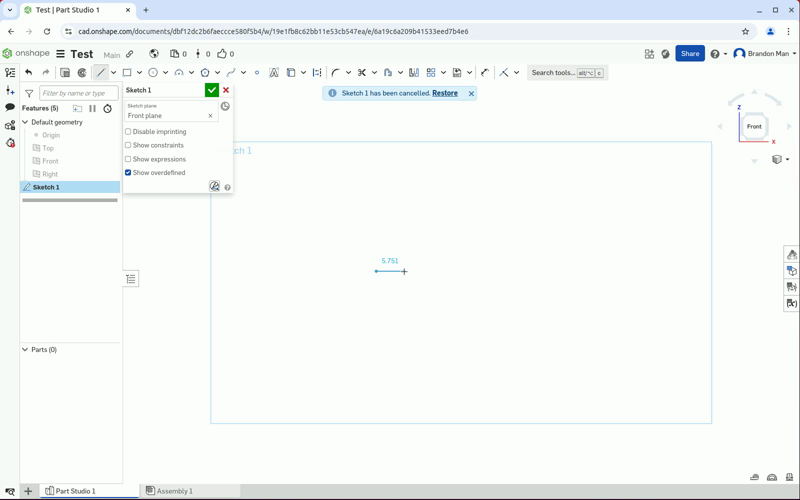
key_up(shift)
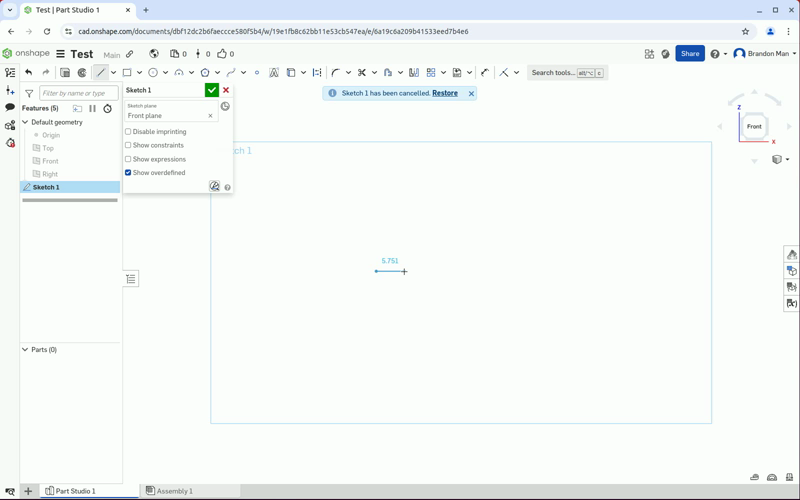
key_down(shift)
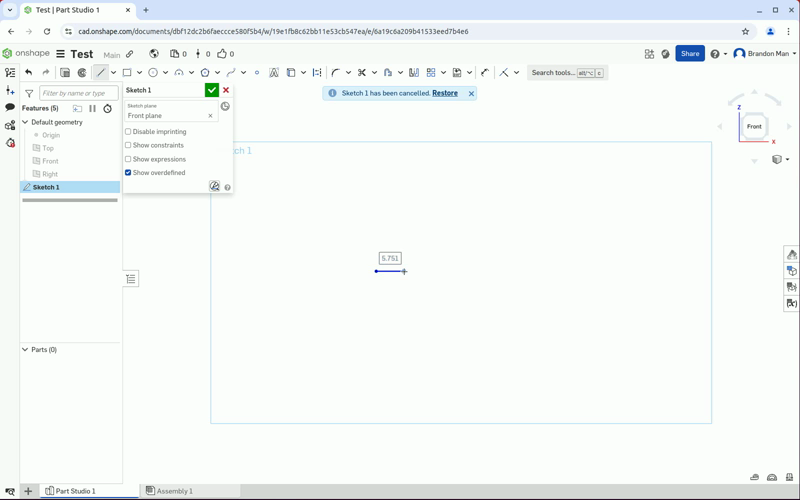
mouse_move(404, 177)
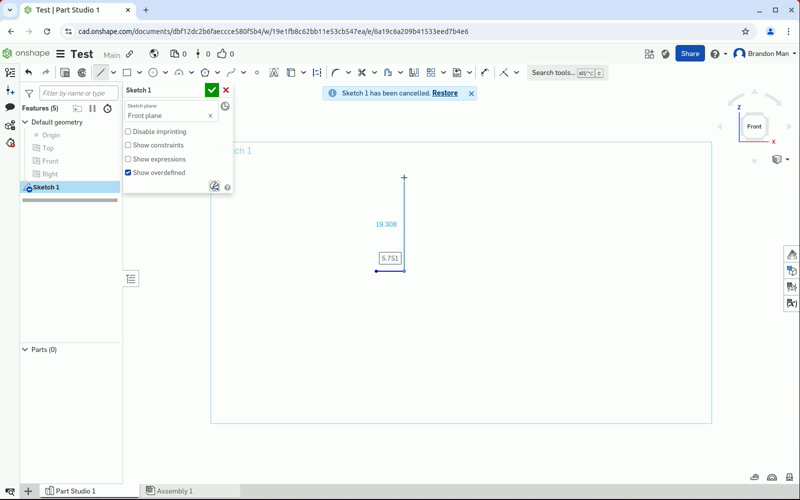
click(404, 177)
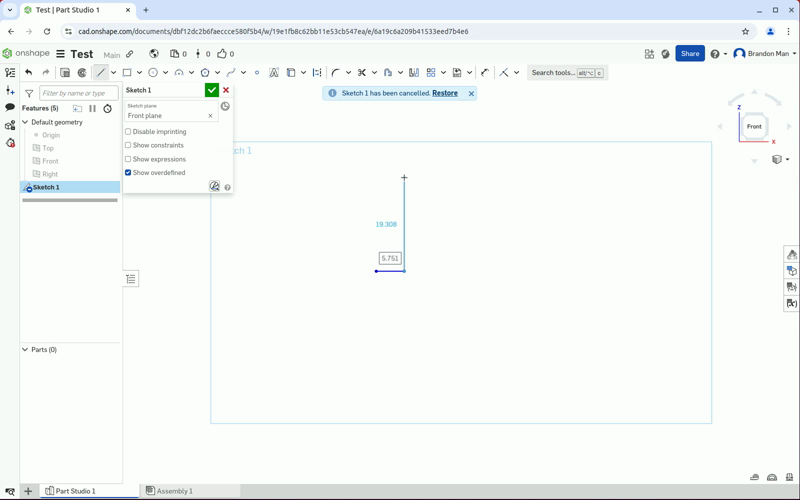
key_up(shift)
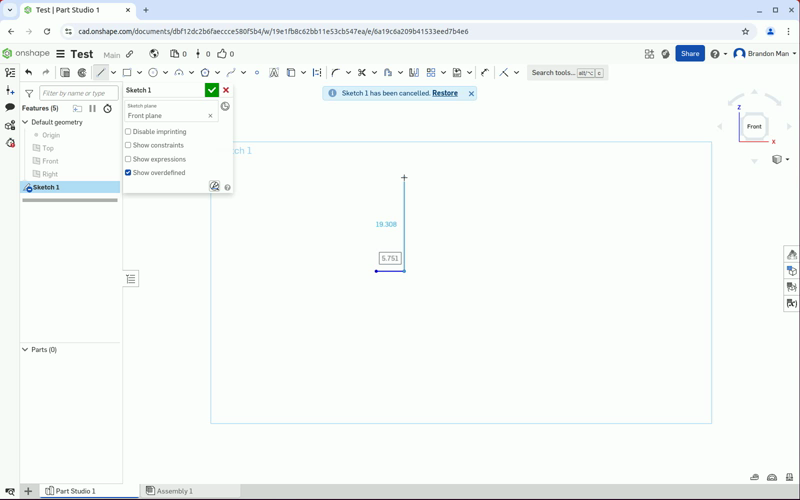
key_down(shift)
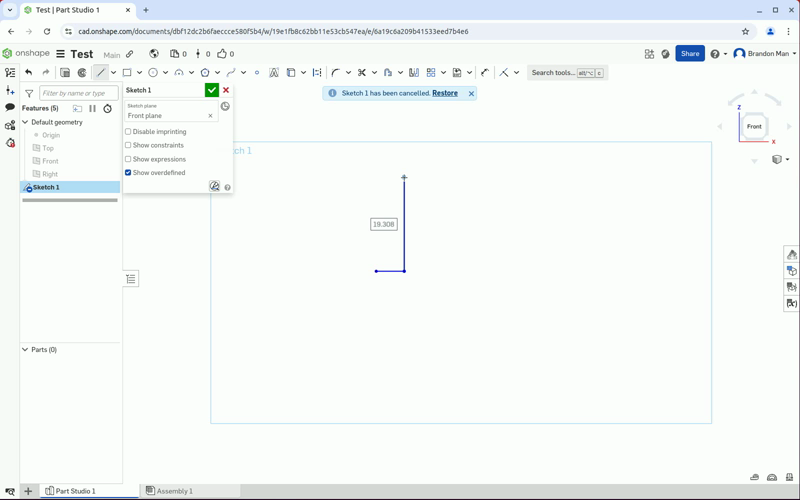
mouse_move(434, 177)
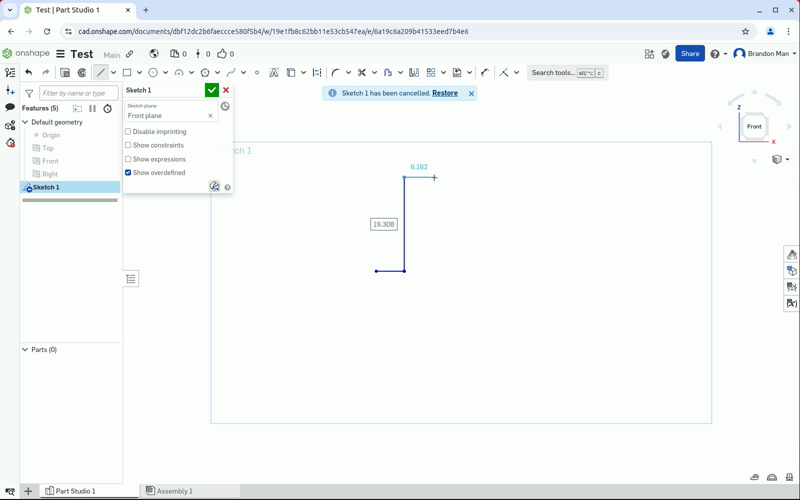
mouse_move(376, 177)
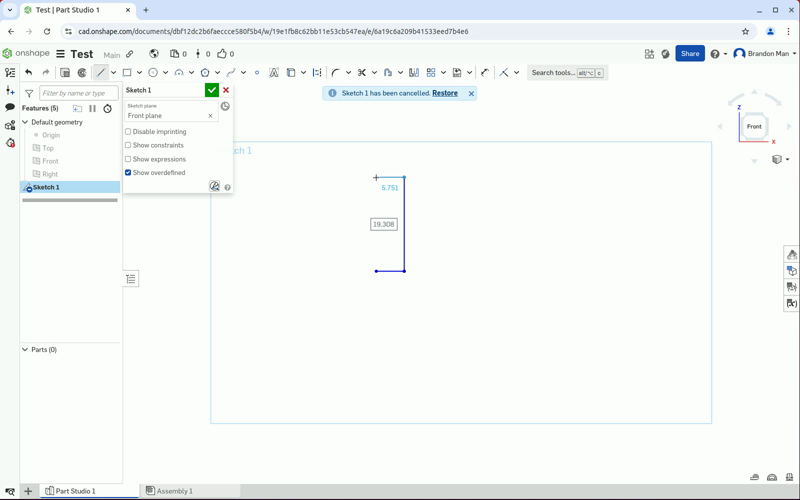
click(376, 177)
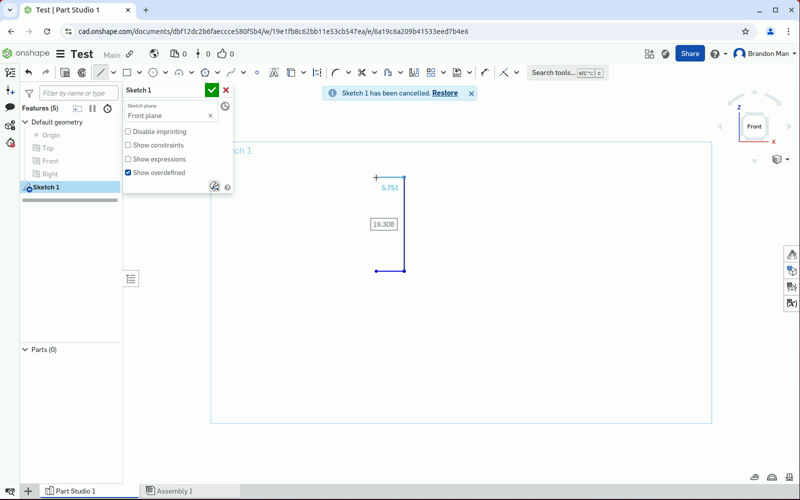
key_up(shift)
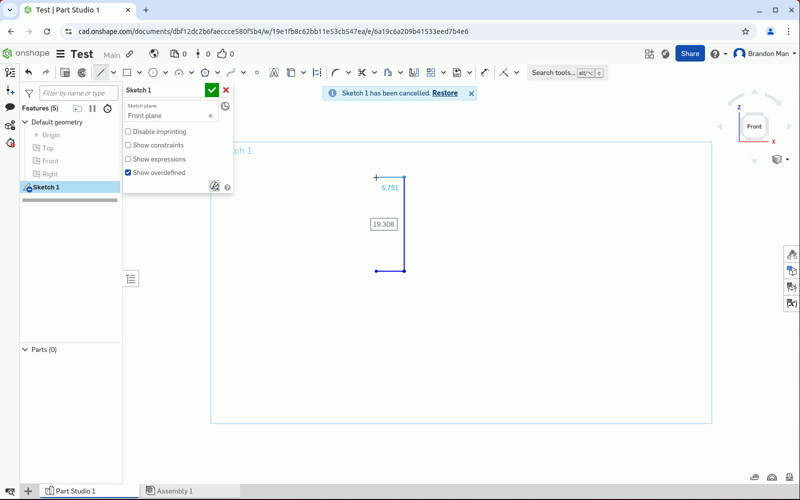
key_down(shift)
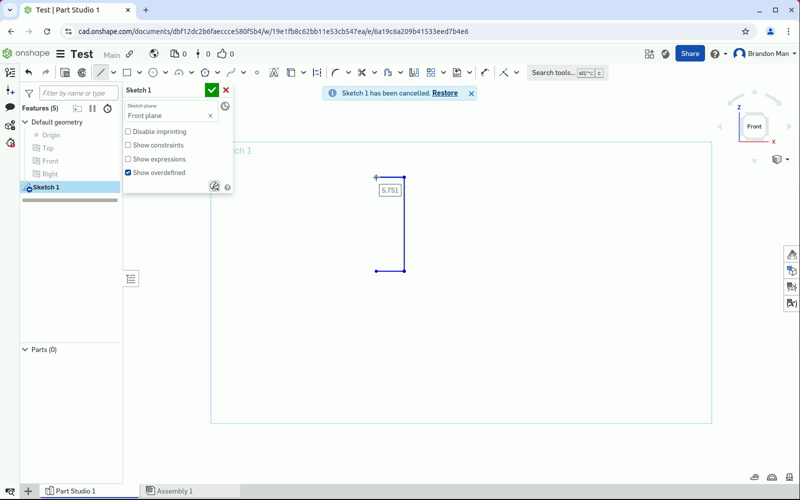
mouse_move(406, 177)
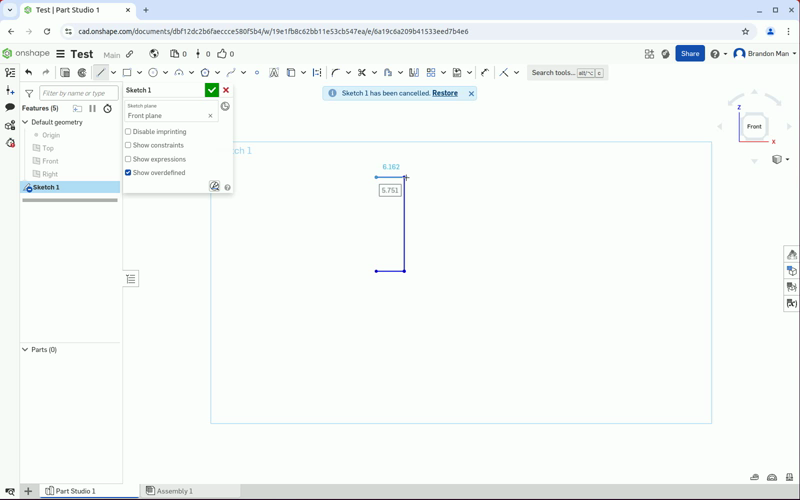
mouse_move(376, 209)
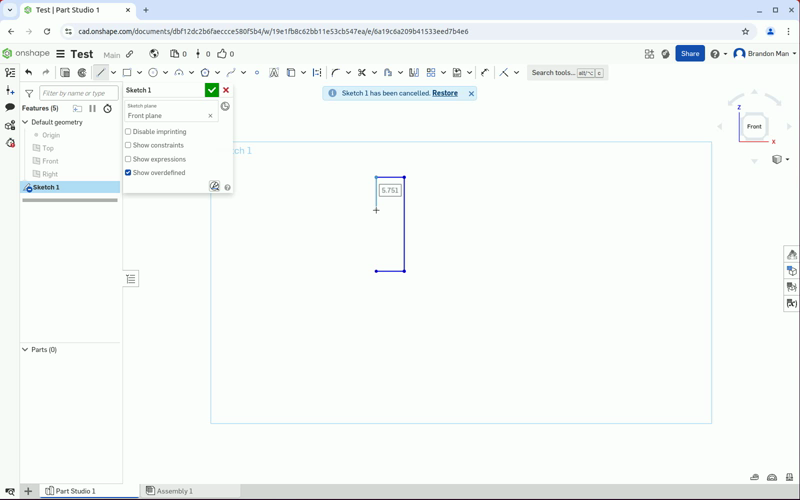
click(376, 209)
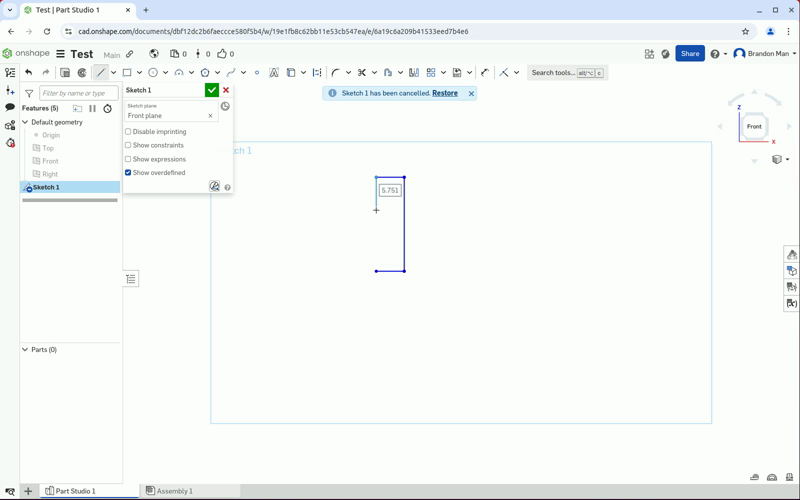
key_up(shift)
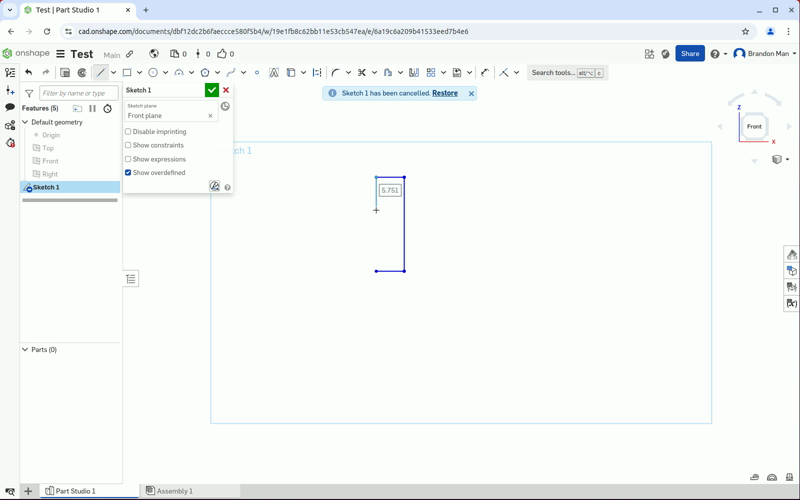
key_down(shift)
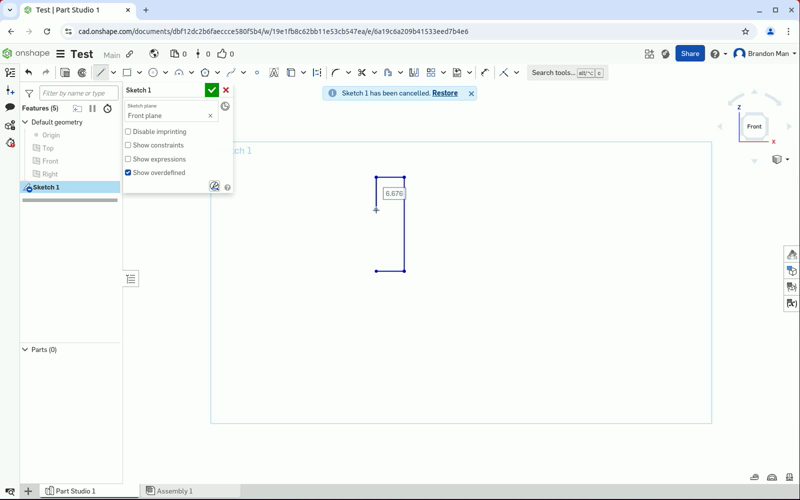
mouse_move(406, 209)
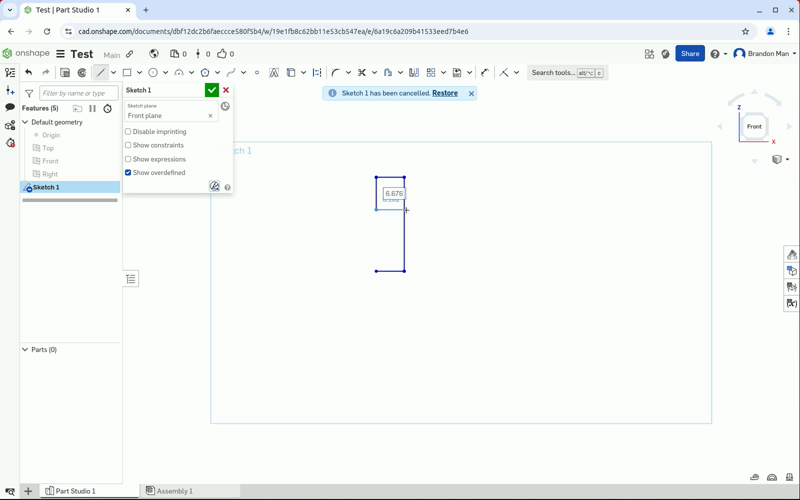
mouse_move(376, 238)
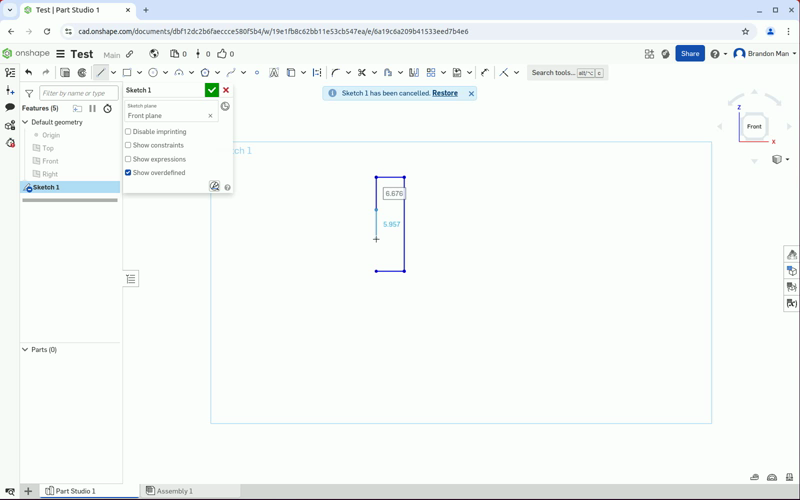
click(376, 238)
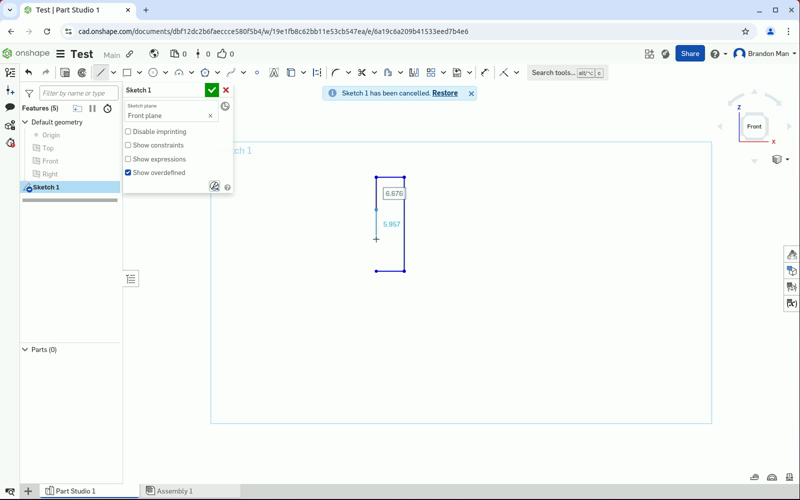
key_up(shift)
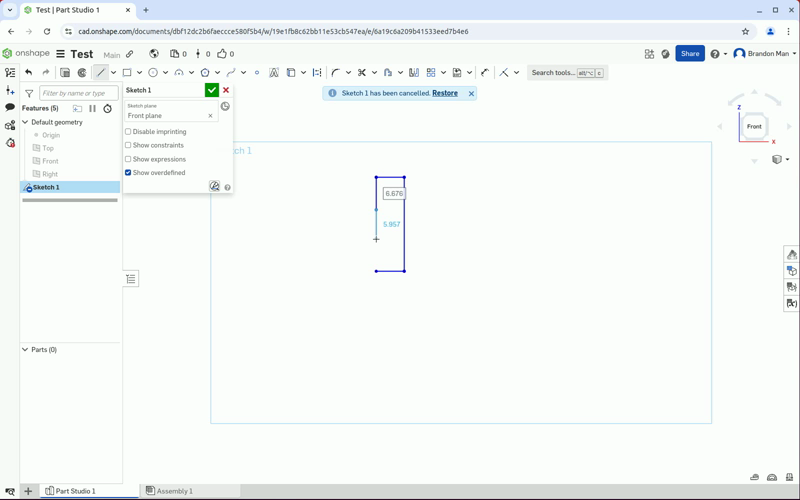
mouse_move(406, 238)
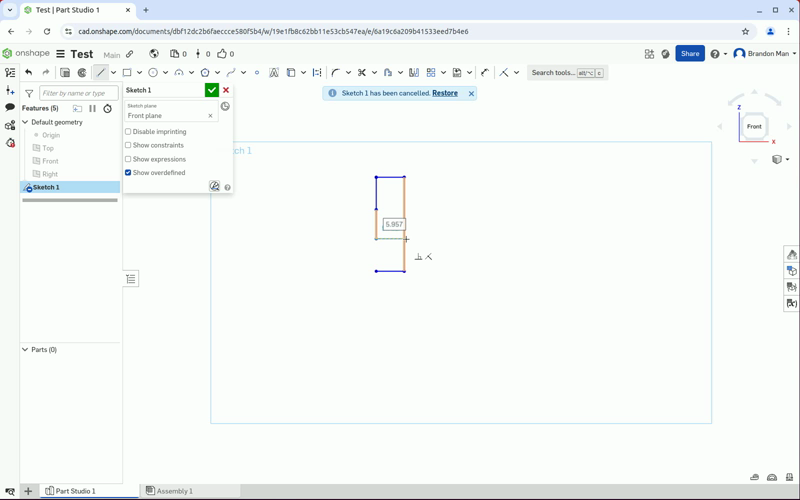
key_down(shift)
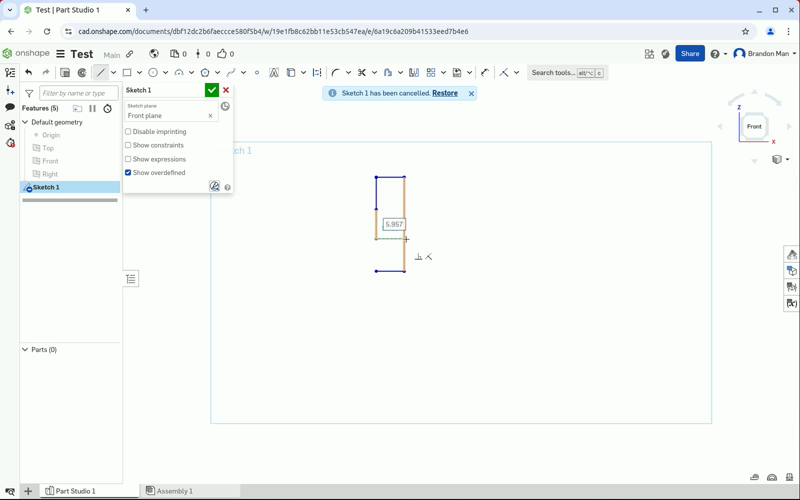
mouse_move(376, 271)
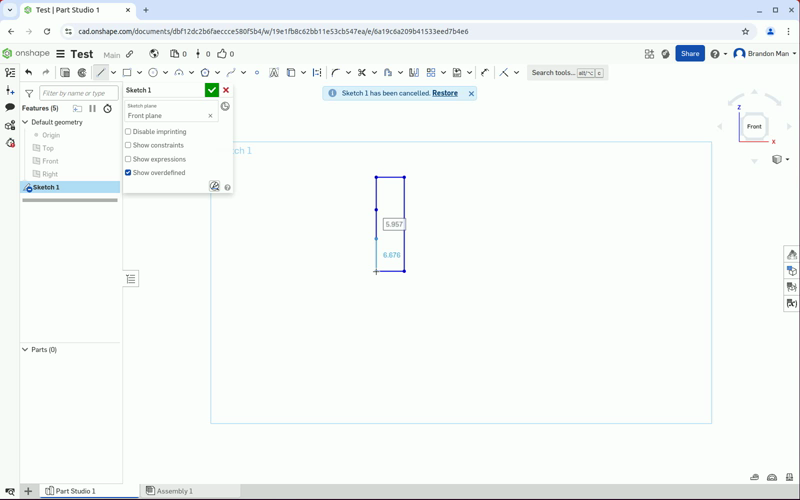
key_up(shift)
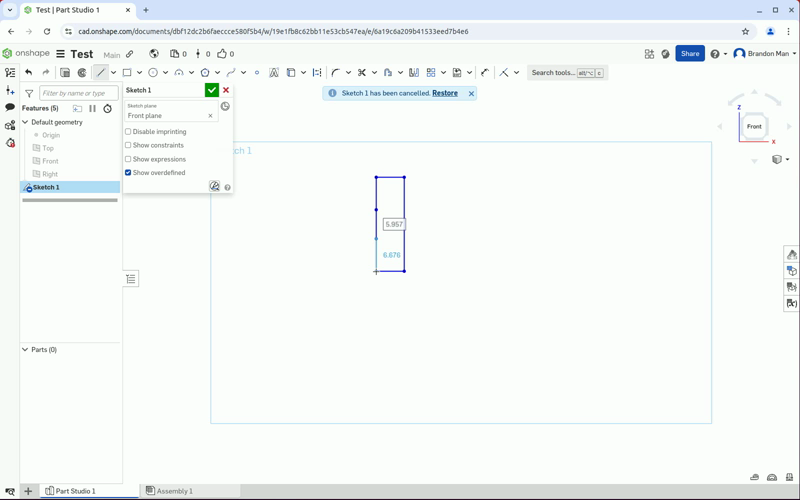
click(376, 271)
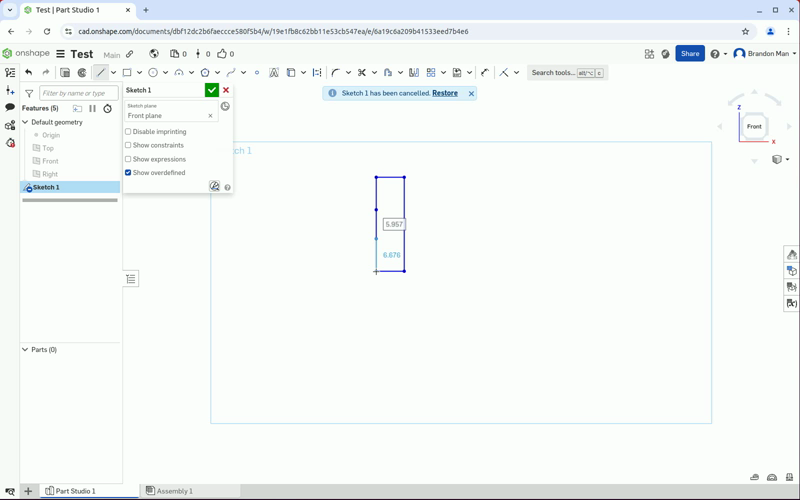
key(esc)
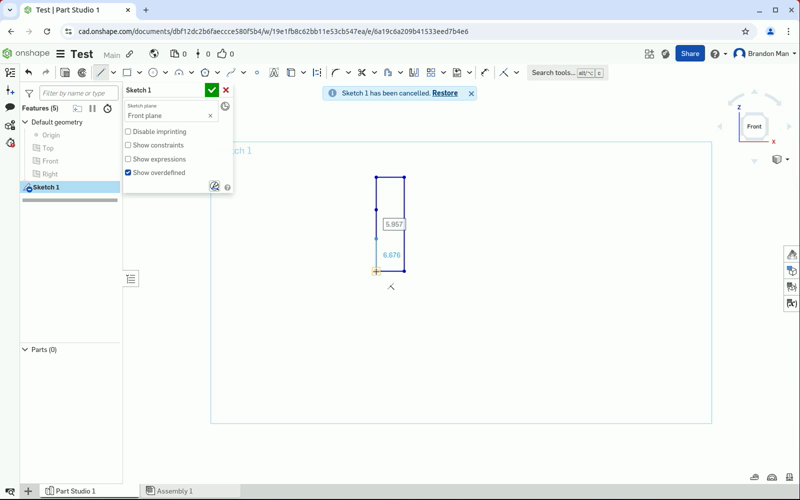
mouse_move(400, 215)
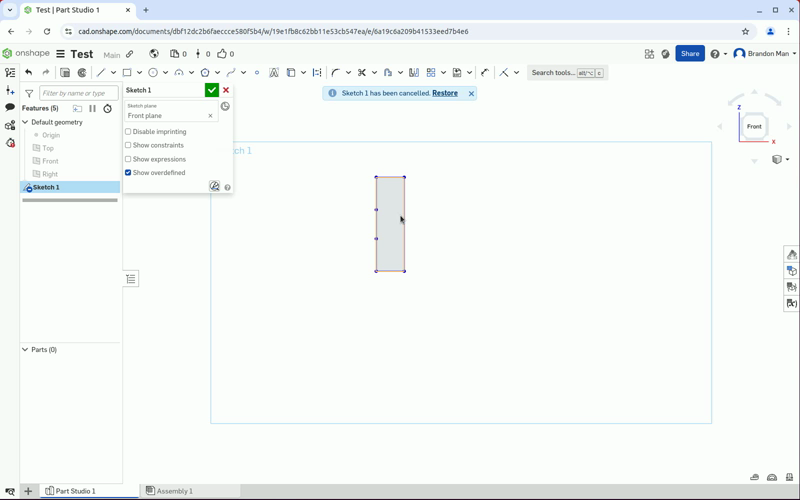
click(400, 215)
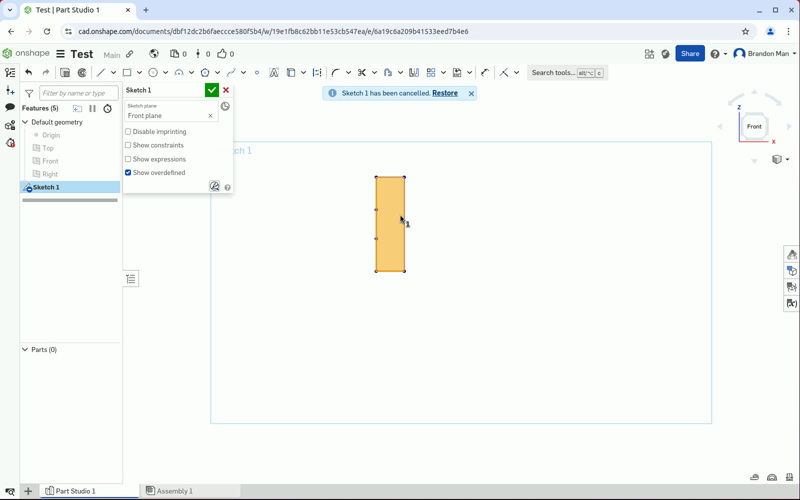
mouse_move(73, 352)
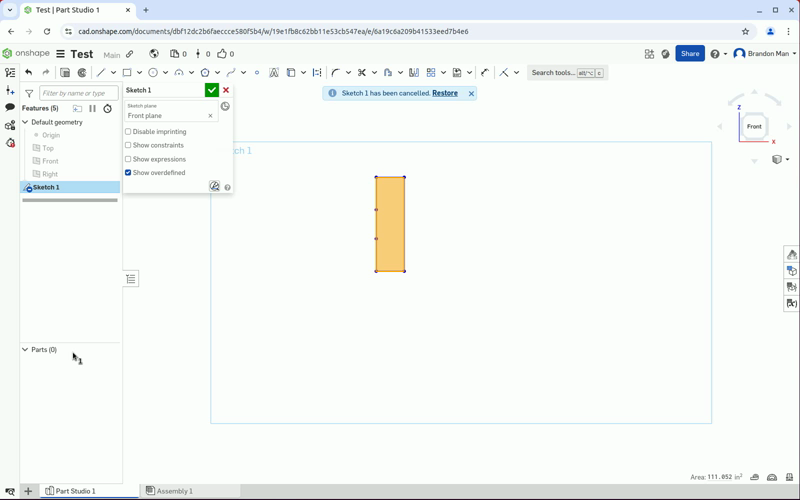
key(shift+y)
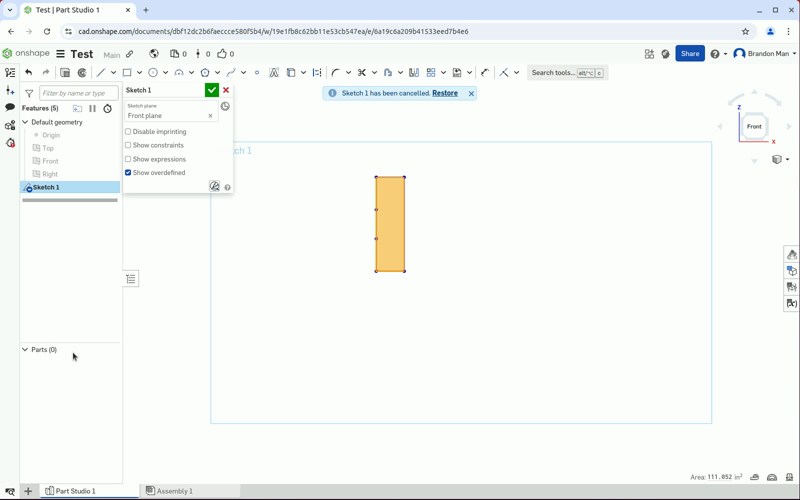
key(shift+e)
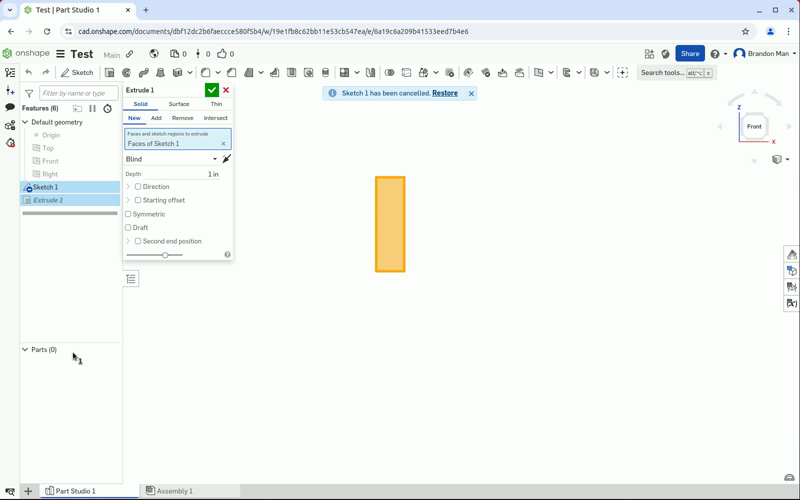
mouse_move(143, 106)
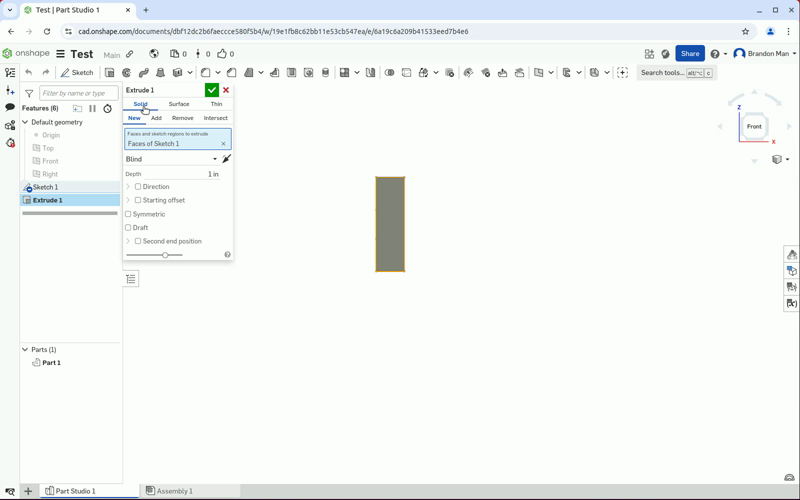
click(143, 106)
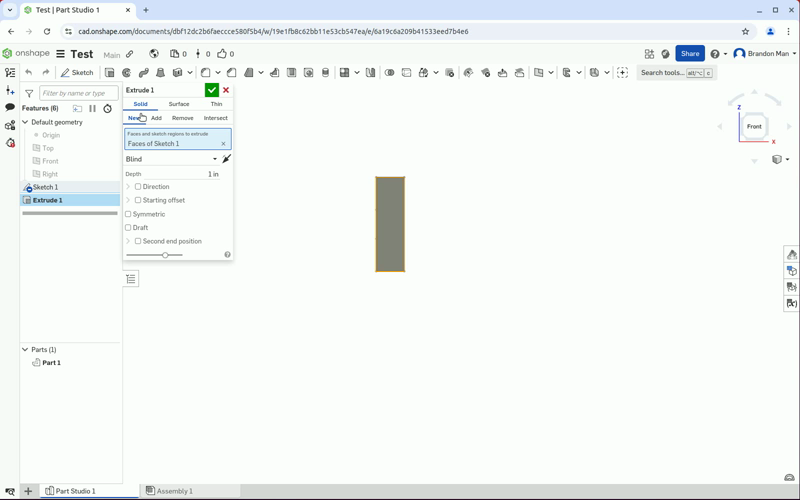
mouse_move(137, 120)
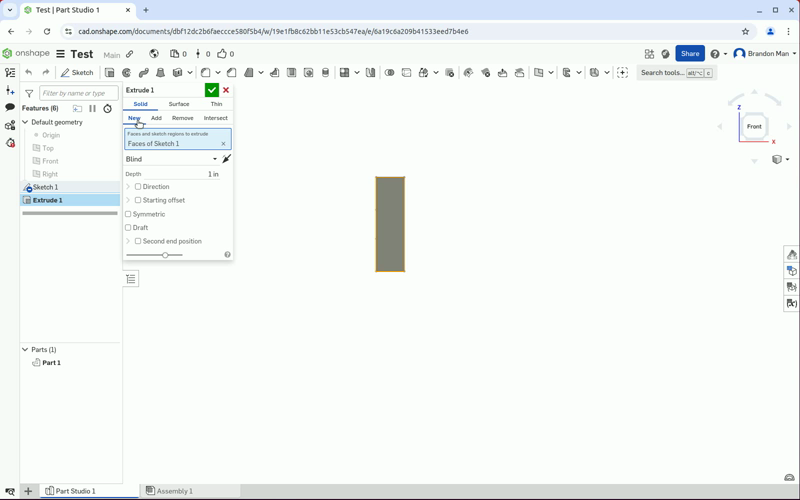
click(137, 120)
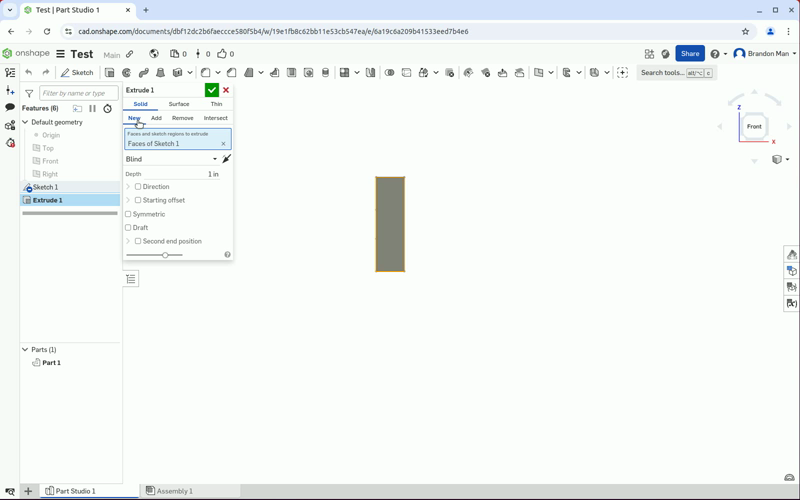
key(tab, 4)
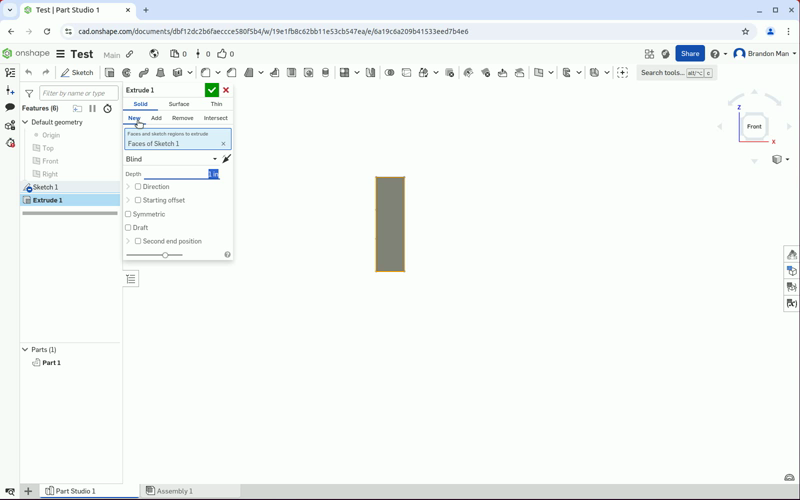
text(7.703)
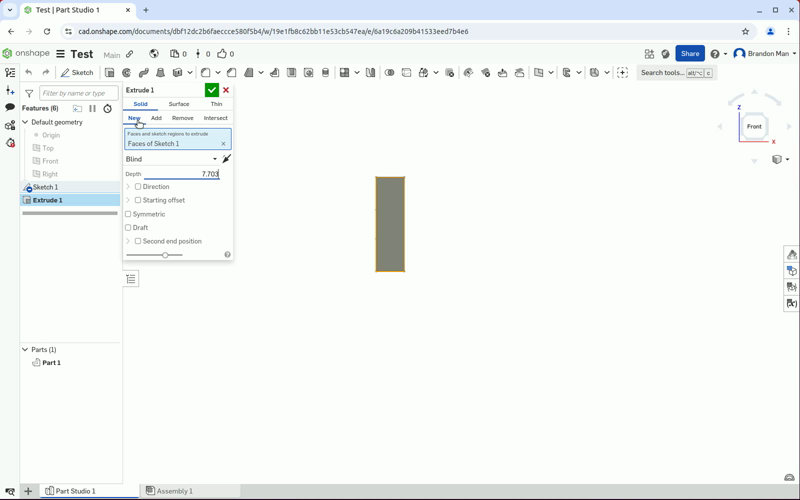
key(enter)
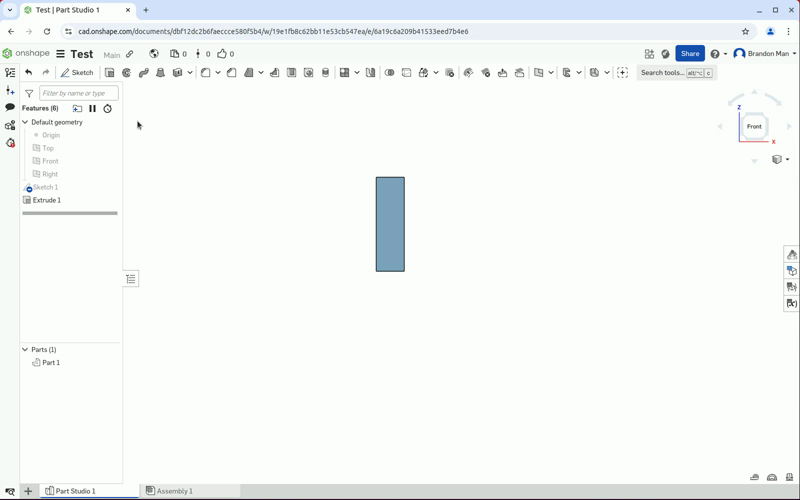
key(shift+h)
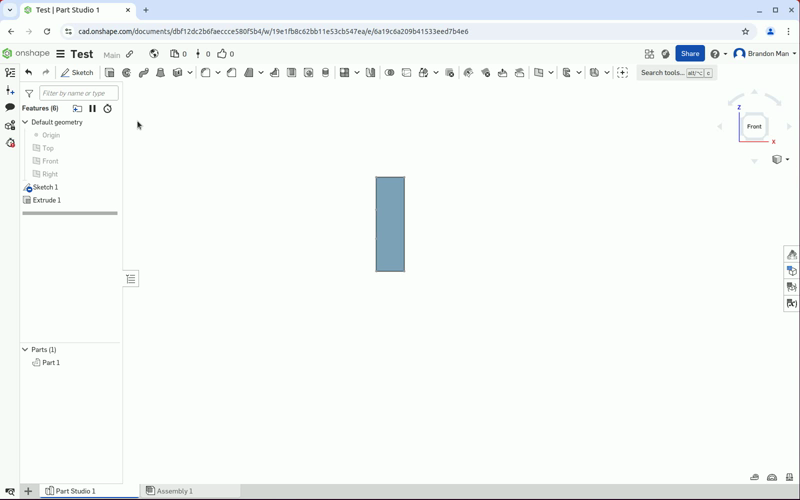
key(shift+h)
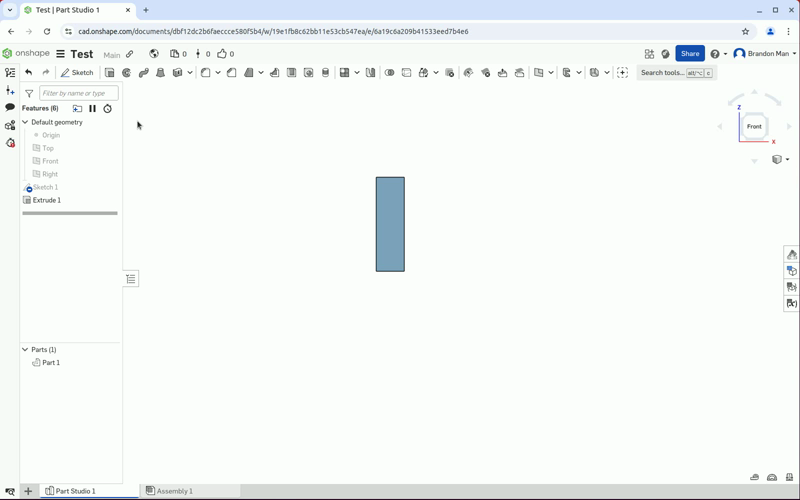
mouse_move(73, 189)
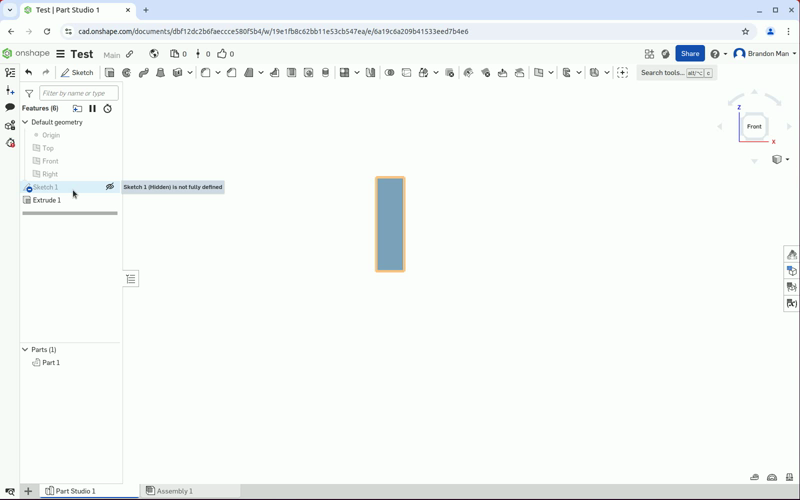
click(73, 189)
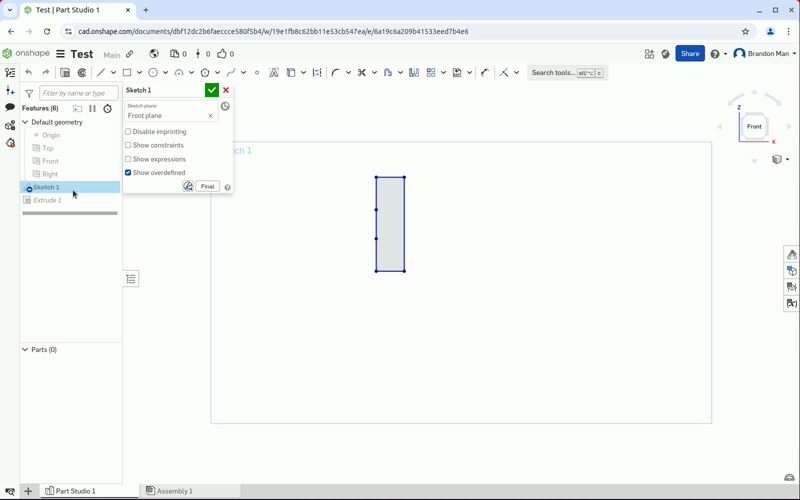
mouse_move(229, 92)
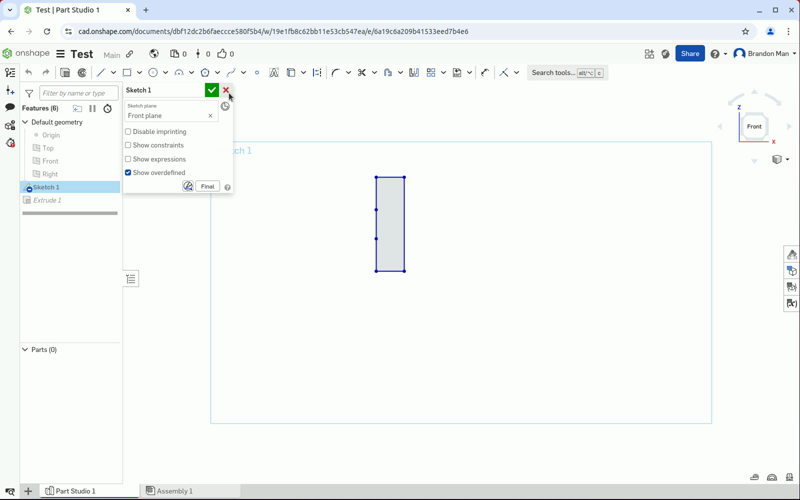
click(229, 92)
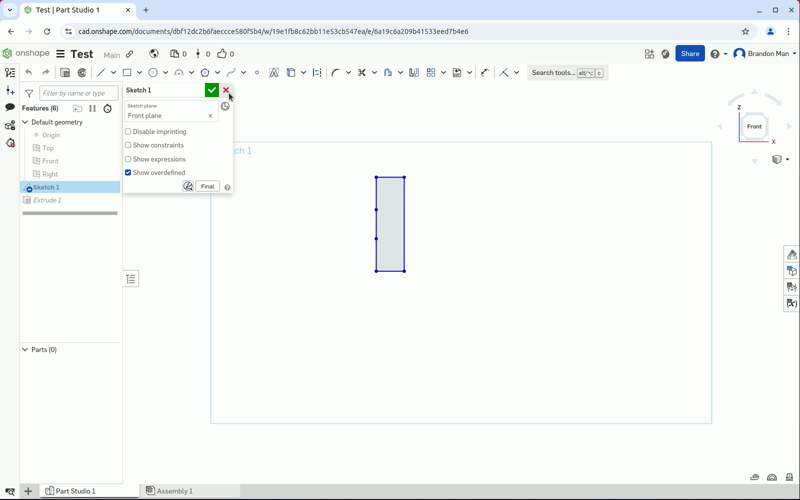
key(shift+s)
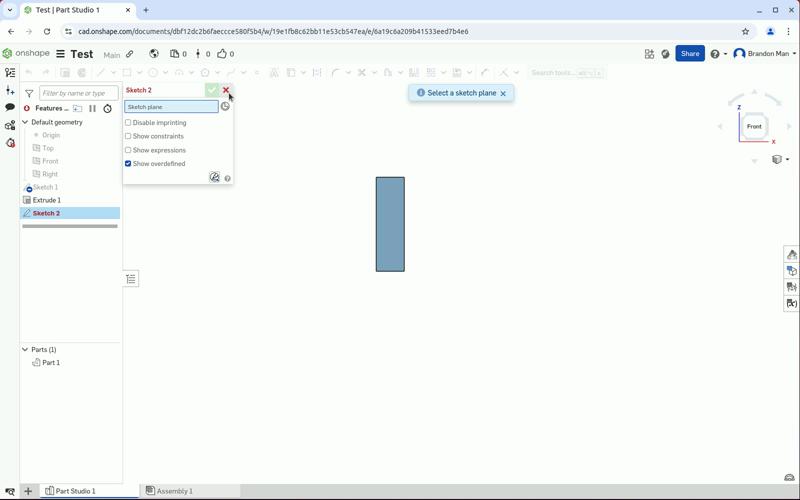
mouse_move(73, 163)
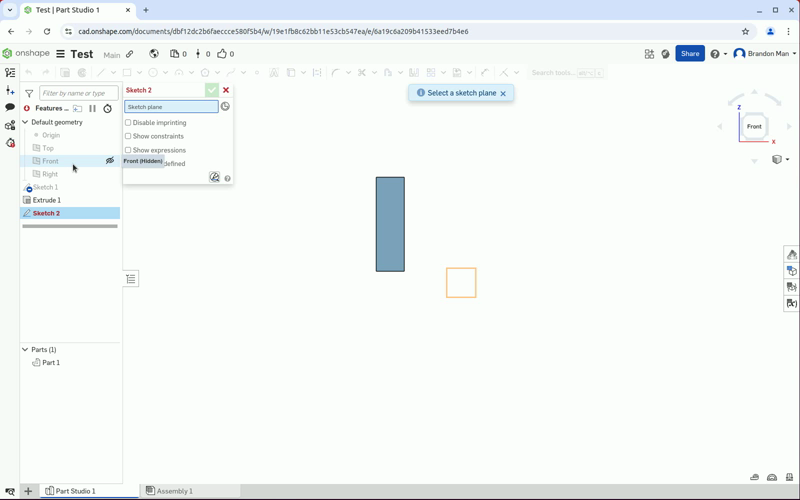
click(73, 163)
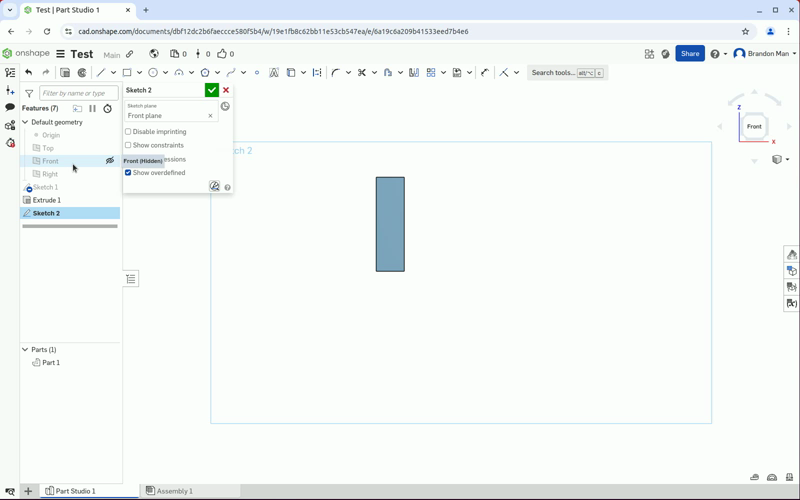
mouse_move(73, 352)
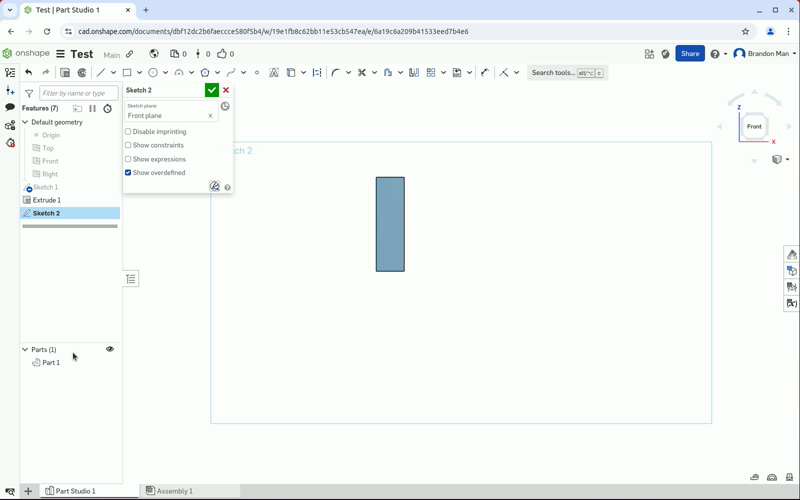
key(y)
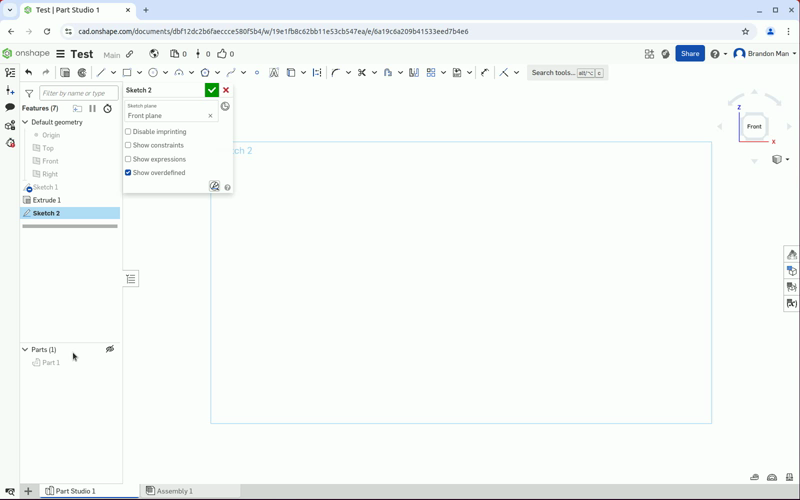
key(l)
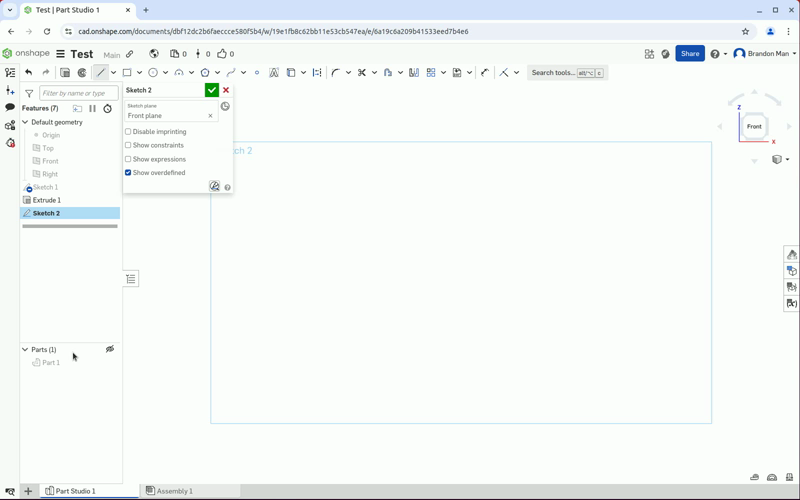
key_down(shift)
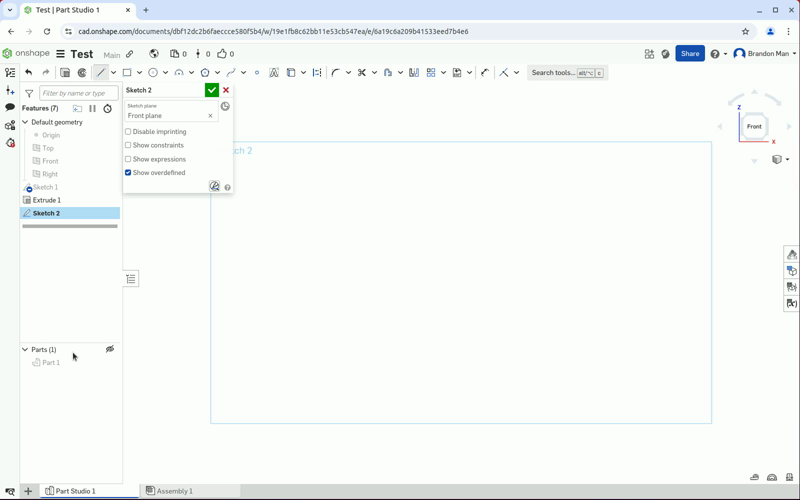
mouse_move(348, 238)
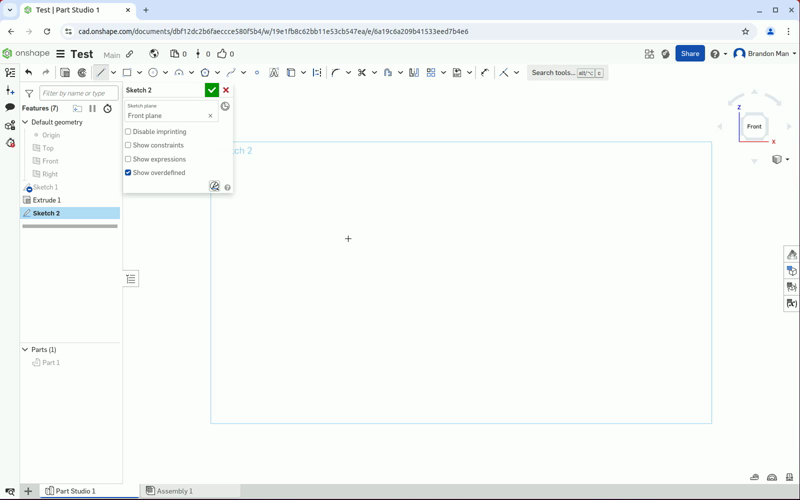
click(348, 238)
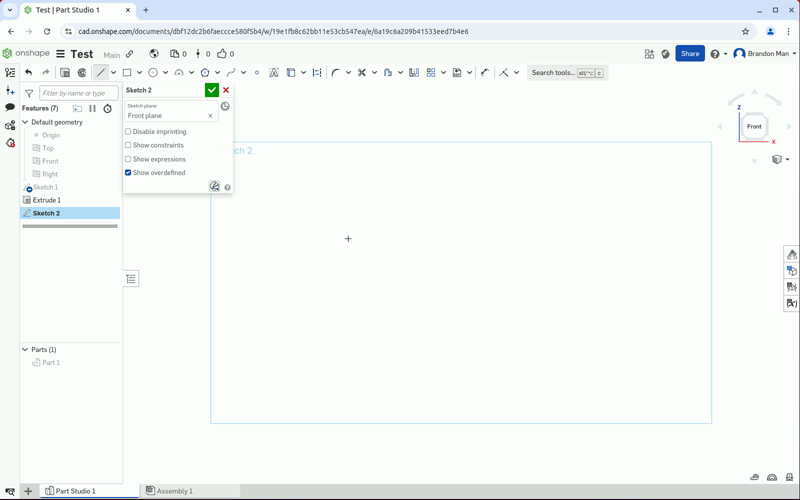
key_up(shift)
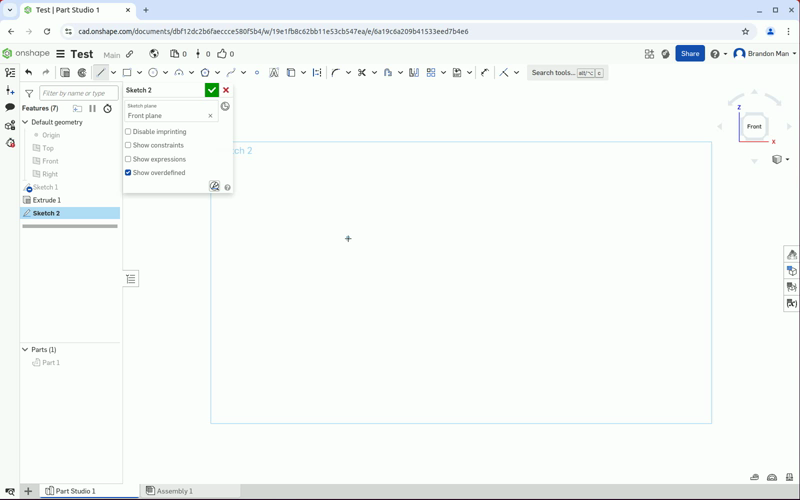
key_down(shift)
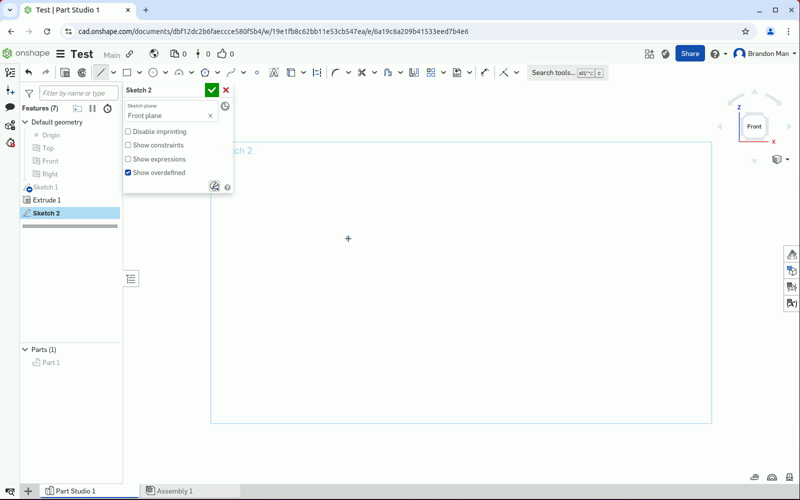
mouse_move(378, 238)
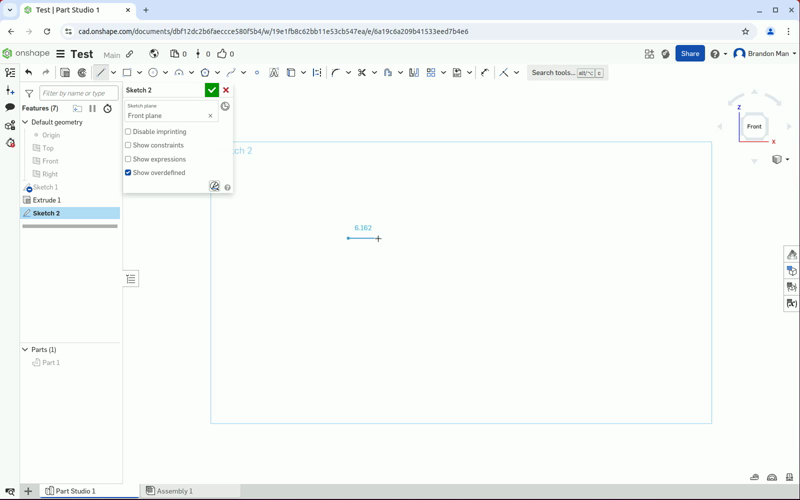
mouse_move(377, 238)
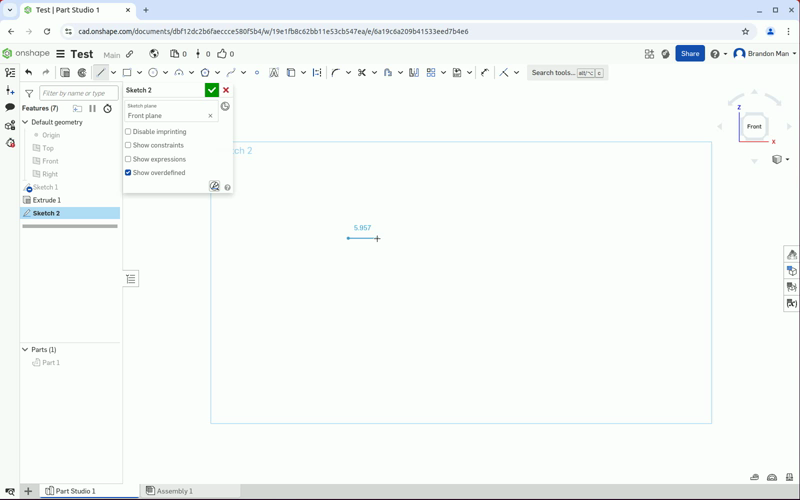
click(377, 238)
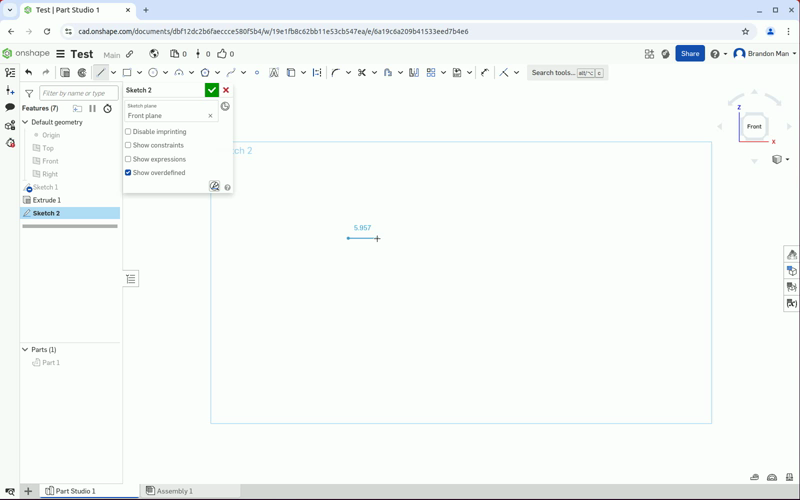
key_up(shift)
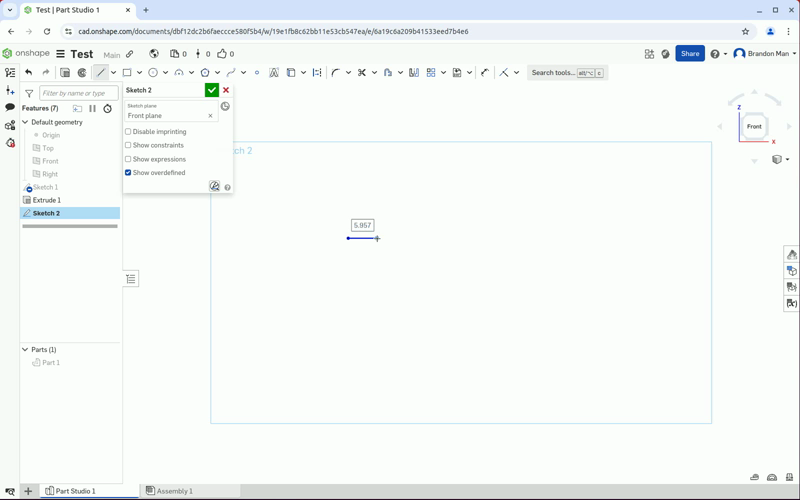
key_down(shift)
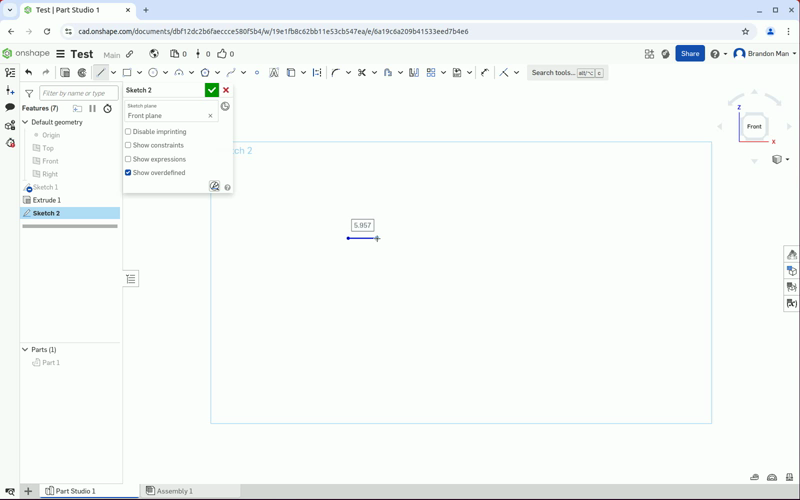
mouse_move(407, 238)
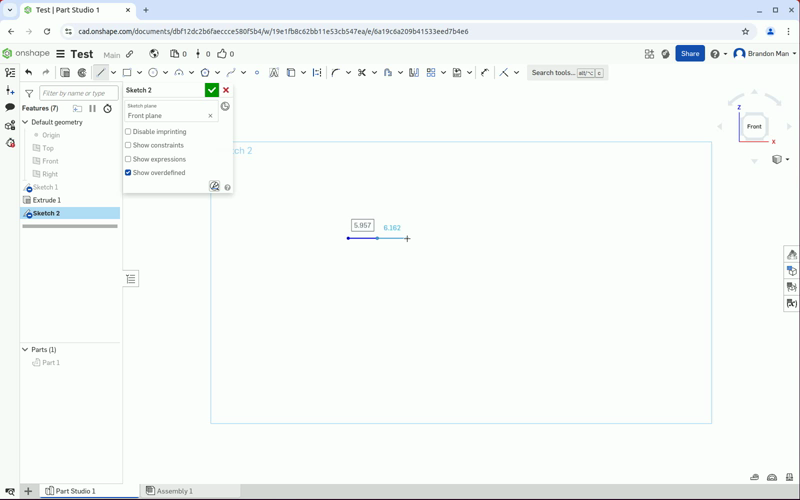
mouse_move(377, 209)
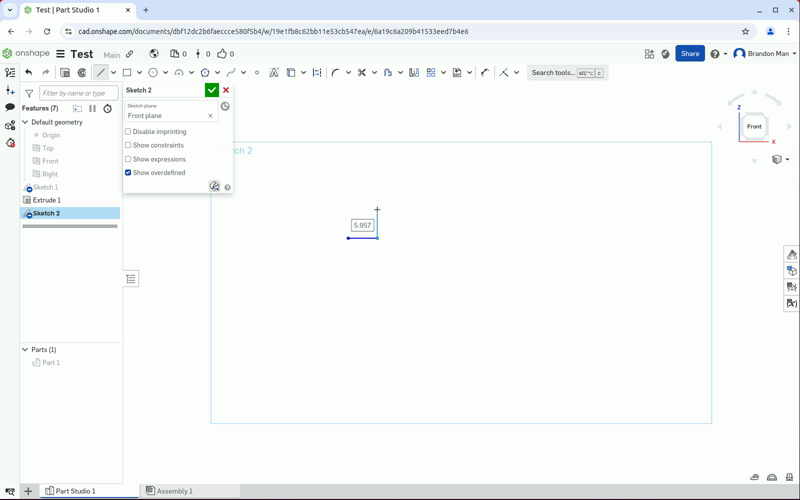
click(377, 209)
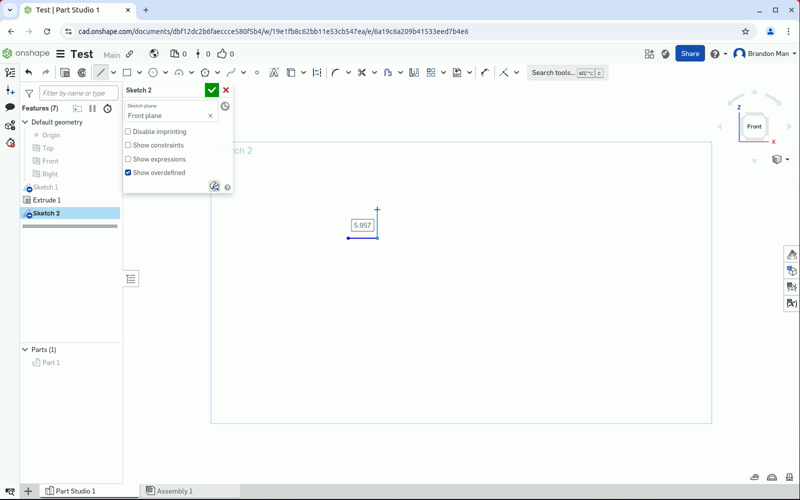
key_up(shift)
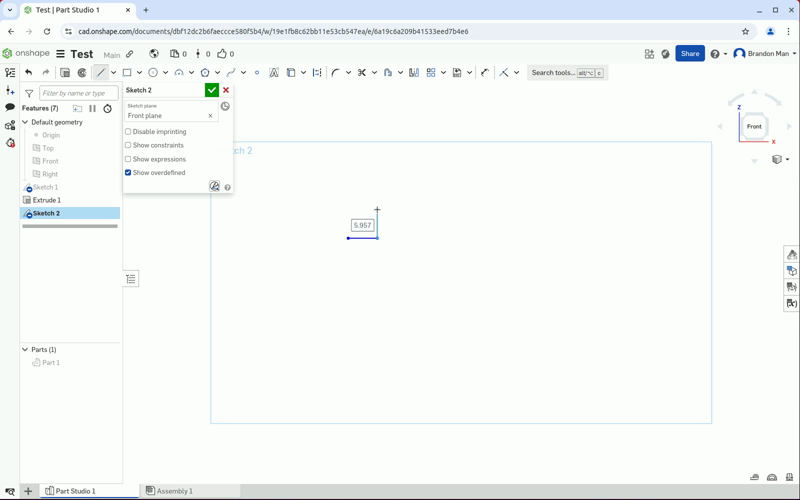
key_down(shift)
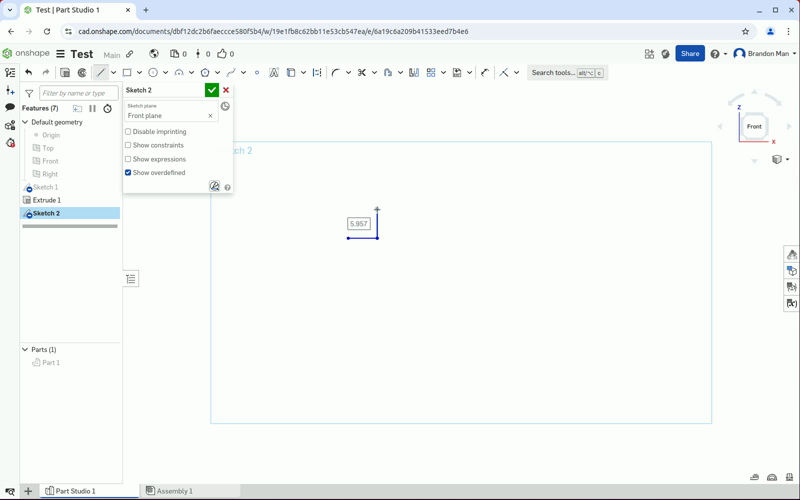
mouse_move(407, 209)
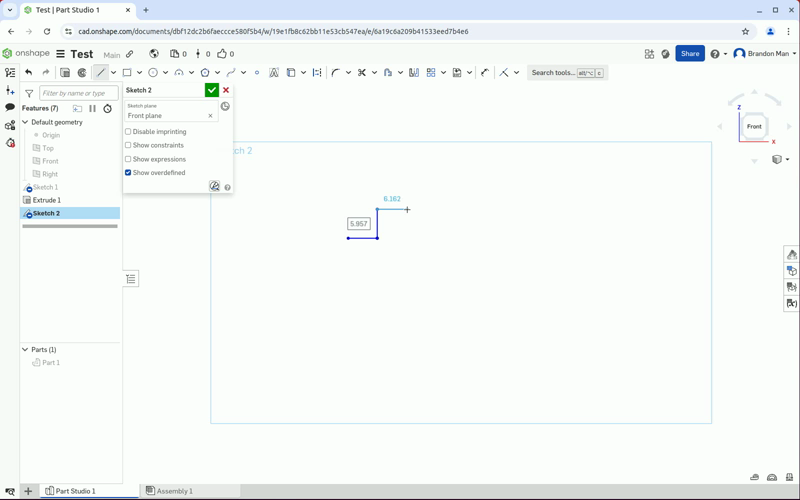
mouse_move(348, 209)
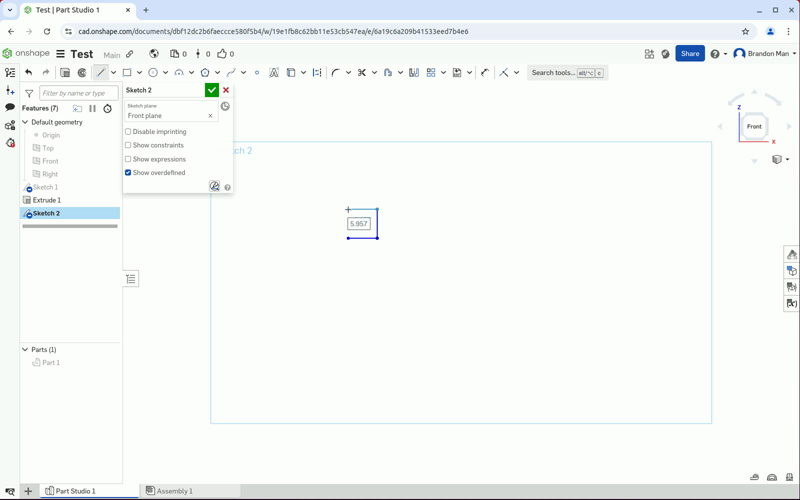
click(348, 209)
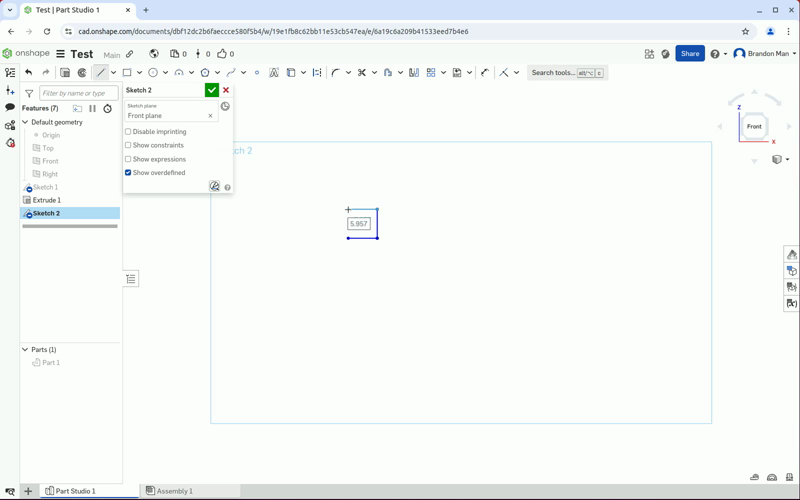
key_up(shift)
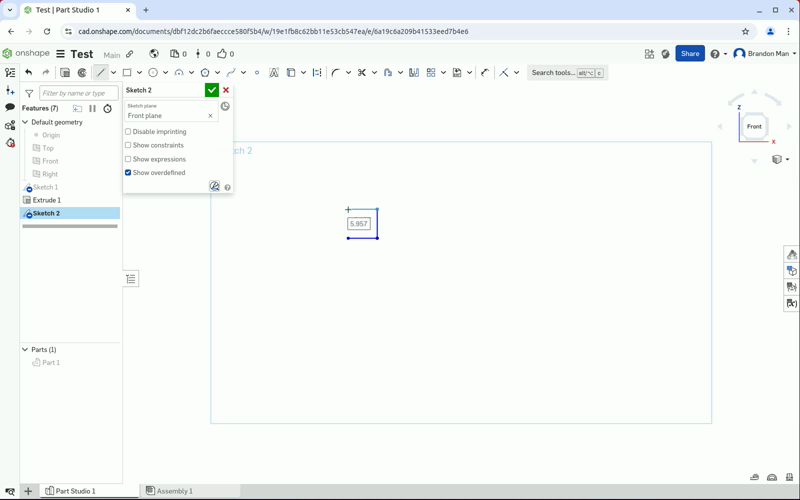
mouse_move(378, 209)
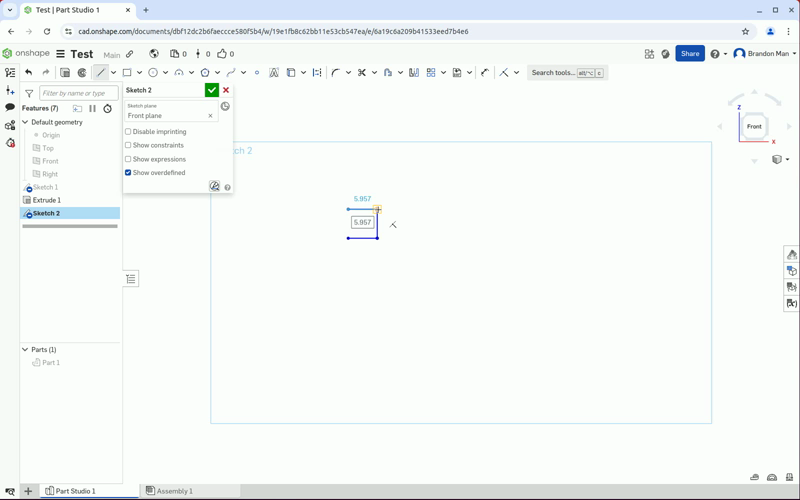
key_down(shift)
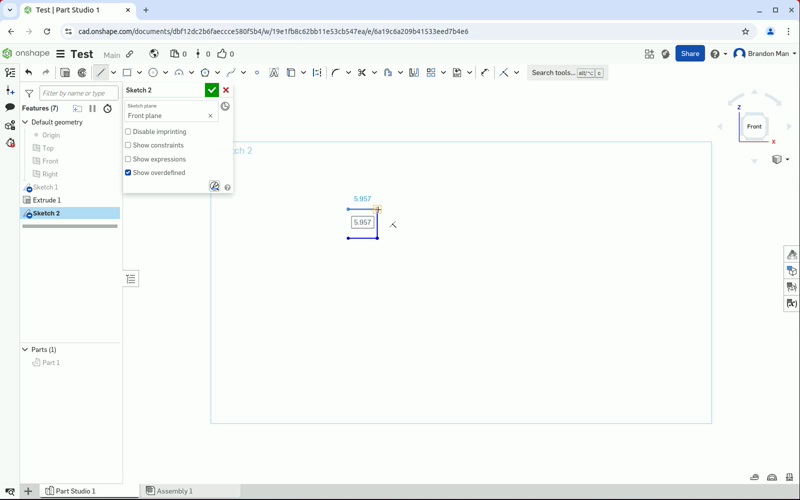
mouse_move(348, 238)
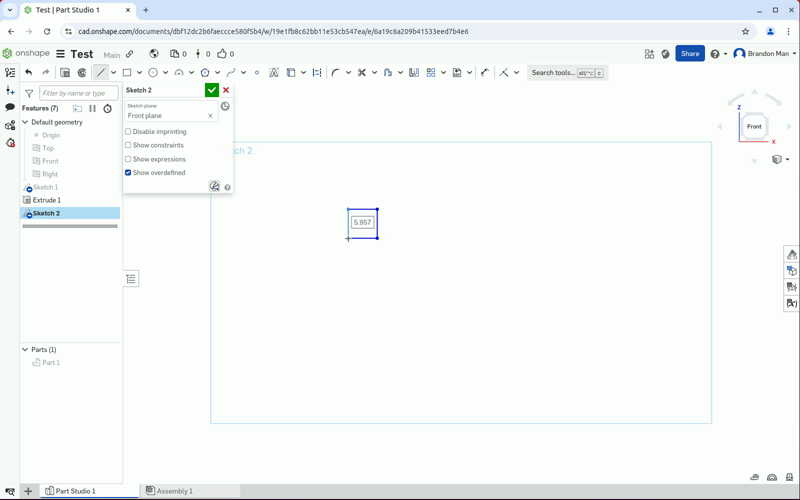
key_up(shift)
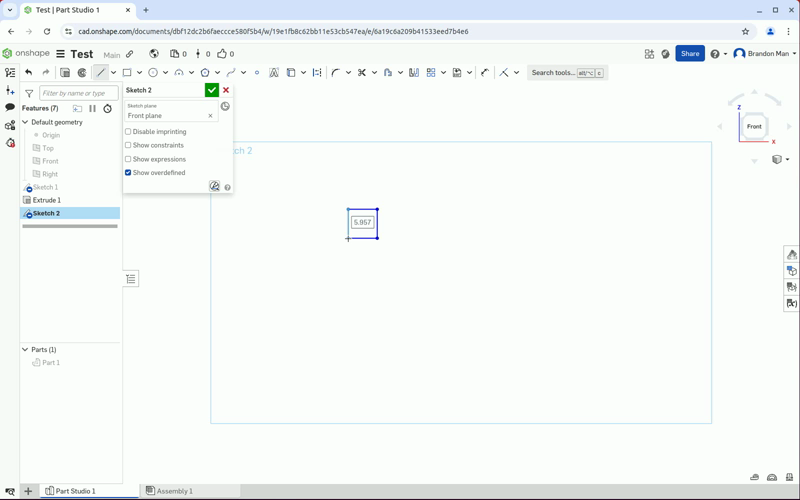
click(348, 238)
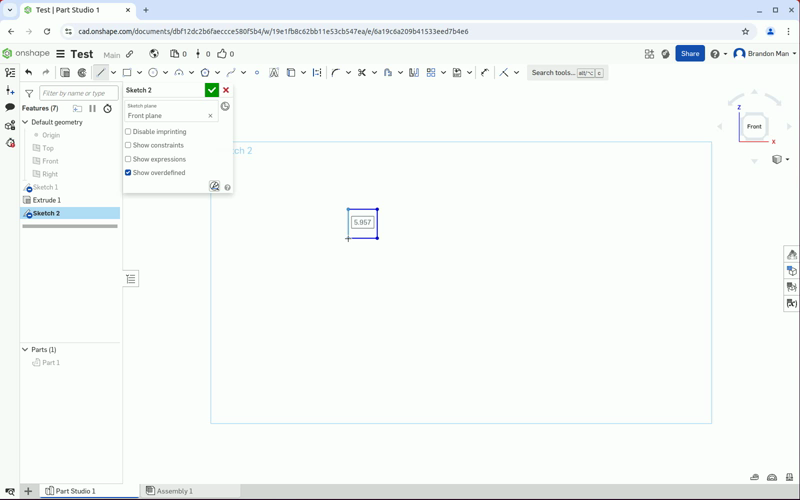
key(esc)
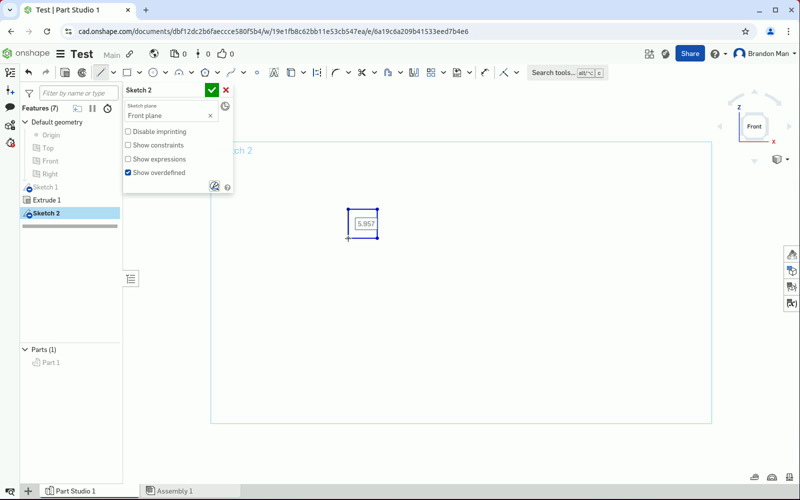
mouse_move(370, 217)
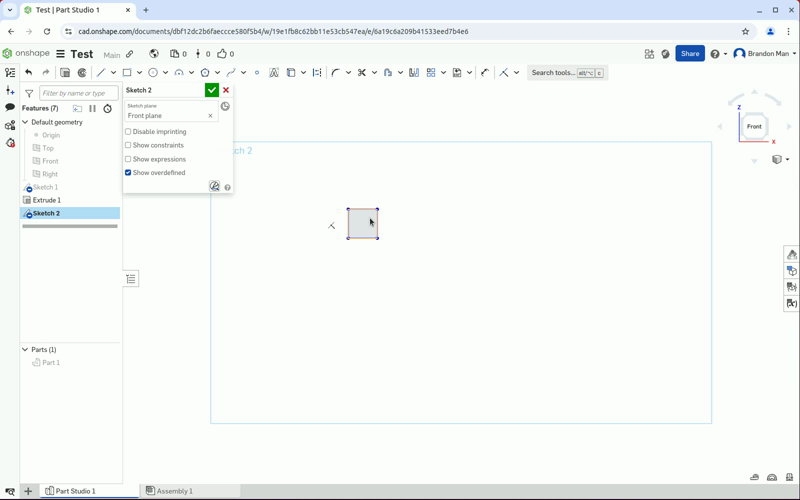
scroll(6)
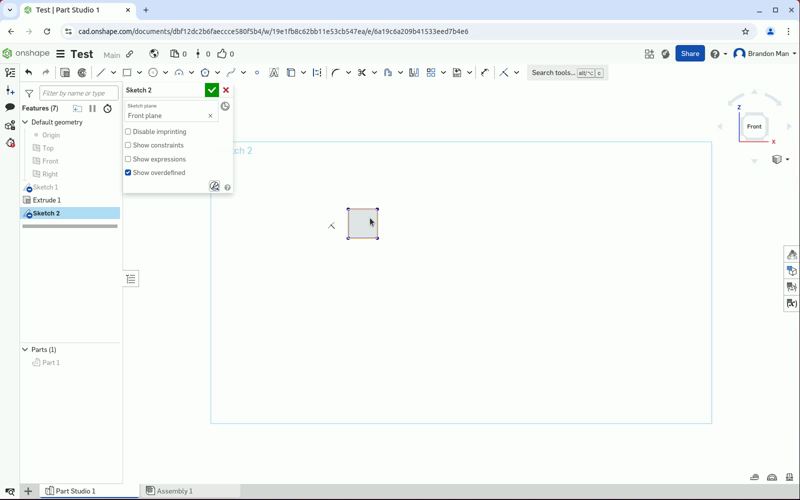
scroll(6)
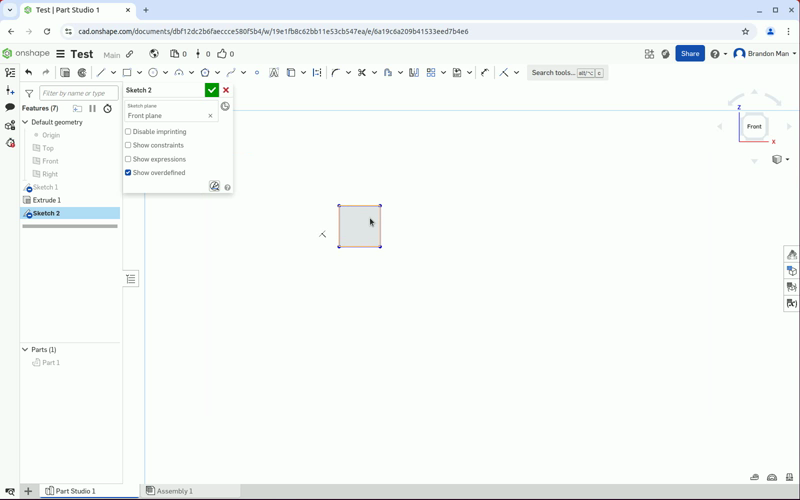
scroll(6)
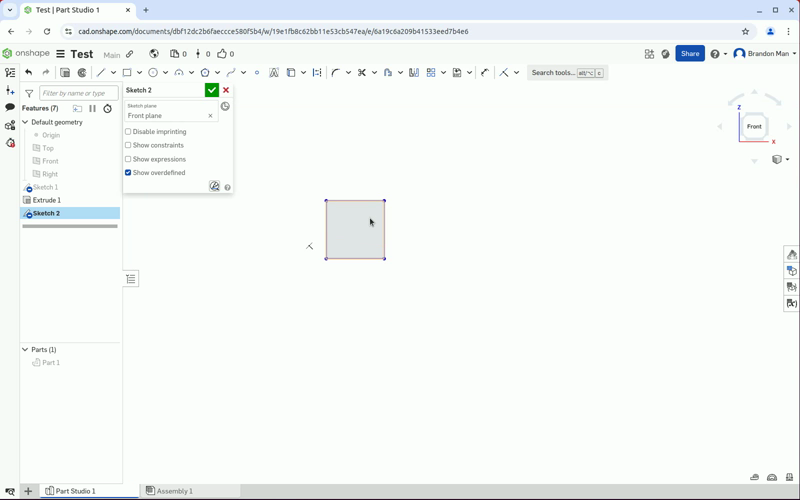
scroll(6)
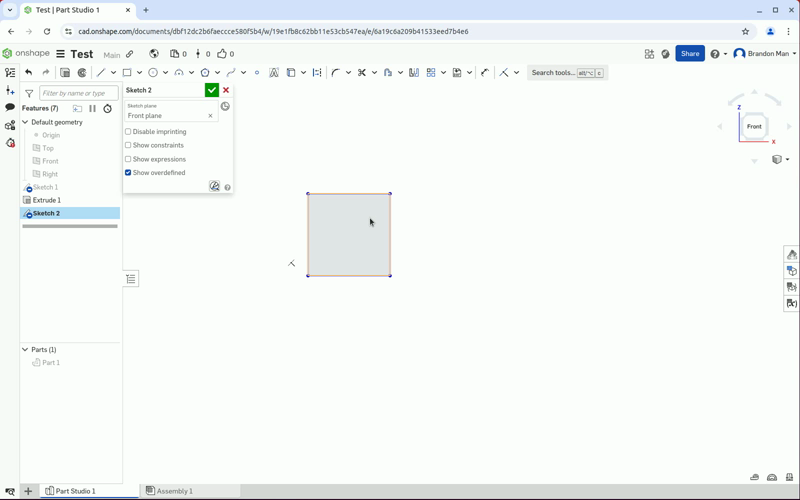
scroll(6)
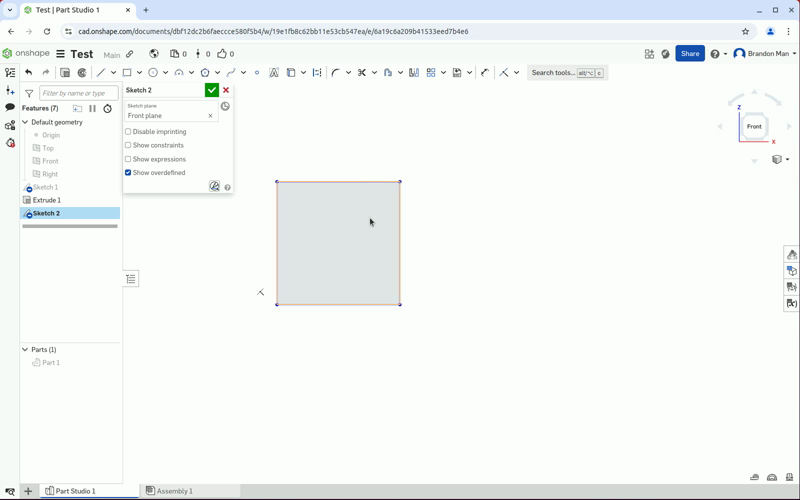
scroll(6)
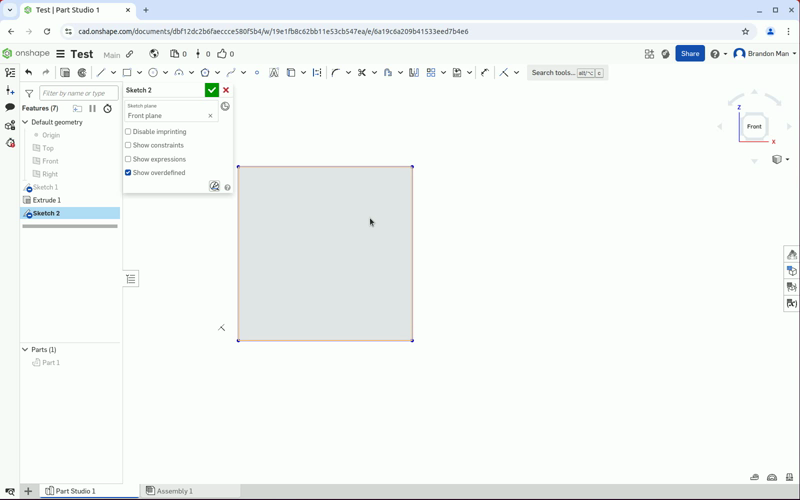
scroll(6)
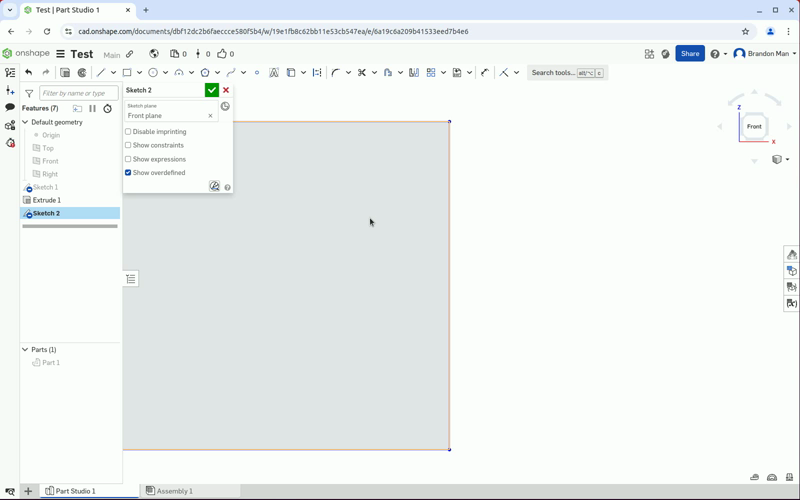
click(370, 217)
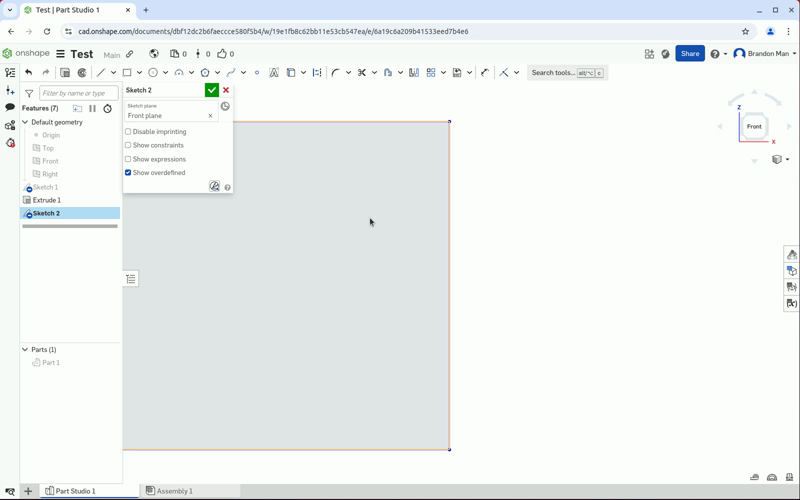
scroll(-6)
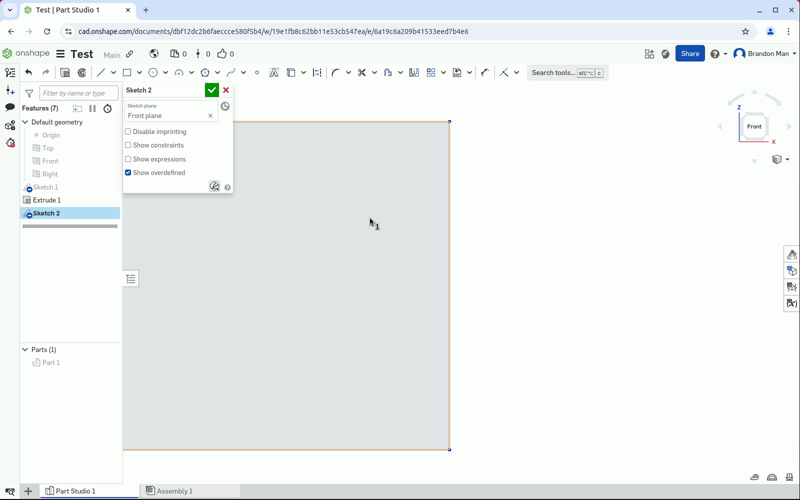
scroll(-6)
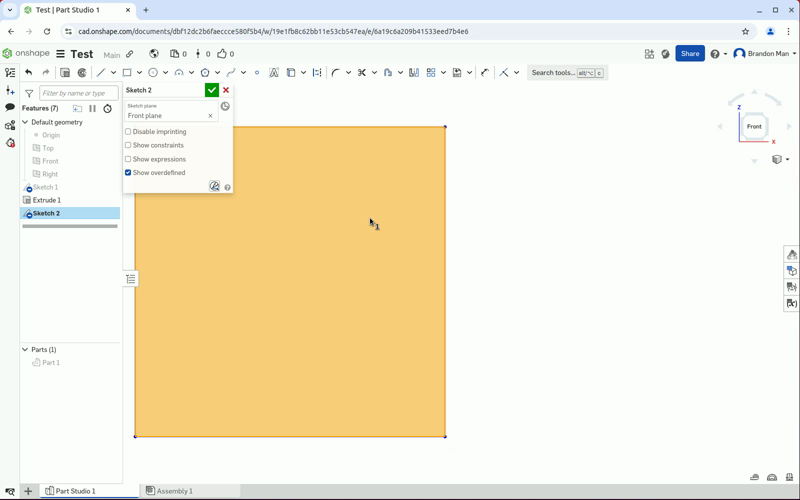
scroll(-6)
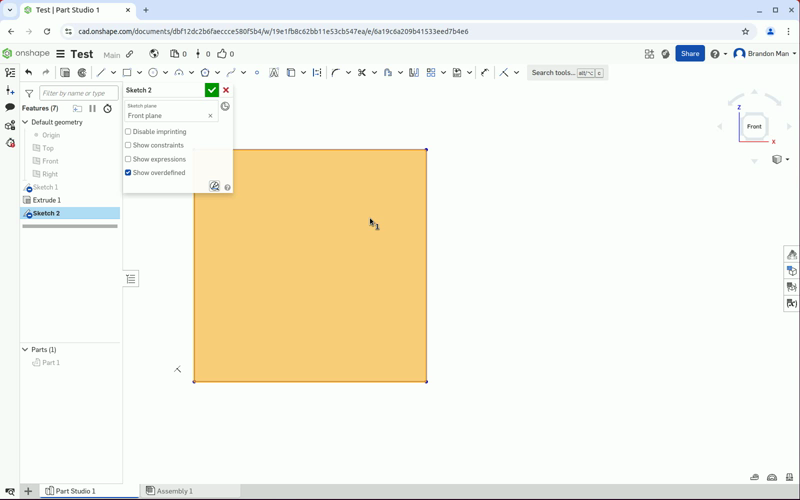
scroll(-6)
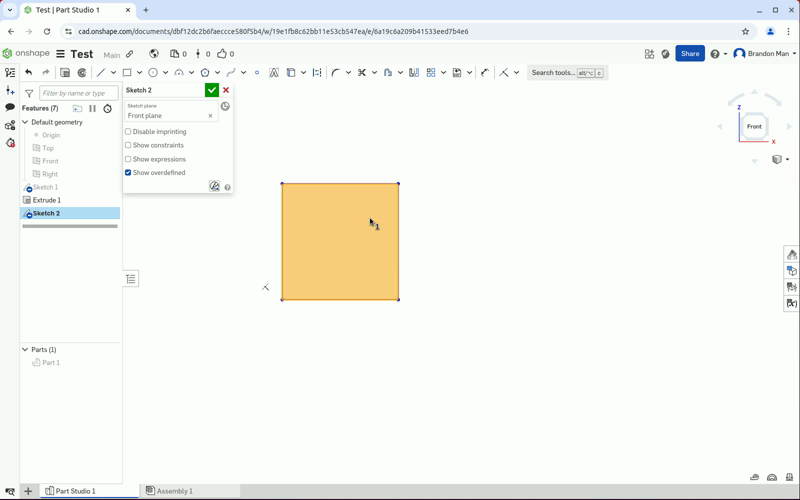
scroll(-6)
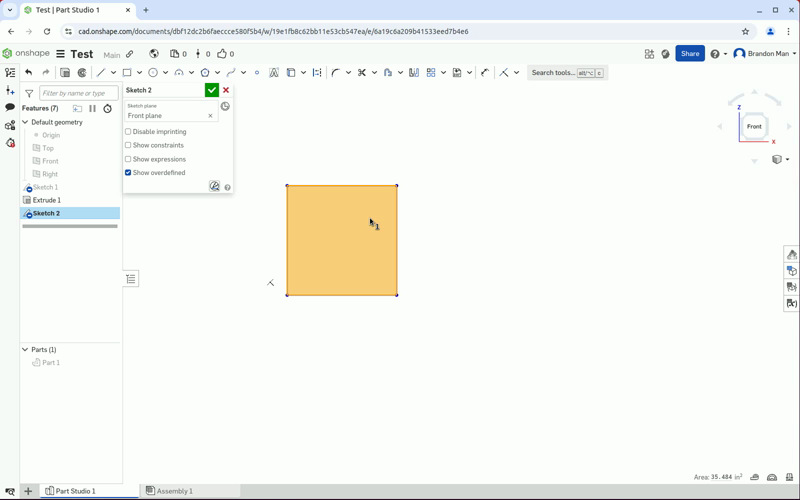
scroll(-6)
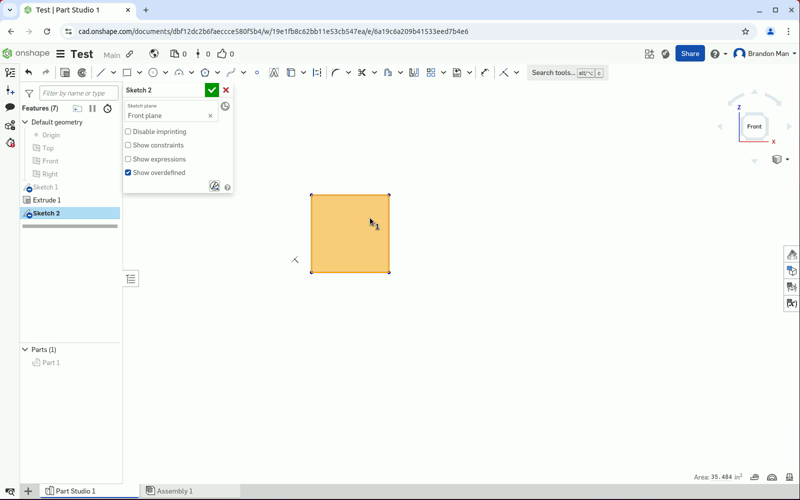
scroll(-6)
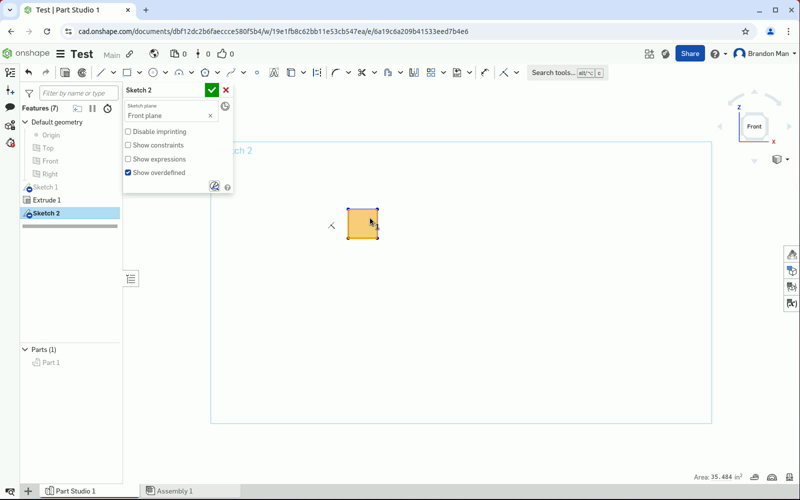
mouse_move(73, 352)
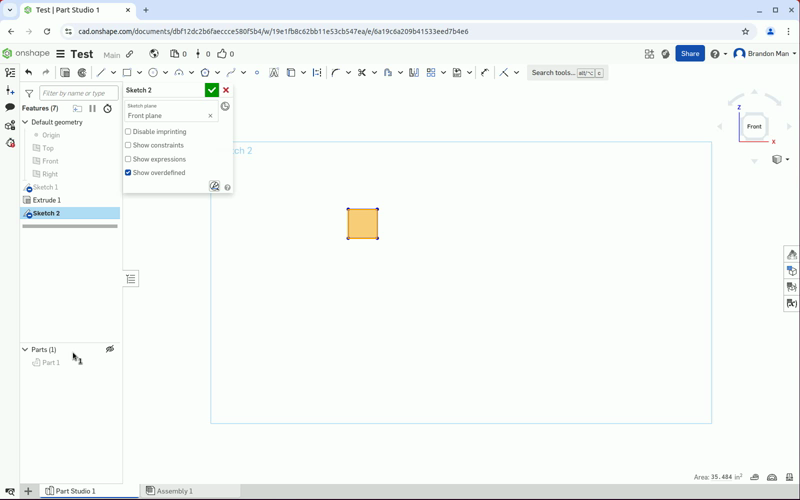
key(shift+y)
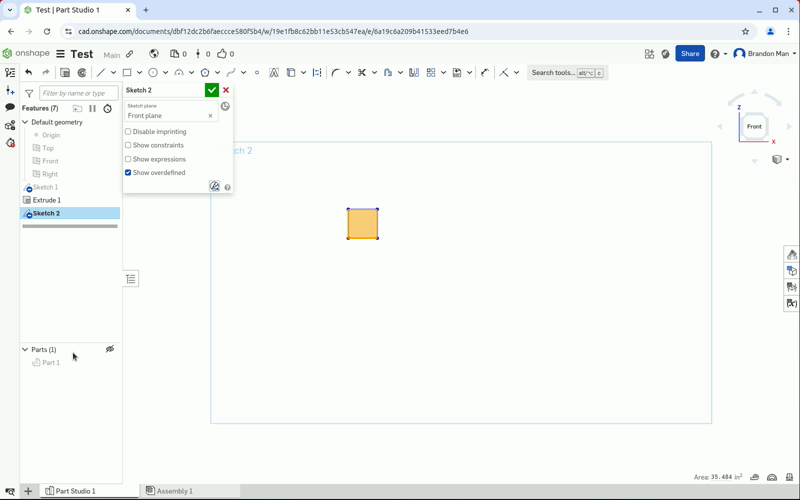
key(shift+e)
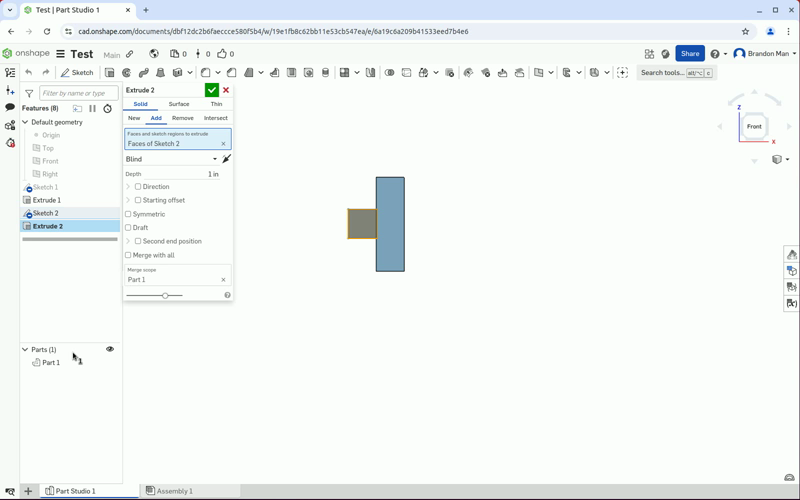
mouse_move(143, 106)
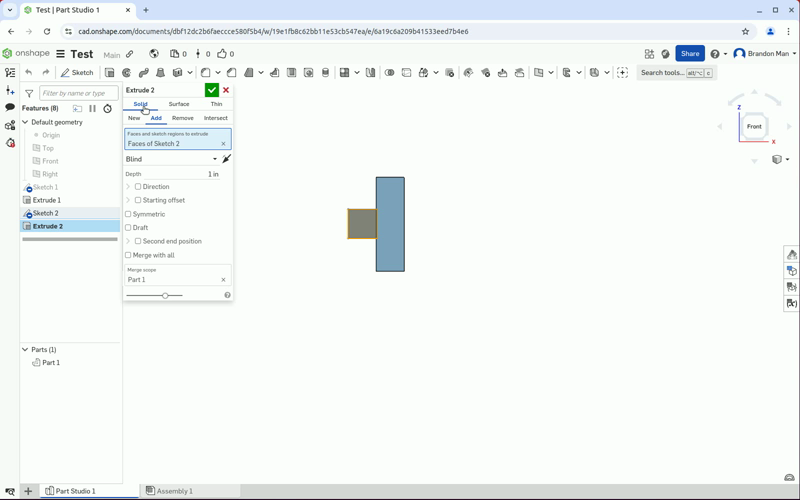
click(143, 106)
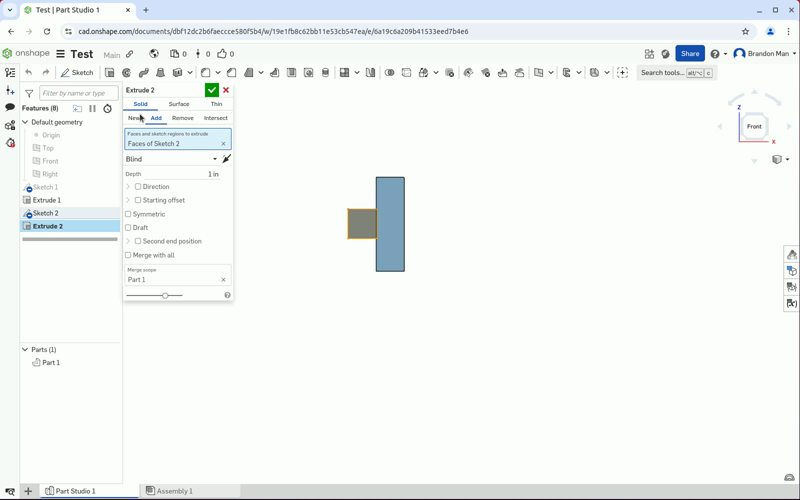
mouse_move(137, 120)
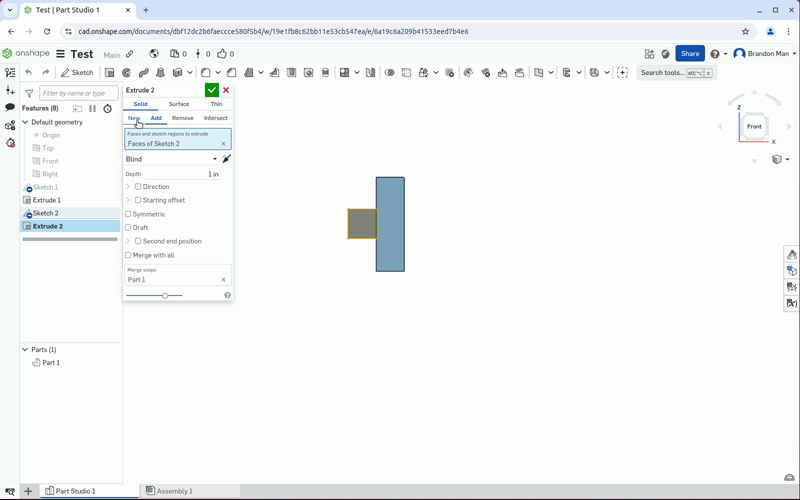
click(137, 120)
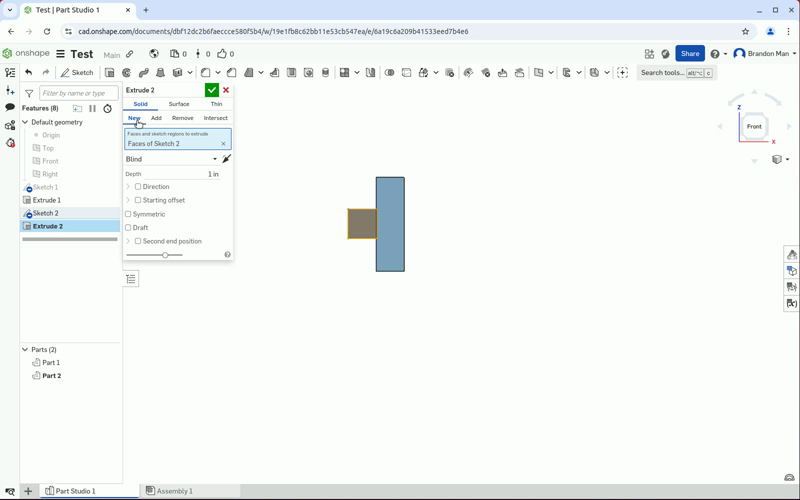
key(tab, 4)
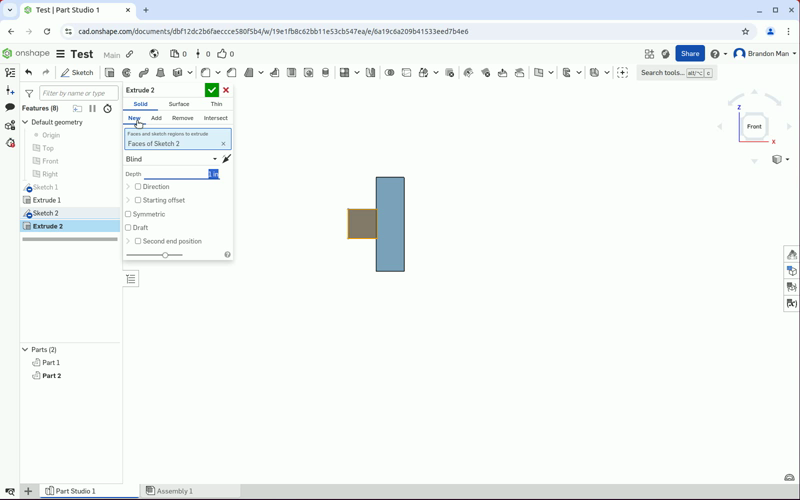
text(7.703)
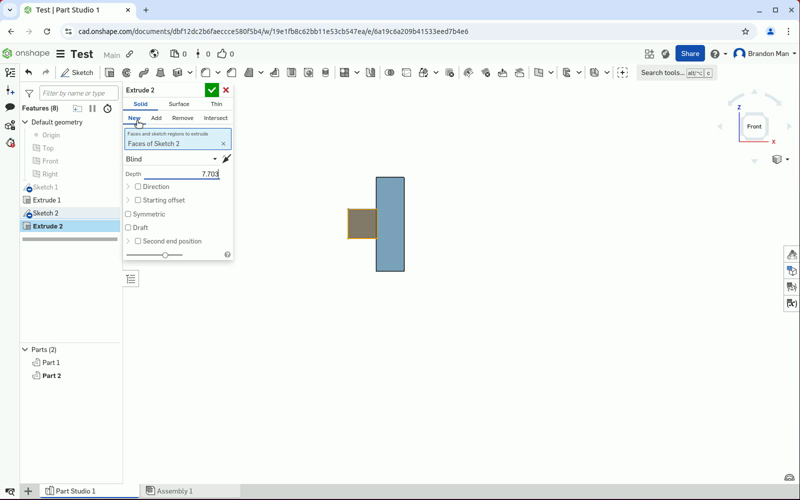
key(enter)
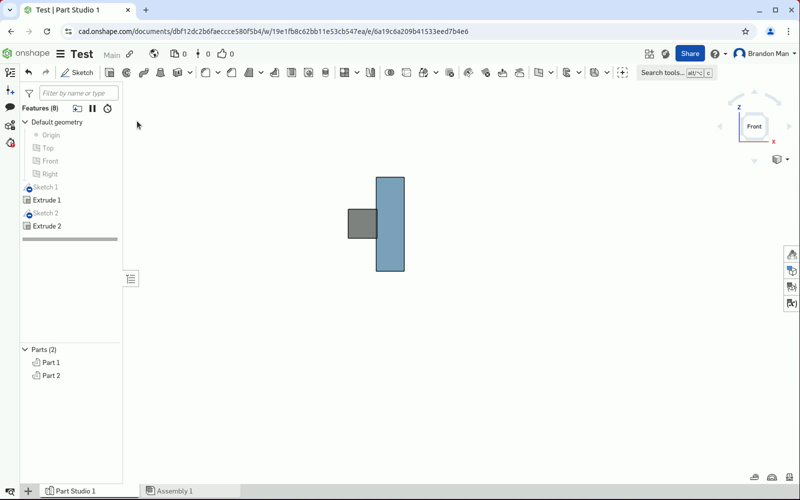
key(shift+h)
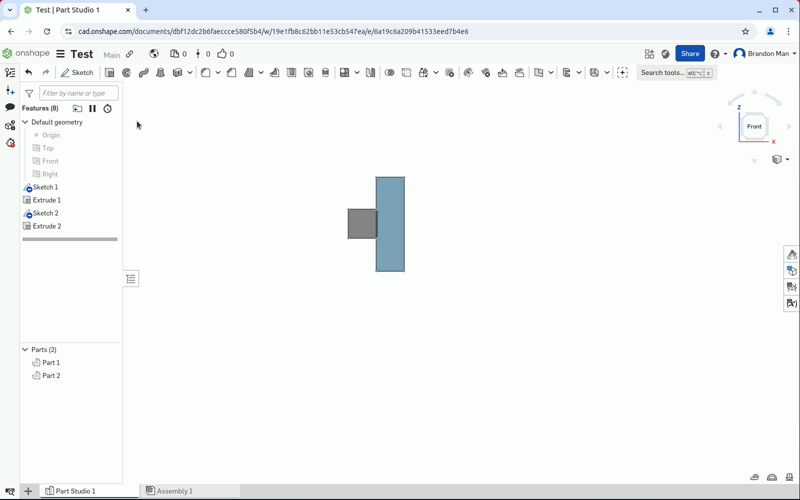
key(shift+h)
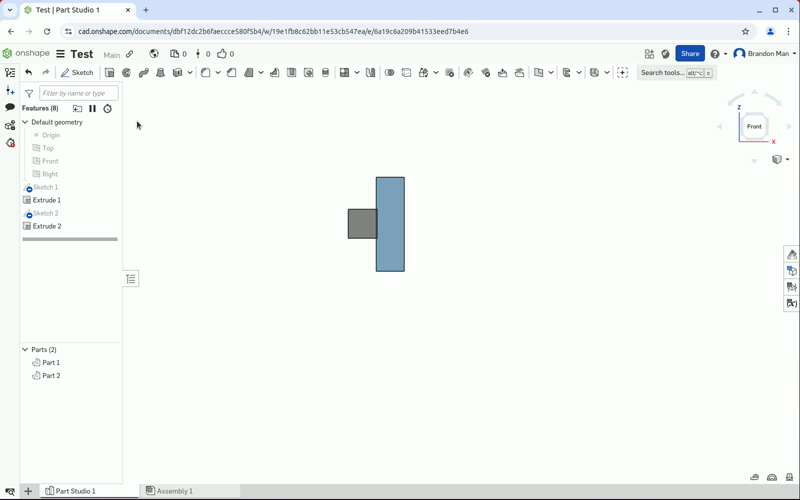
mouse_move(73, 189)
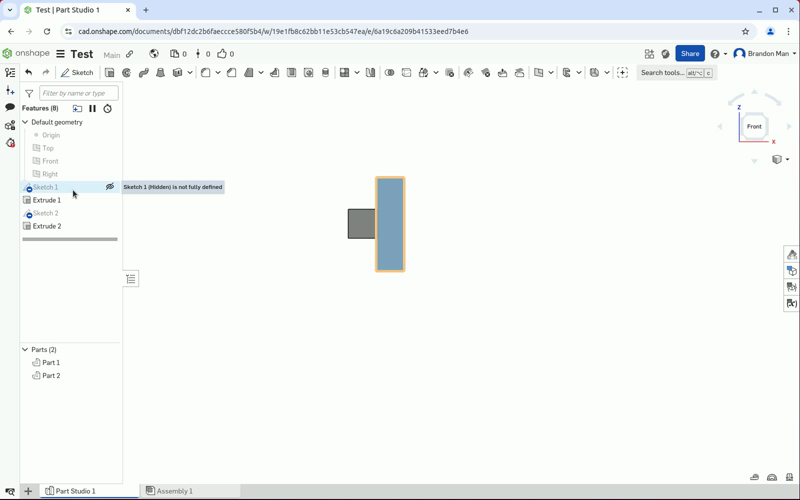
click(73, 189)
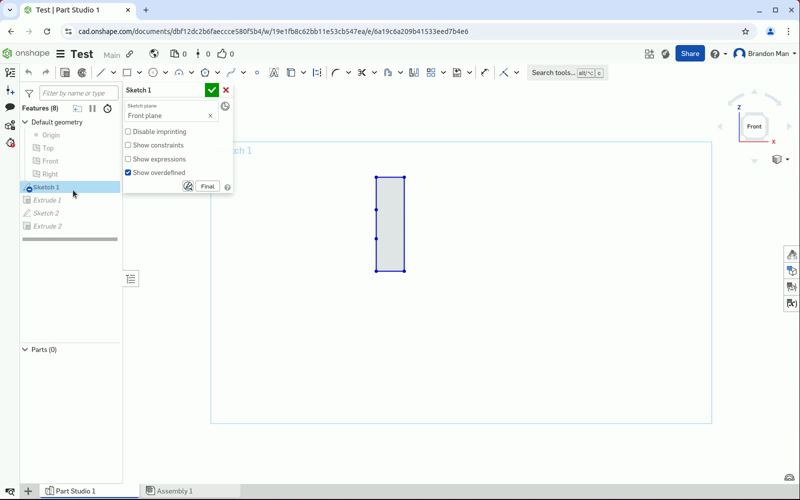
mouse_move(229, 92)
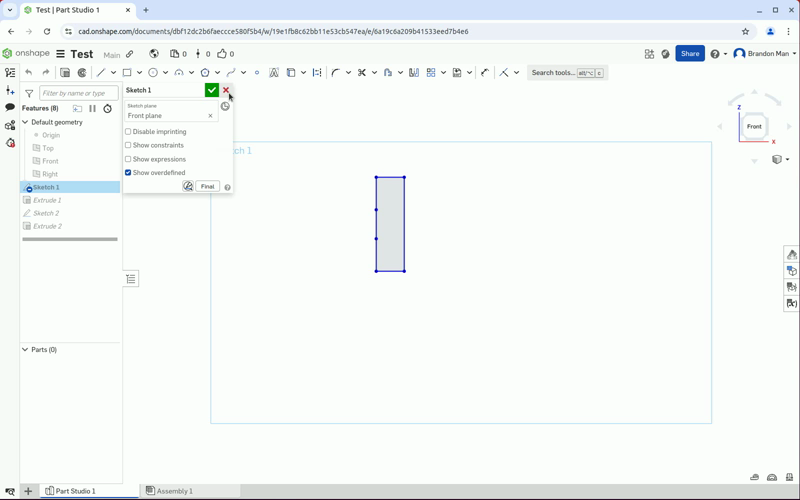
click(229, 92)
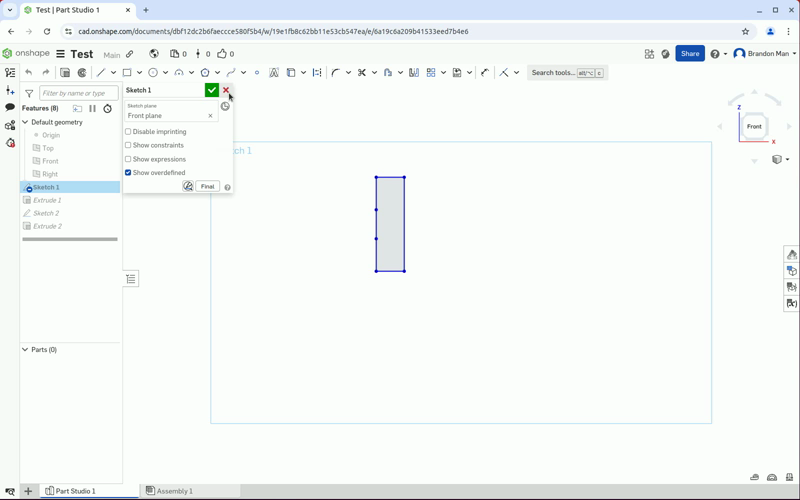
key(shift+s)
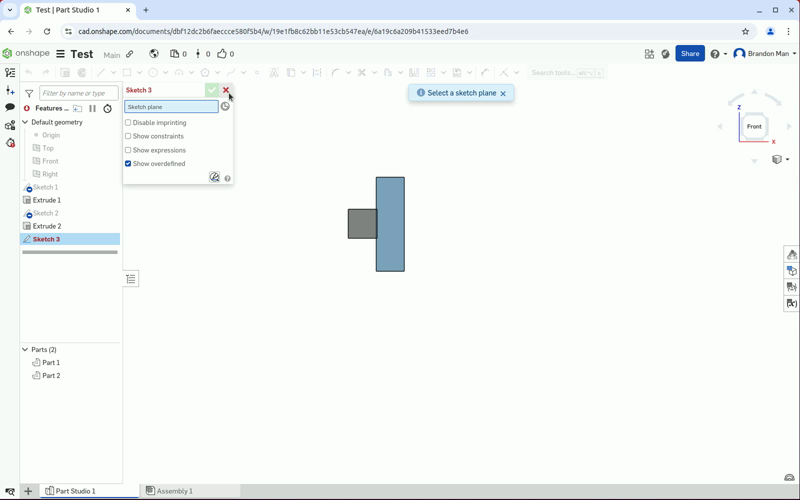
mouse_move(73, 163)
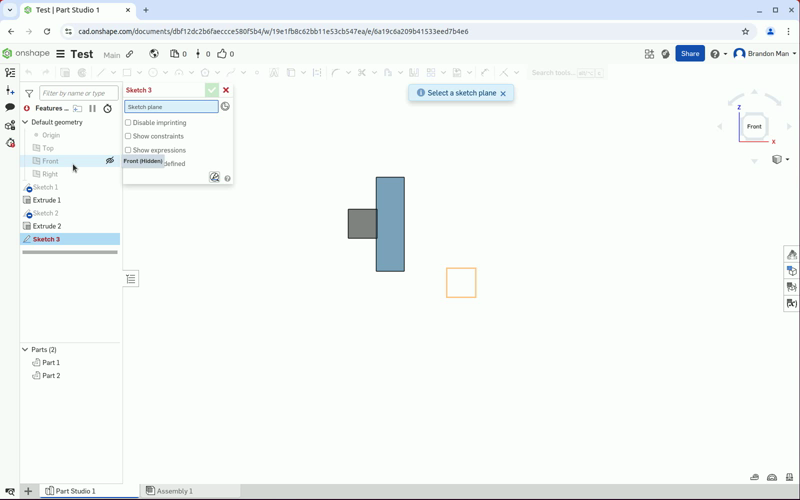
click(73, 163)
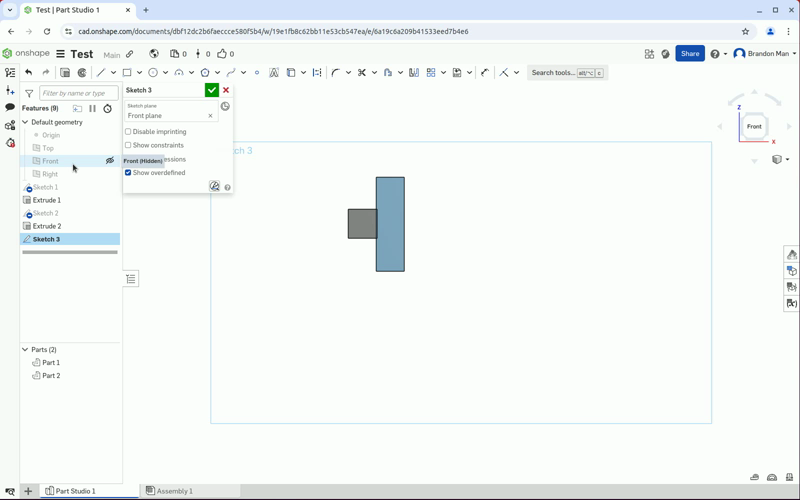
mouse_move(73, 352)
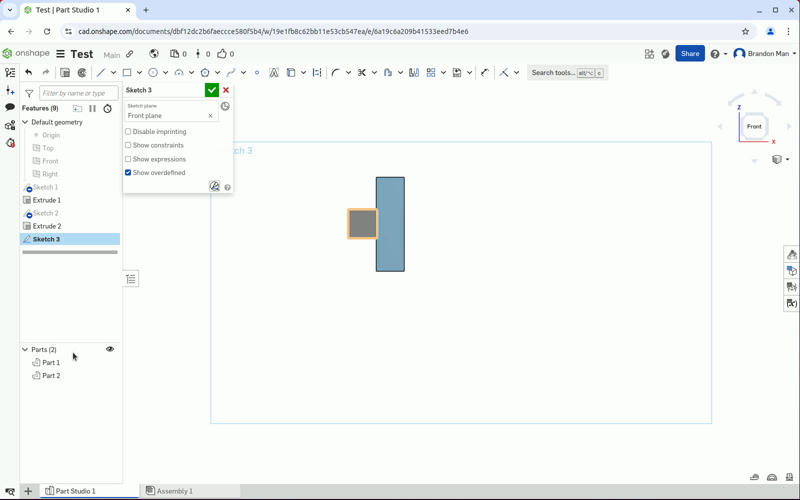
key(y)
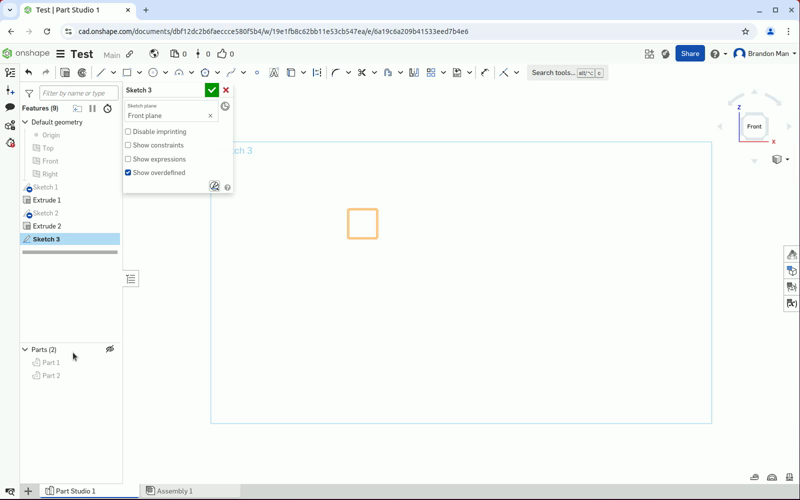
key(l)
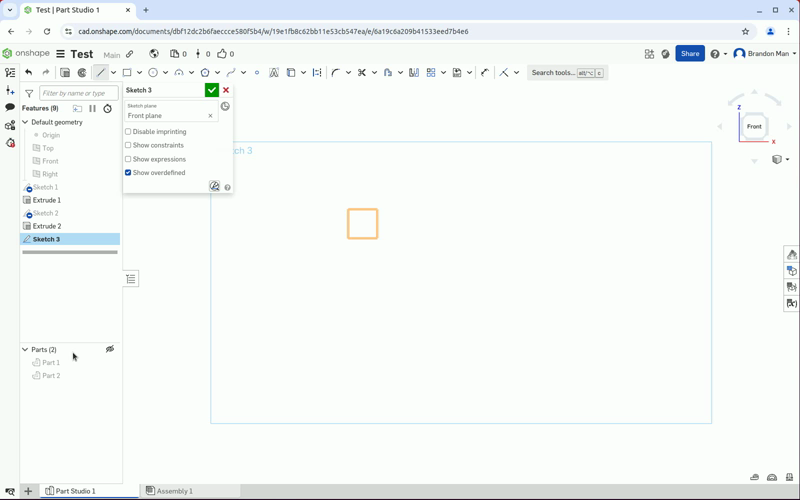
key_down(shift)
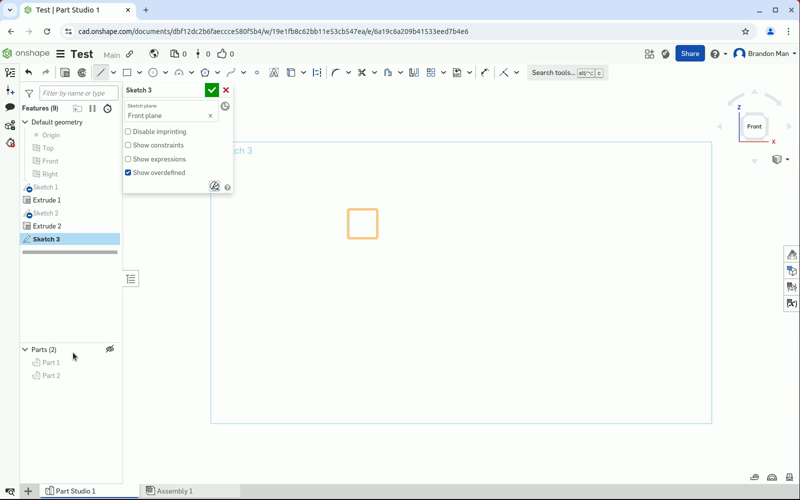
mouse_move(376, 271)
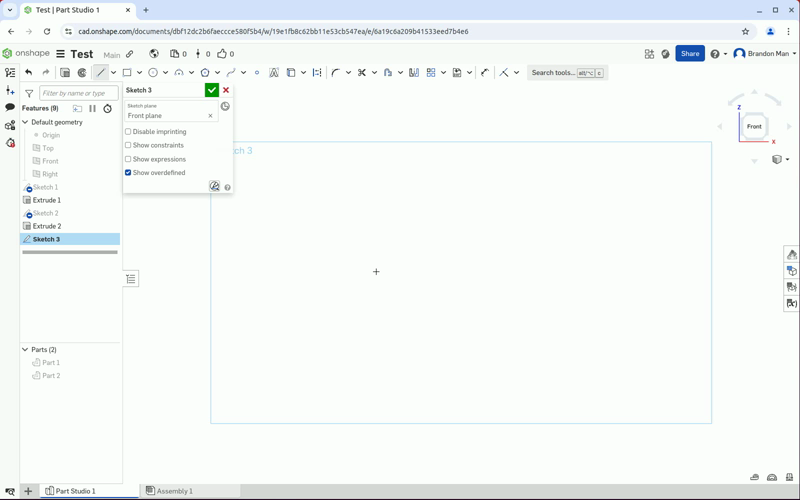
click(376, 271)
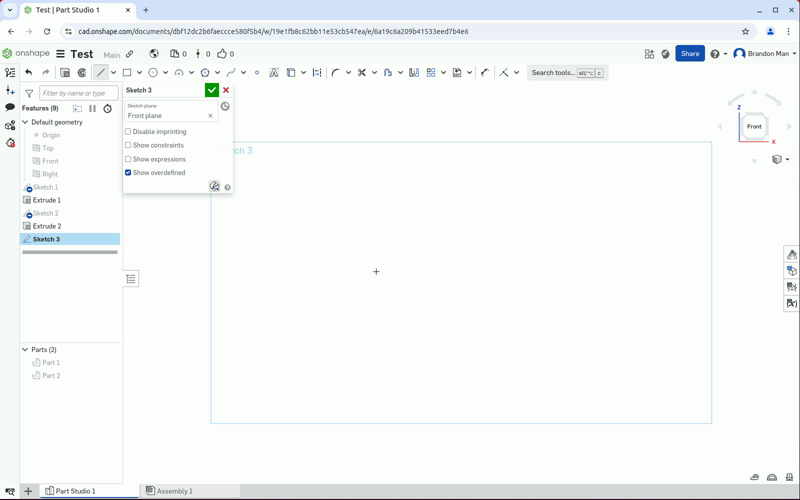
key_up(shift)
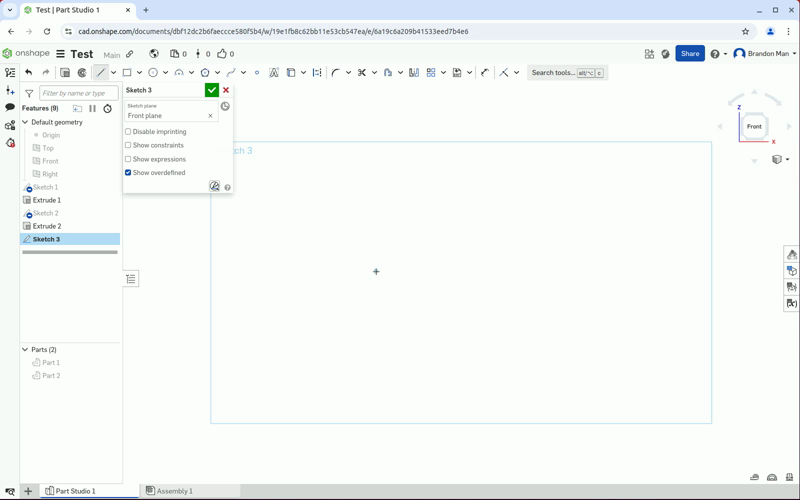
key_down(shift)
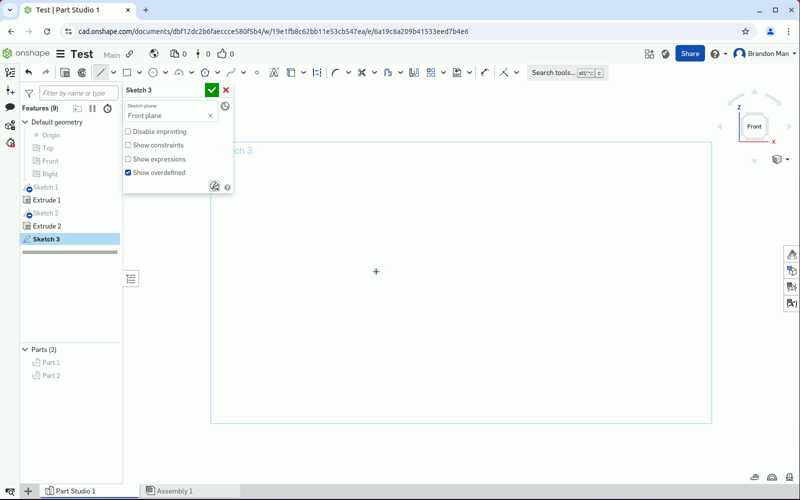
mouse_move(406, 271)
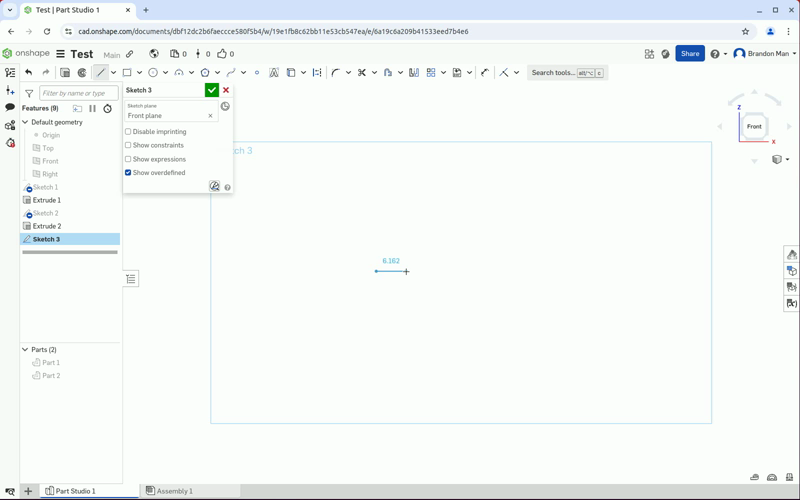
mouse_move(404, 271)
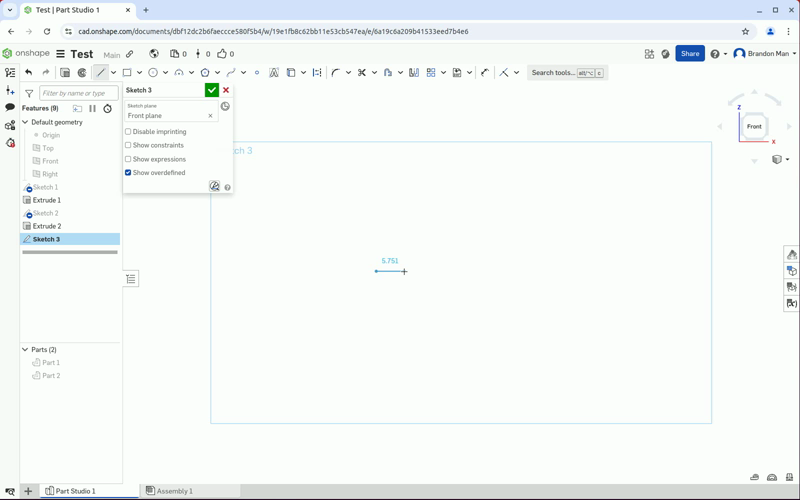
click(404, 271)
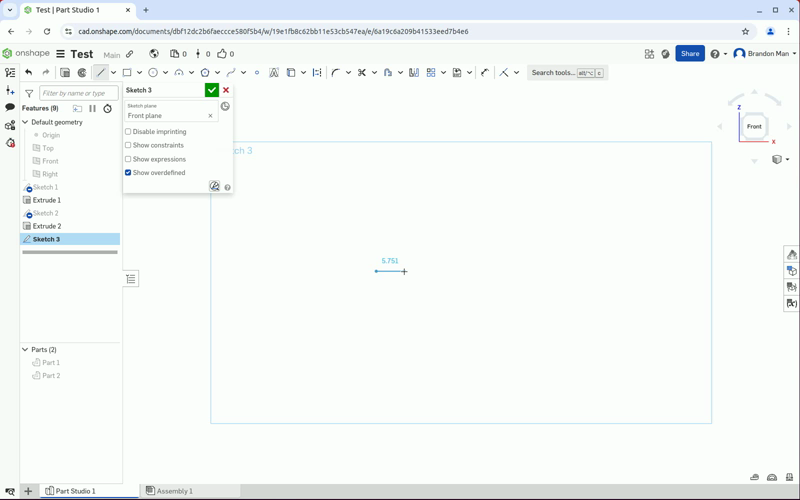
key_up(shift)
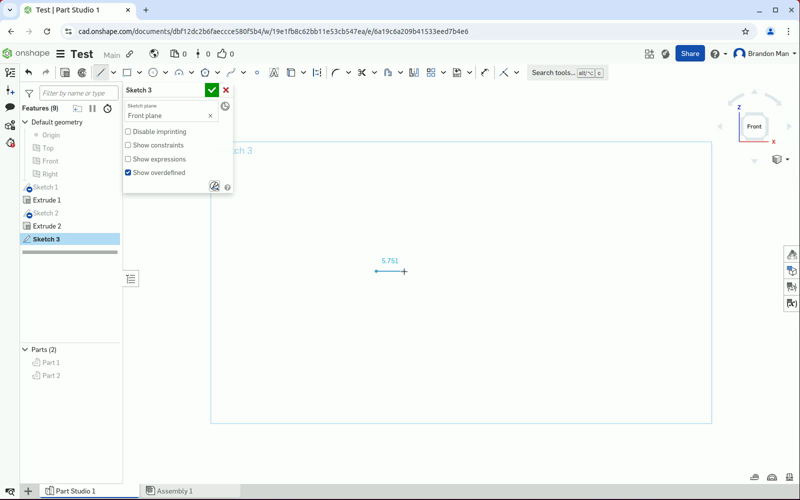
key_down(shift)
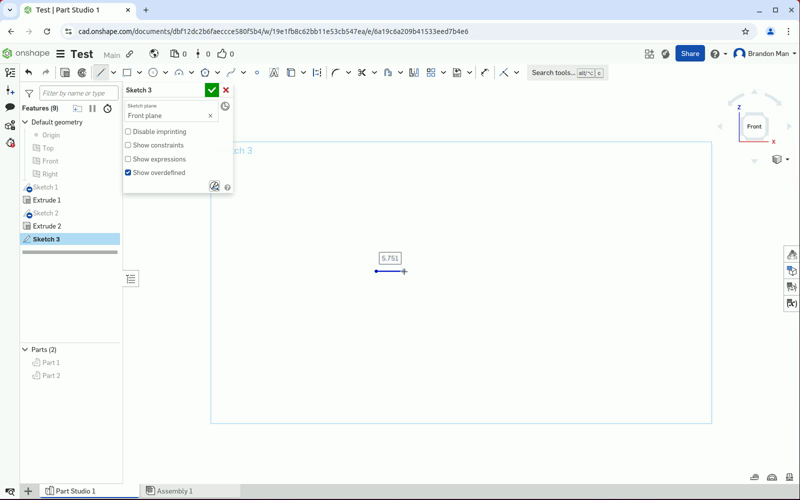
mouse_move(404, 177)
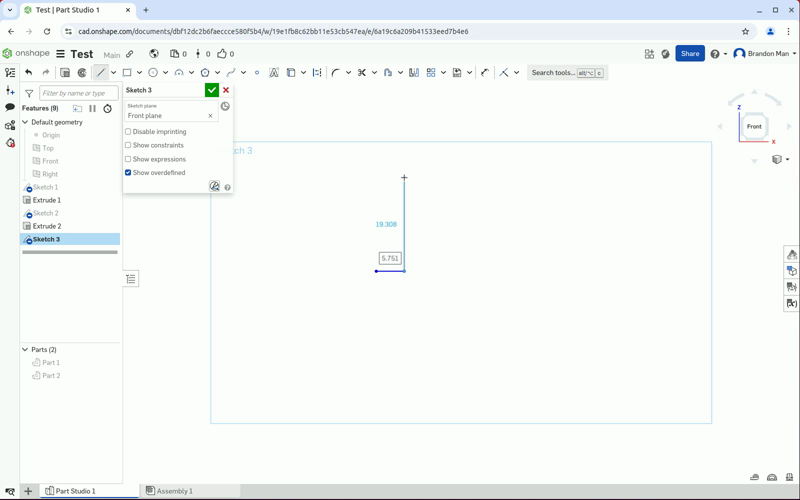
click(404, 177)
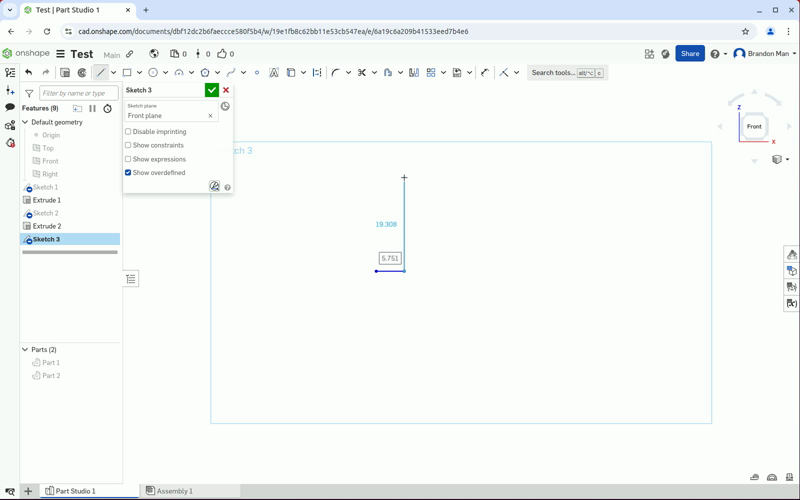
key_up(shift)
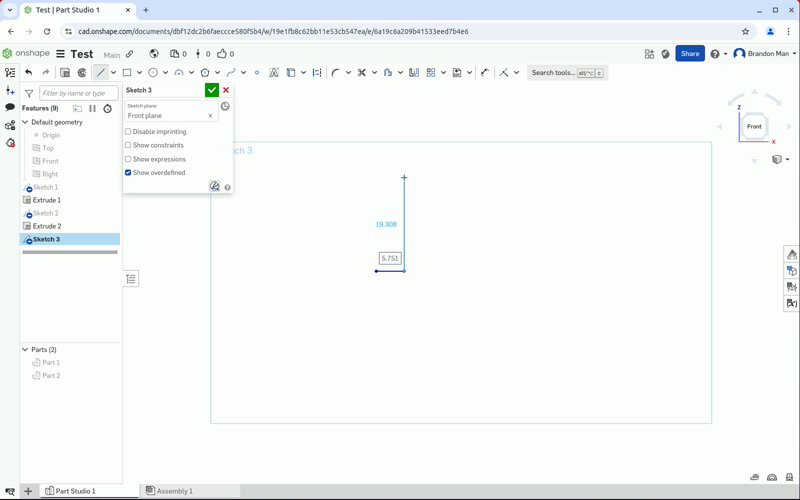
key_down(shift)
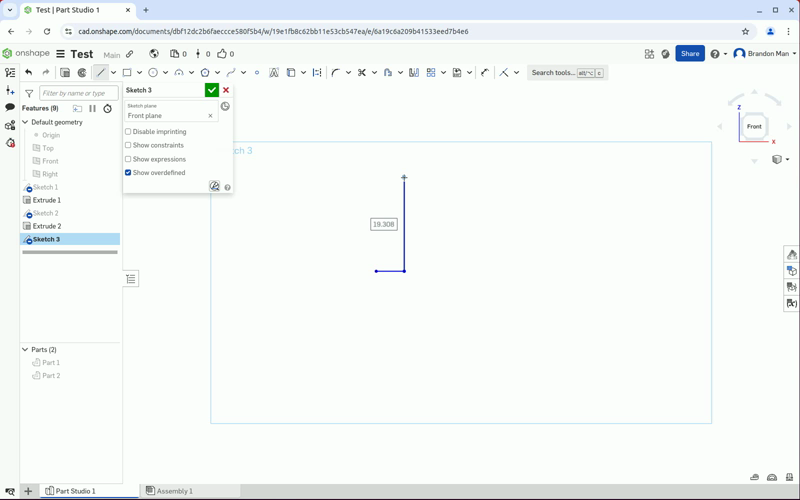
mouse_move(434, 177)
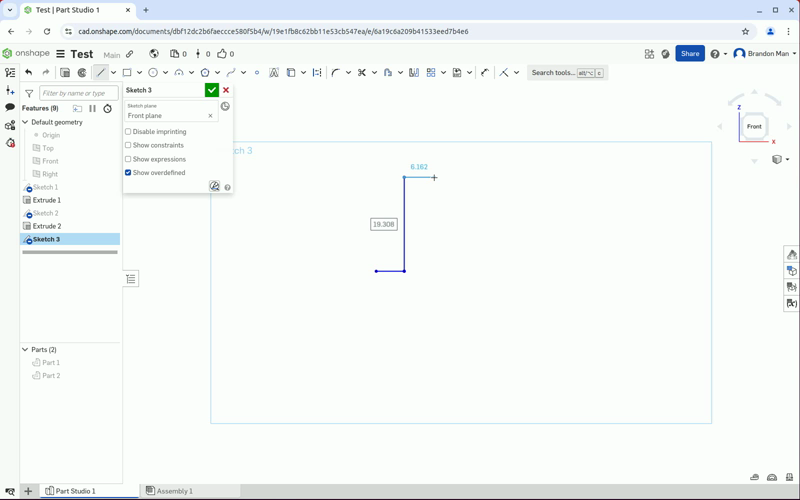
mouse_move(376, 177)
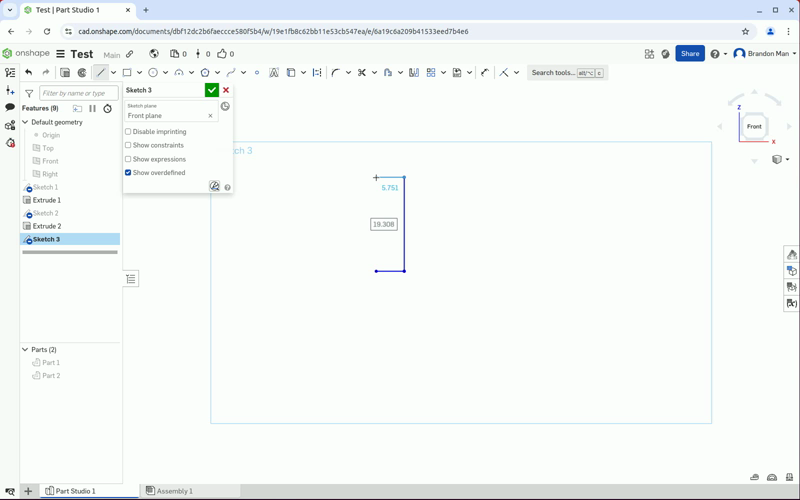
click(376, 177)
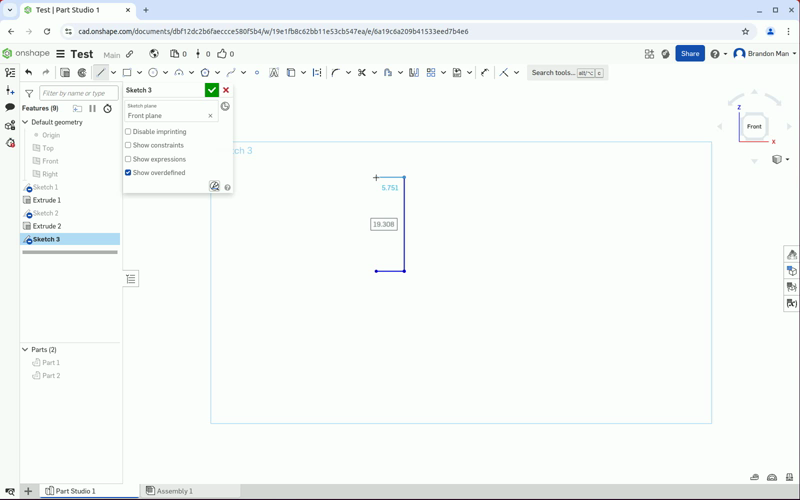
key_up(shift)
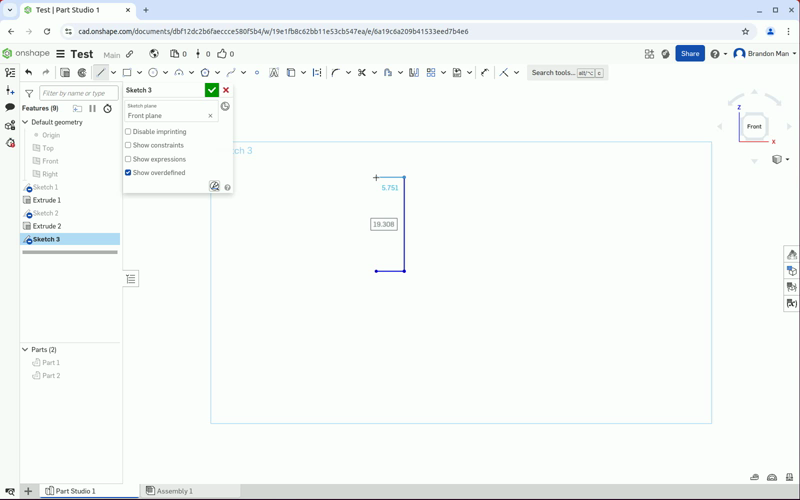
key_down(shift)
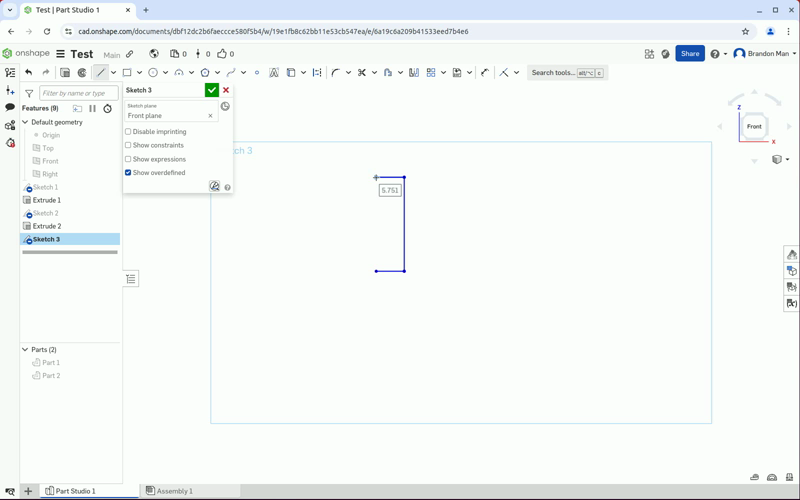
mouse_move(406, 177)
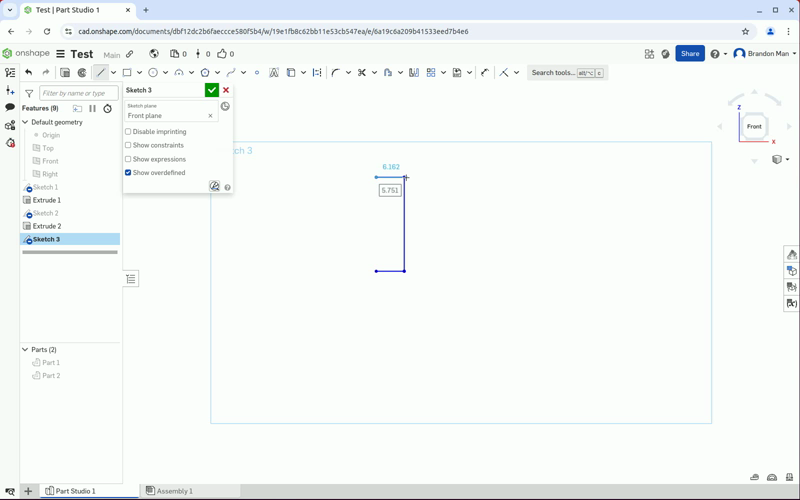
mouse_move(376, 209)
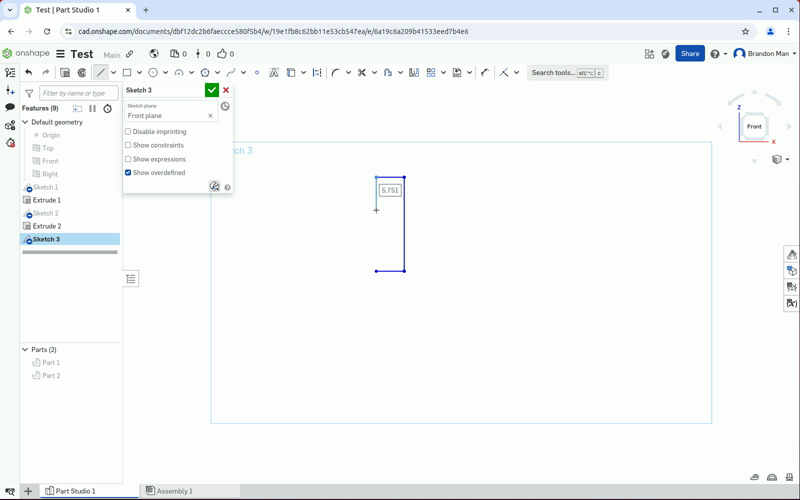
click(376, 209)
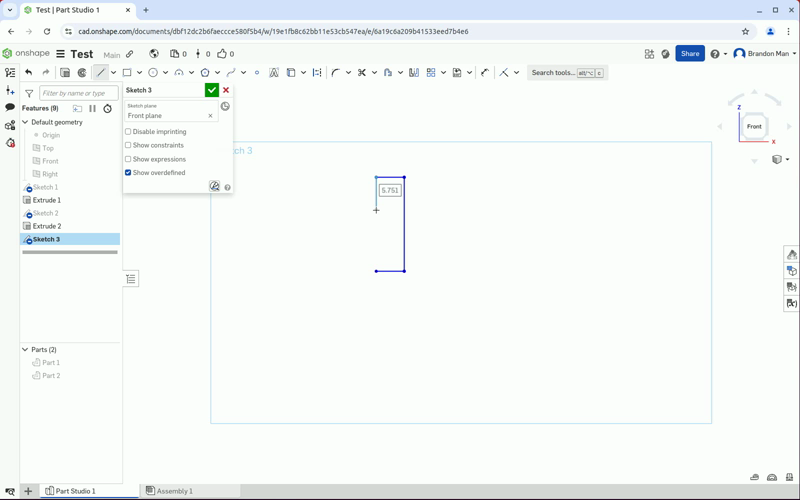
key_up(shift)
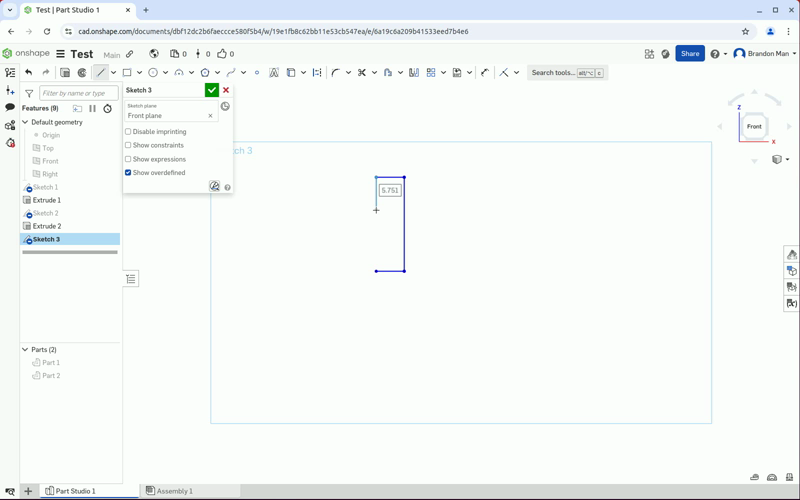
key_down(shift)
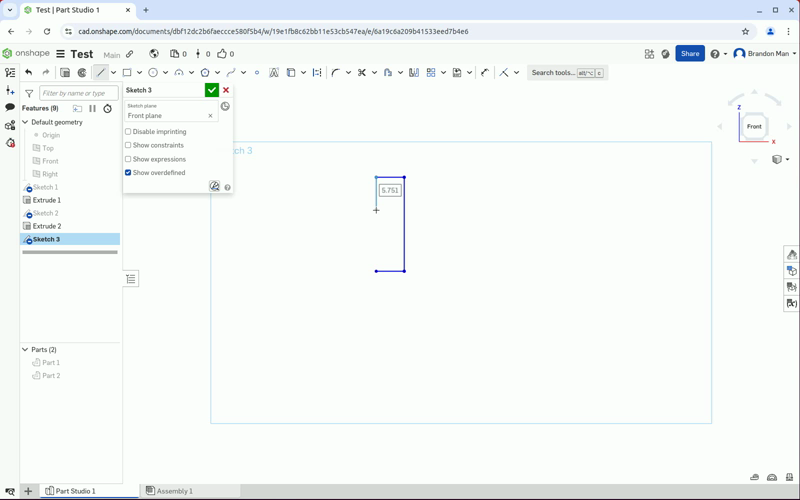
mouse_move(406, 209)
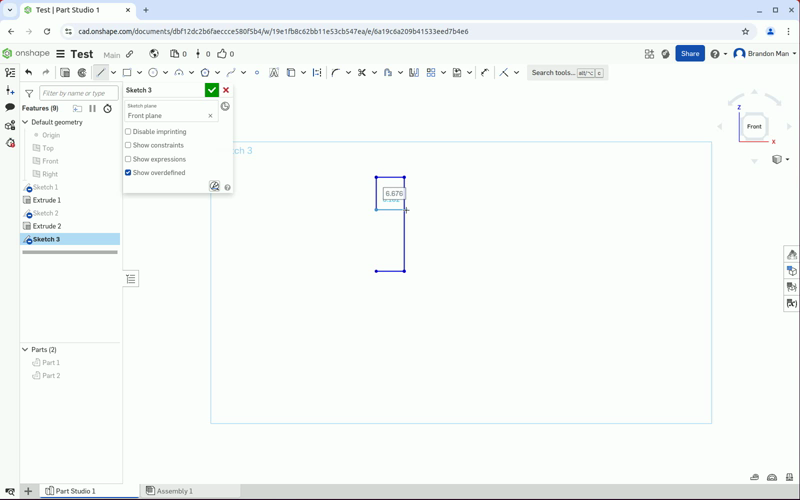
mouse_move(376, 238)
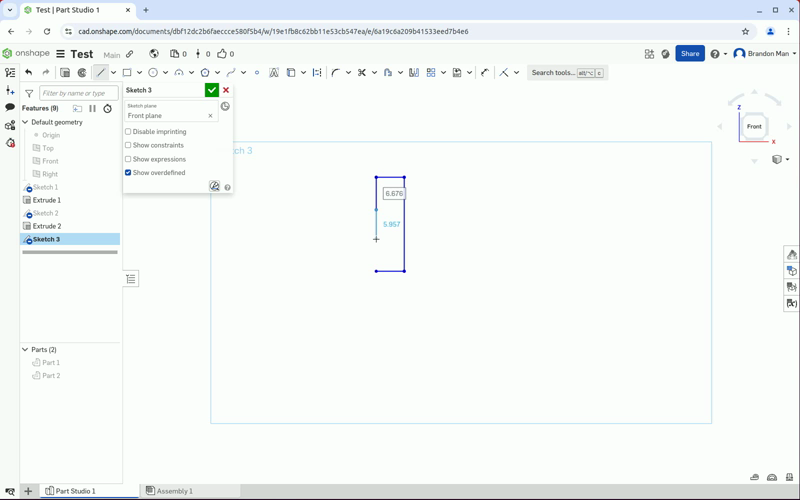
click(376, 238)
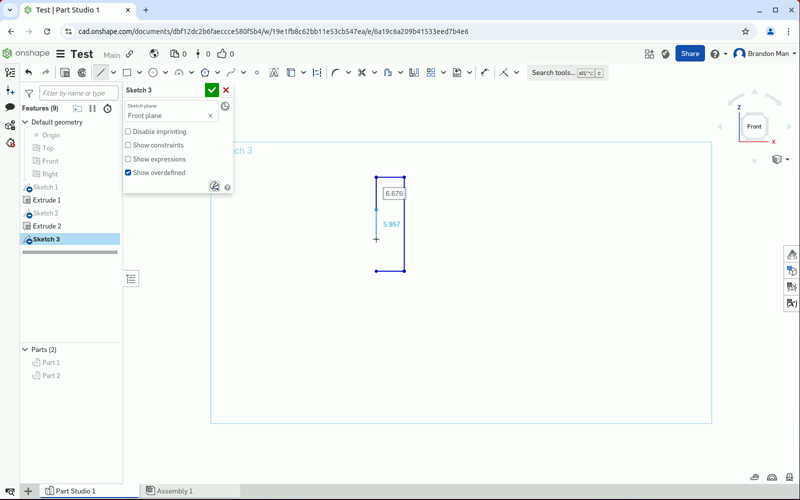
key_up(shift)
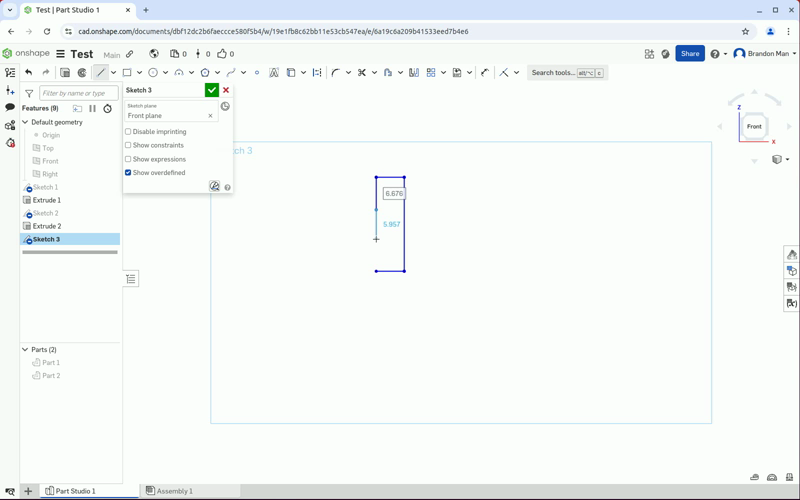
mouse_move(406, 238)
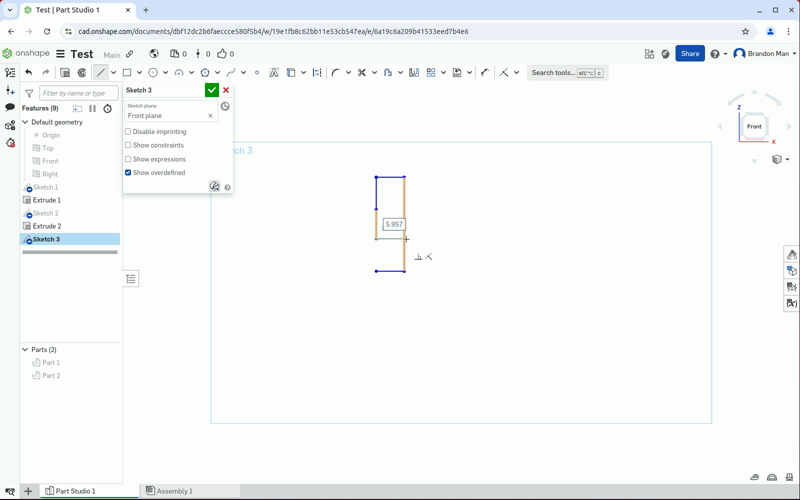
key_down(shift)
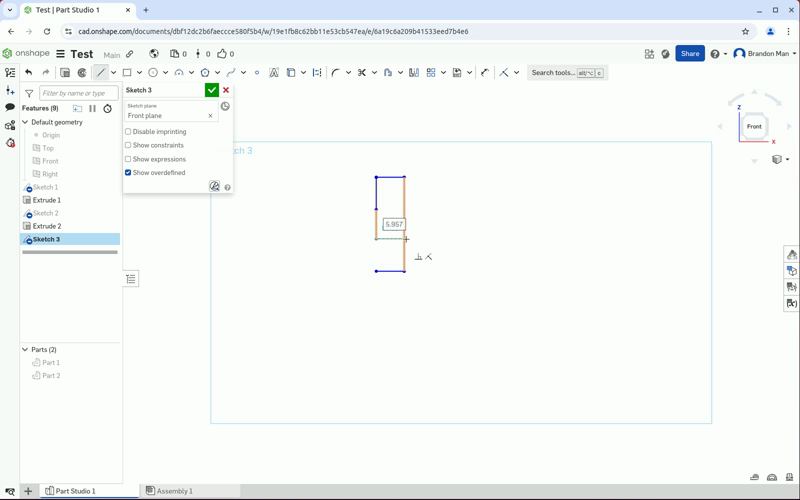
mouse_move(376, 271)
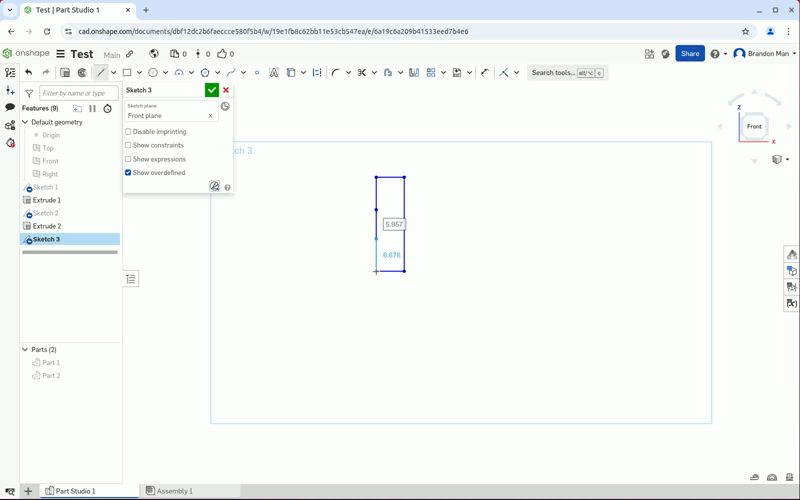
key_up(shift)
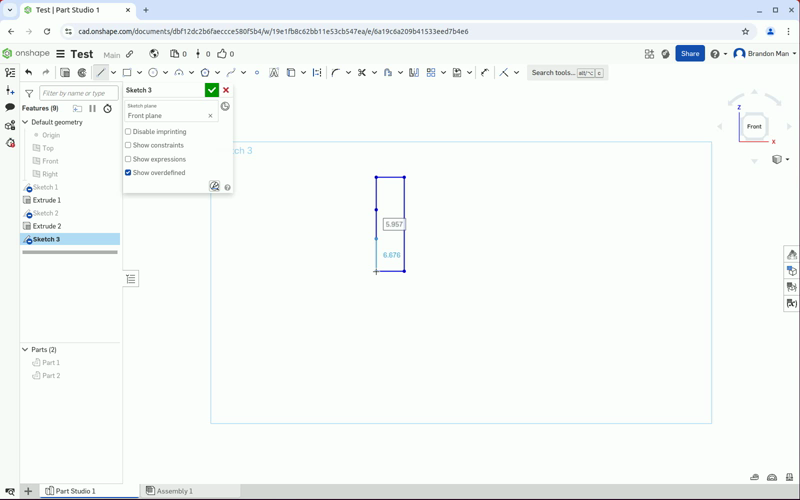
click(376, 271)
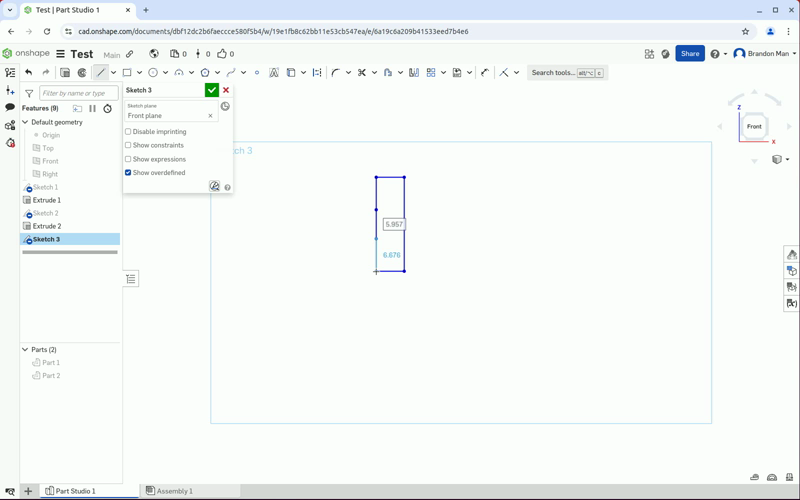
key(esc)
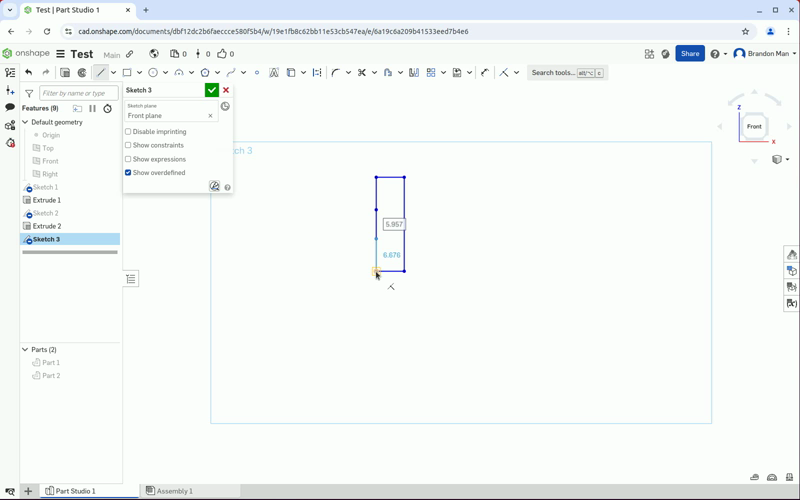
mouse_move(397, 254)
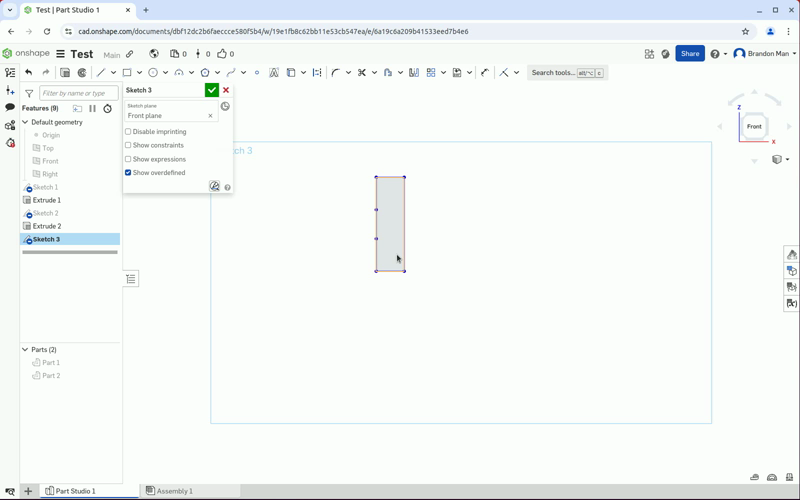
click(397, 254)
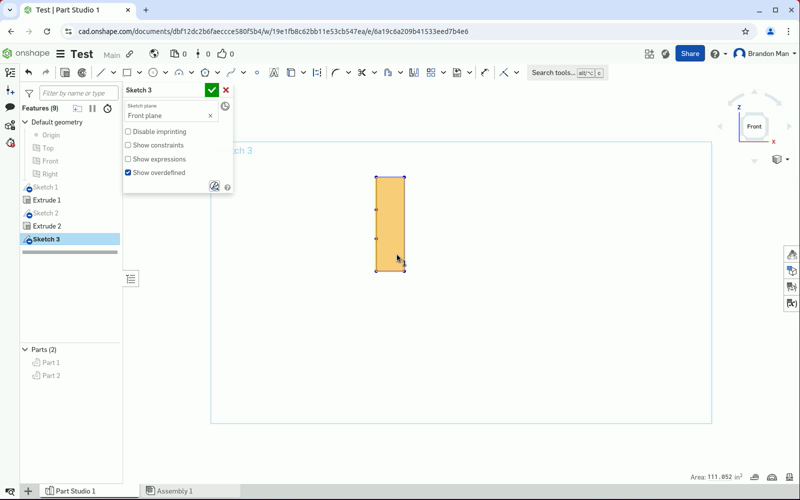
mouse_move(73, 352)
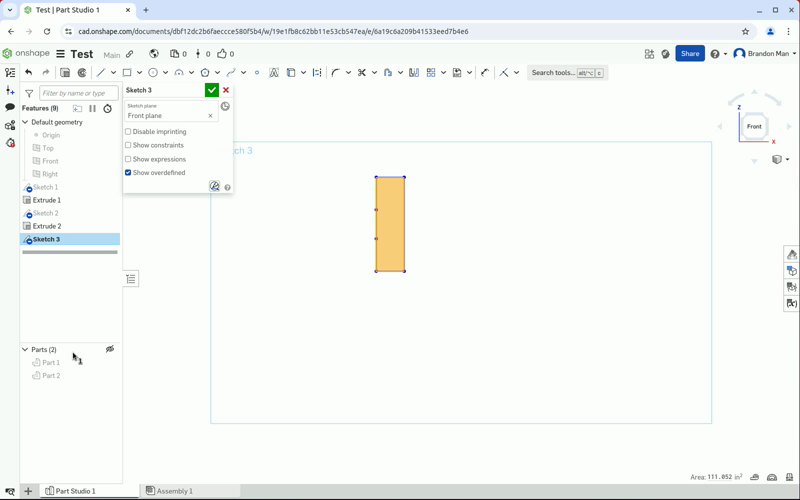
key(shift+y)
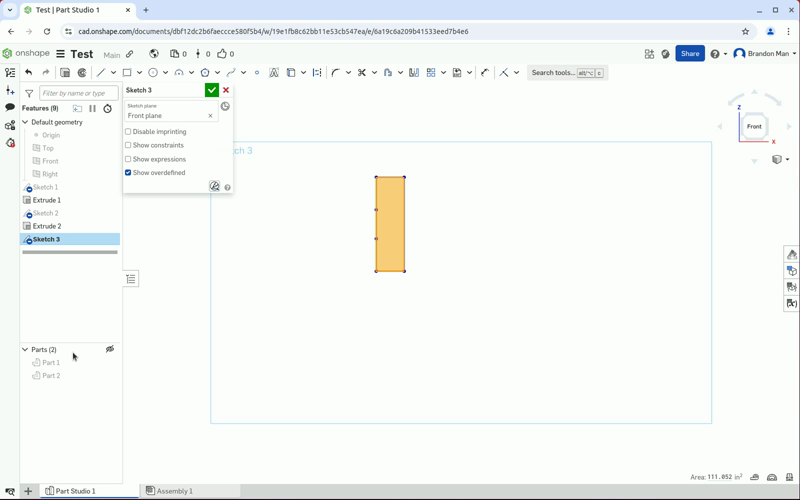
key(shift+e)
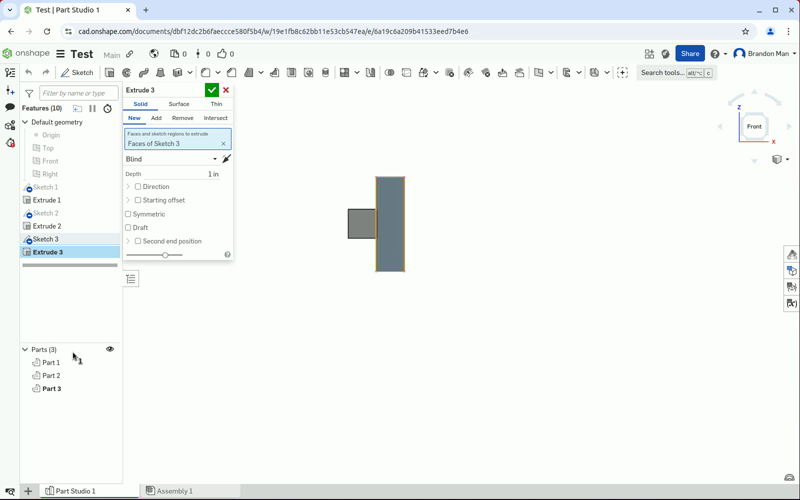
mouse_move(143, 106)
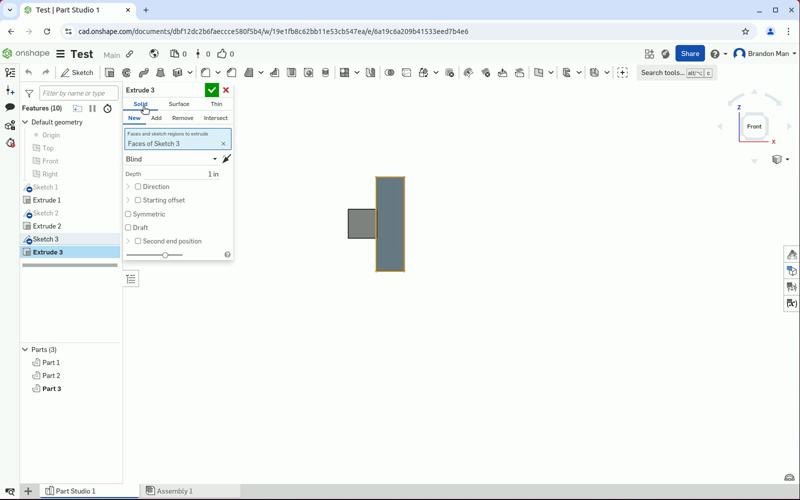
click(143, 106)
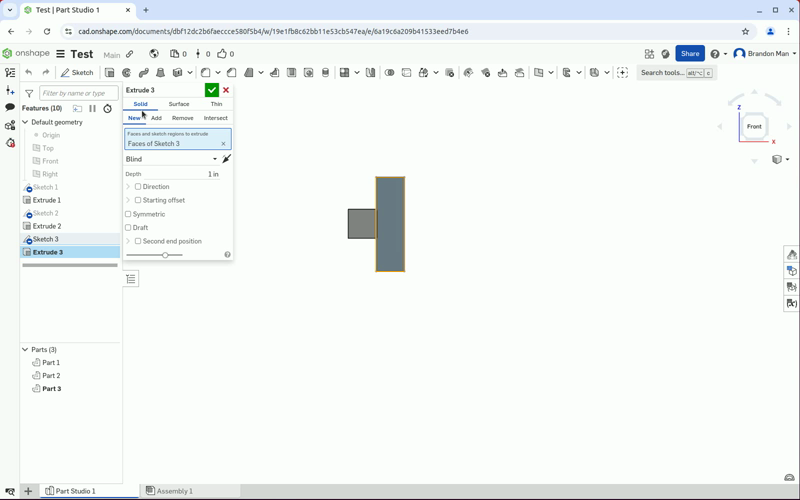
mouse_move(137, 120)
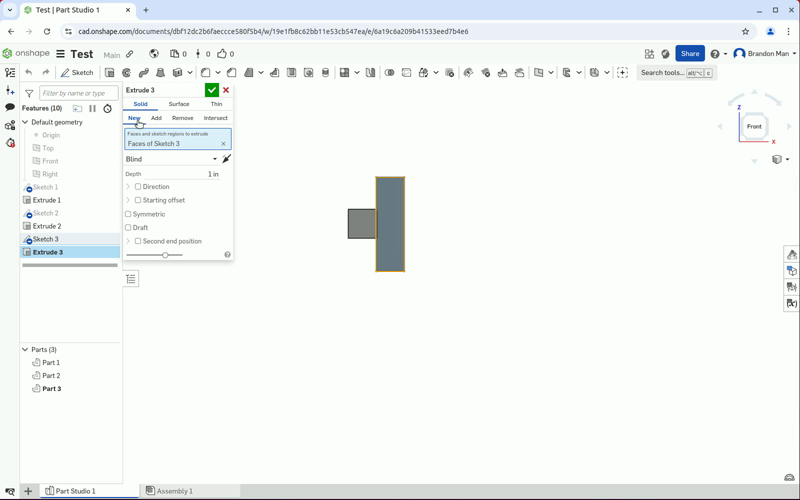
click(137, 120)
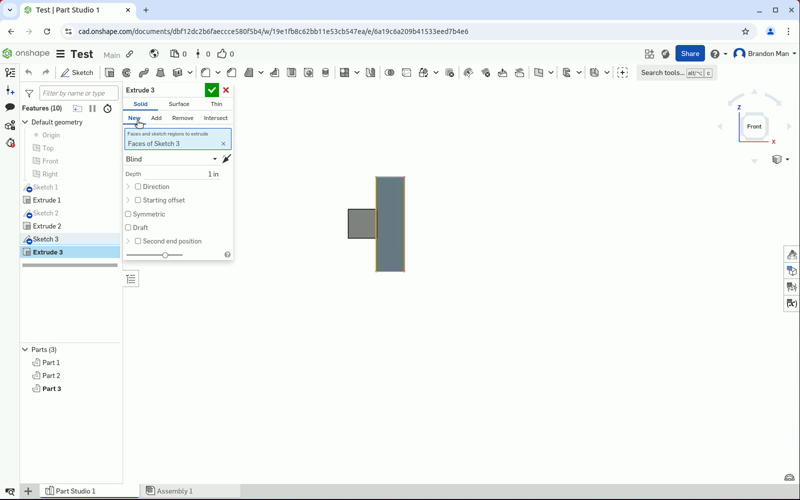
key(tab, 4)
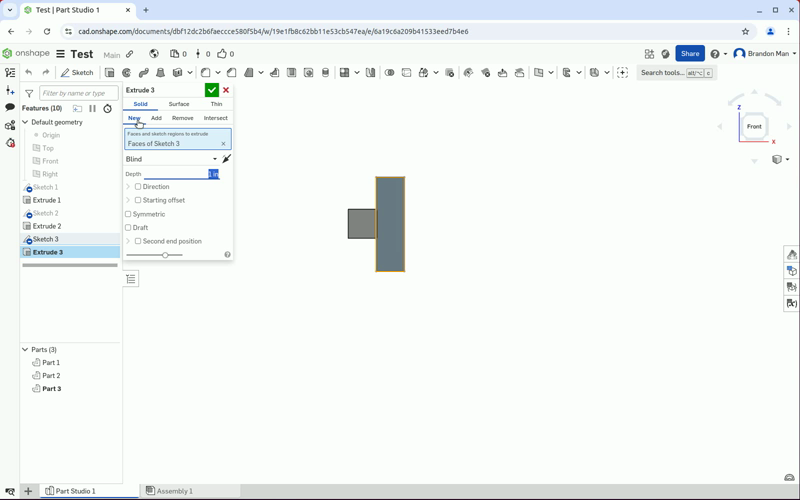
text(7.702)
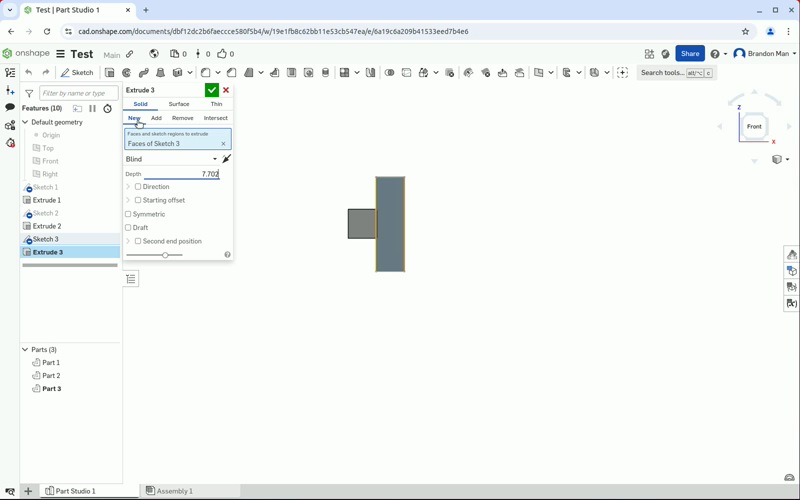
key(tab, 3)
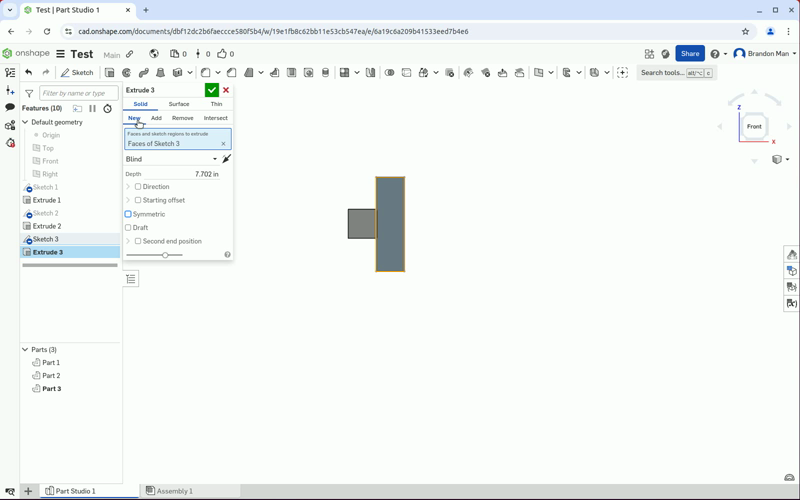
key(space)
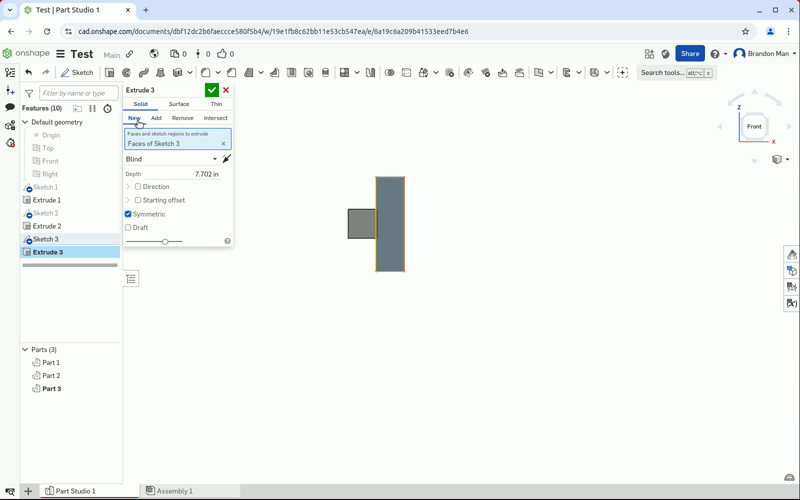
key(enter)
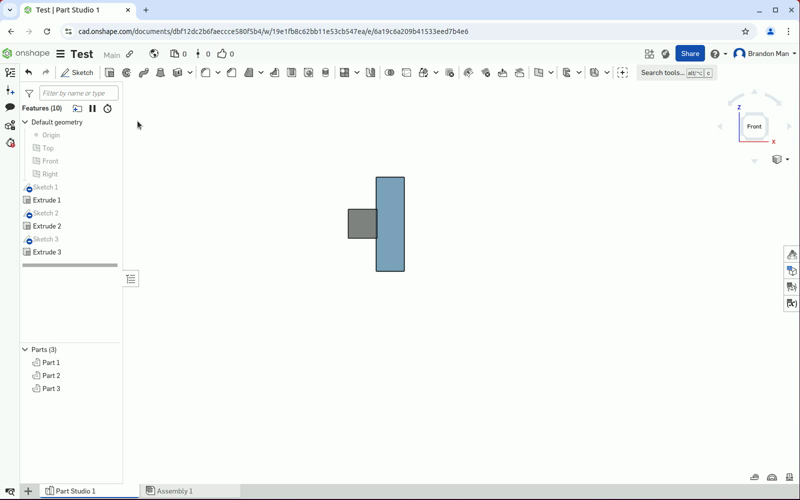
key(shift+h)
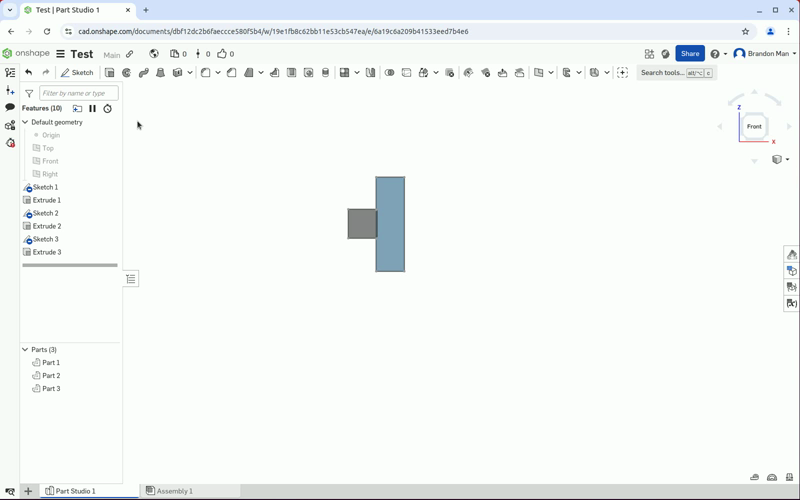
key(shift+h)
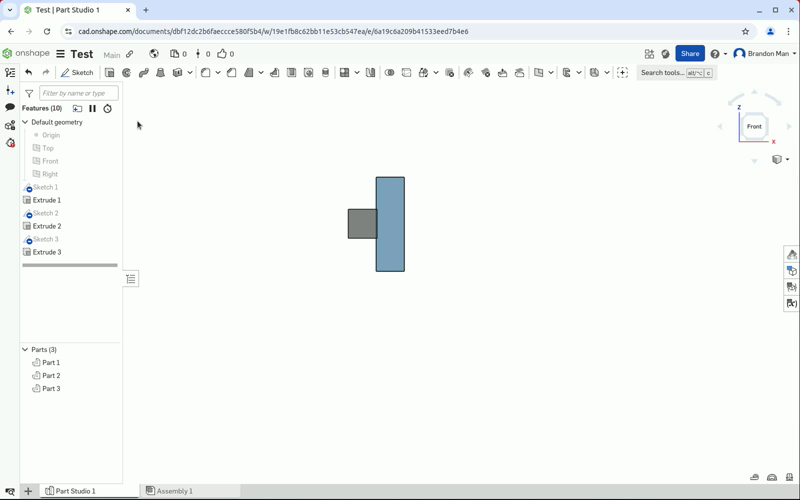
mouse_move(73, 189)
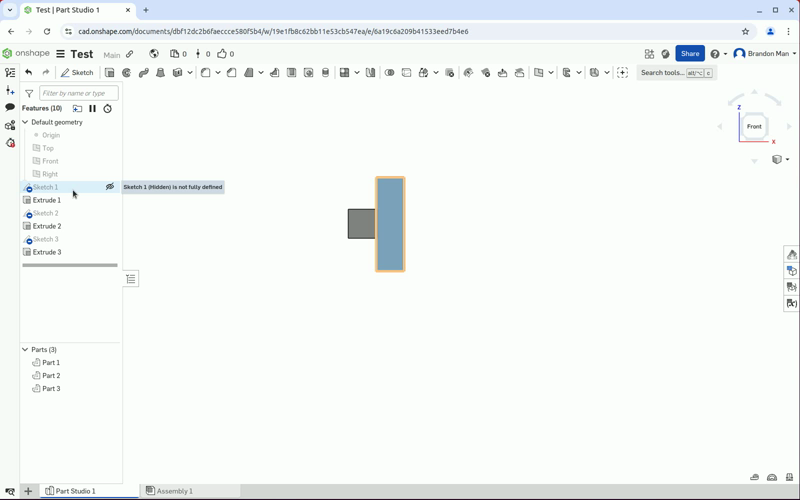
click(73, 189)
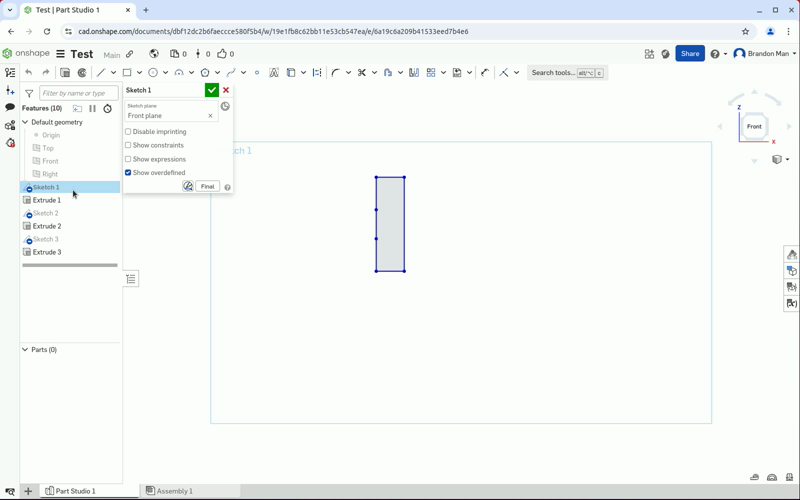
mouse_move(229, 92)
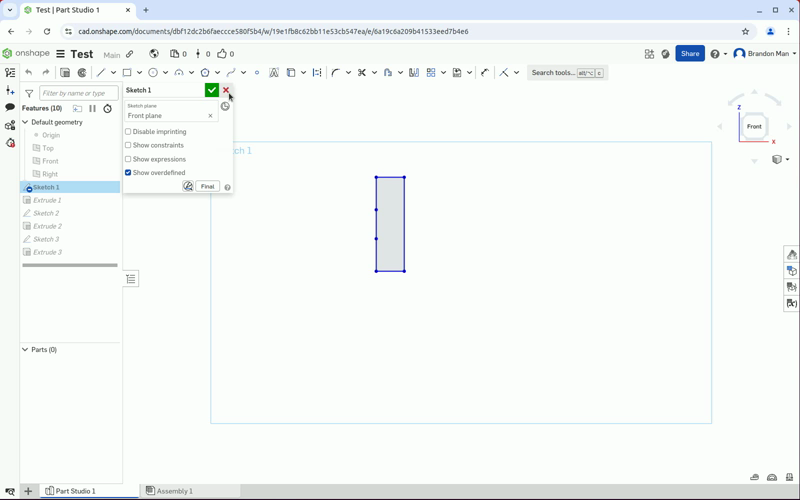
click(229, 92)
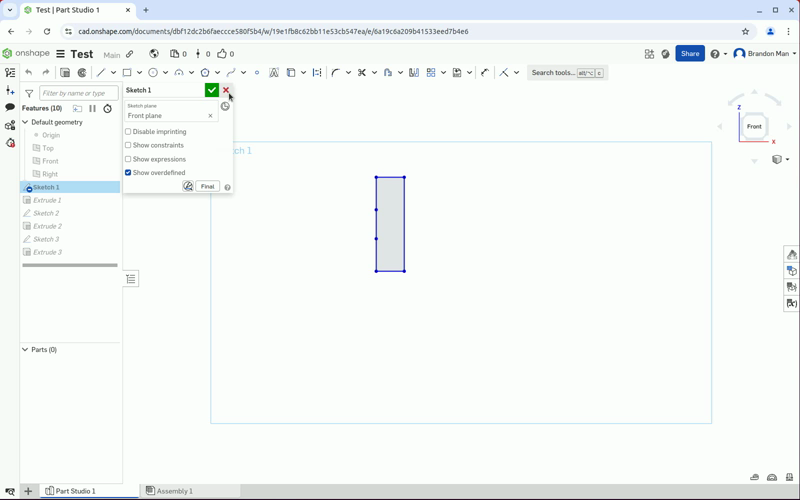
key(shift+s)
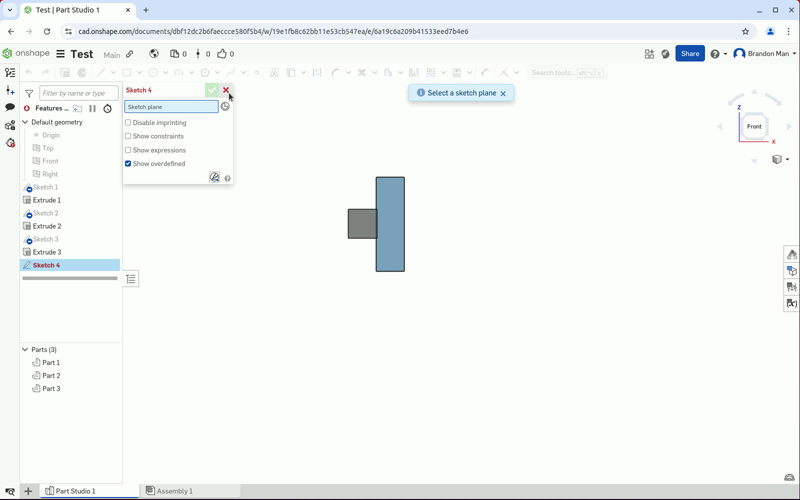
mouse_move(73, 163)
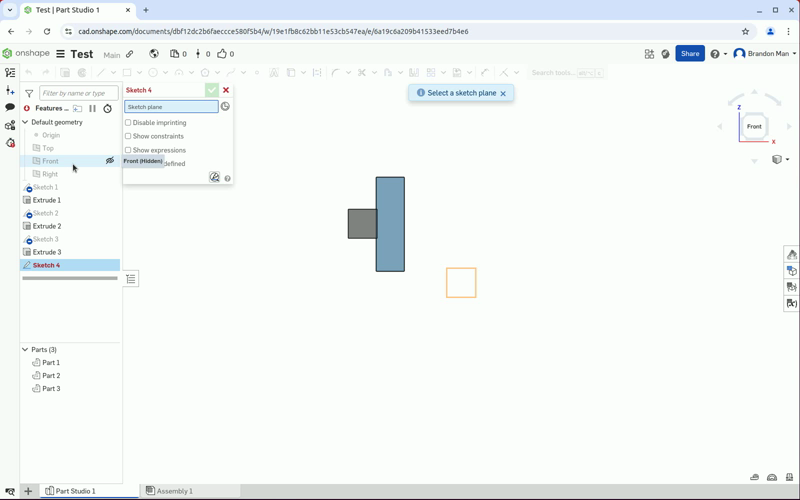
click(73, 163)
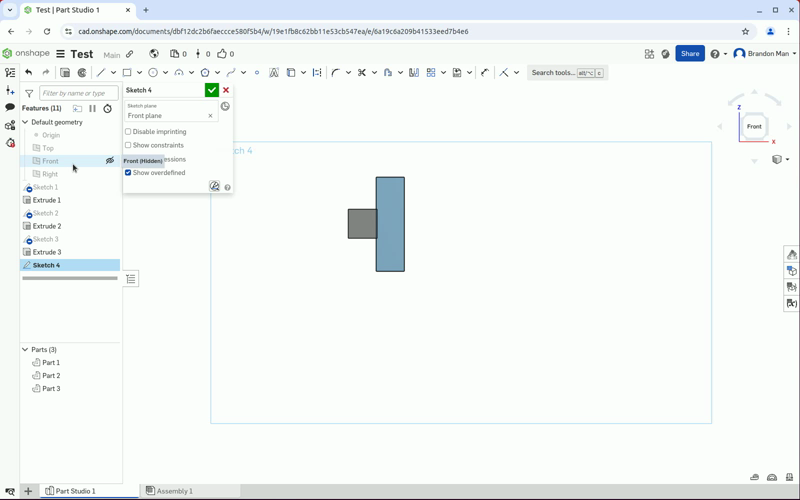
mouse_move(73, 352)
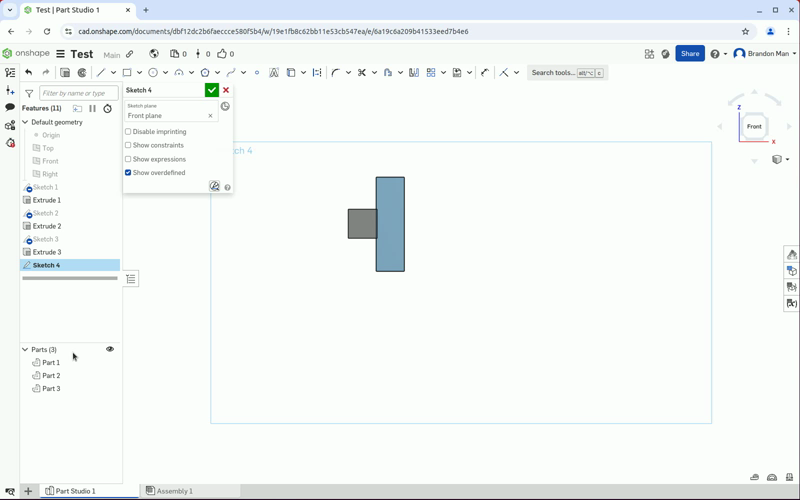
key(y)
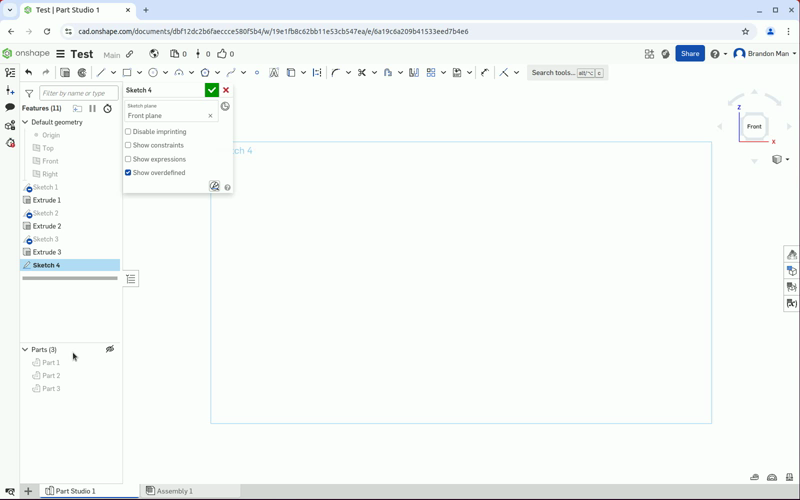
key(l)
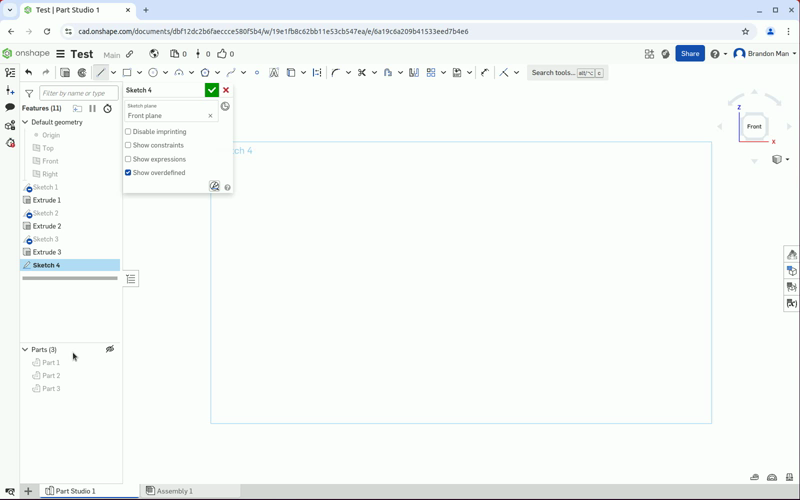
key_down(shift)
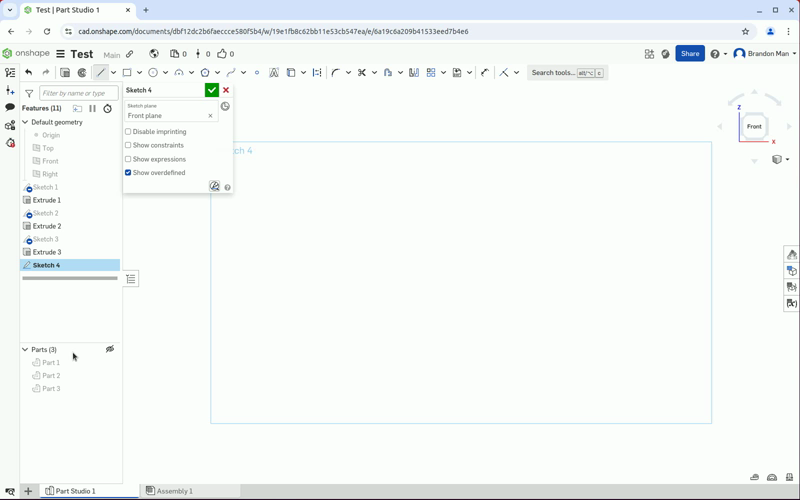
mouse_move(348, 238)
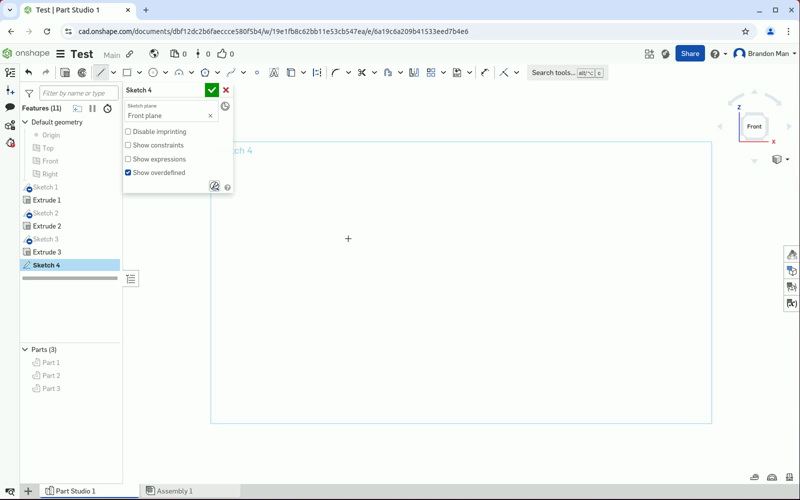
click(348, 238)
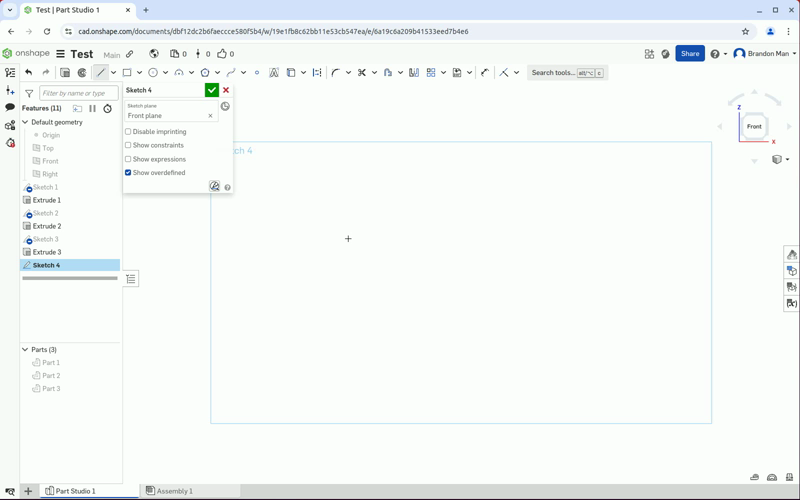
key_up(shift)
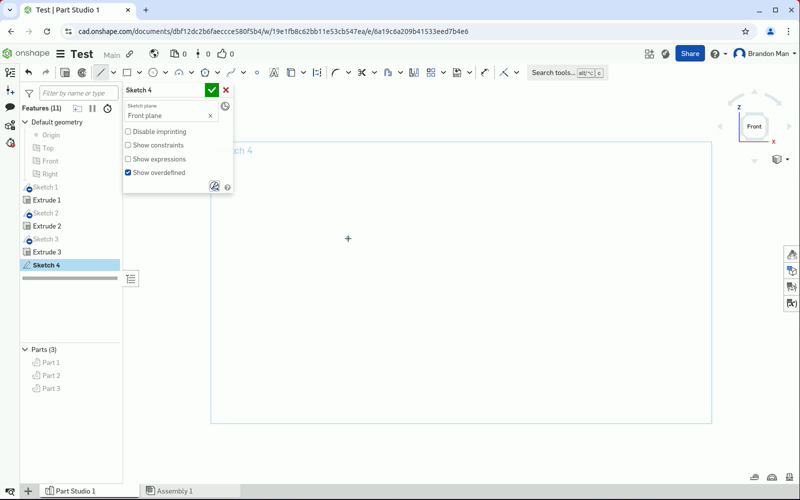
key_down(shift)
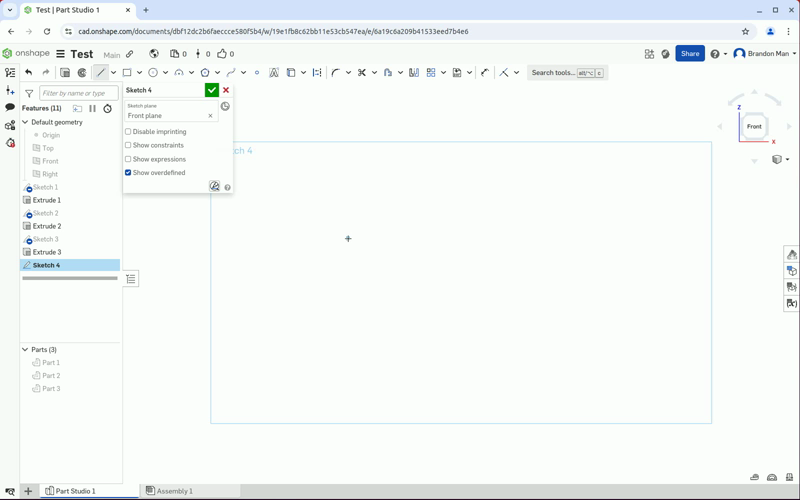
mouse_move(378, 238)
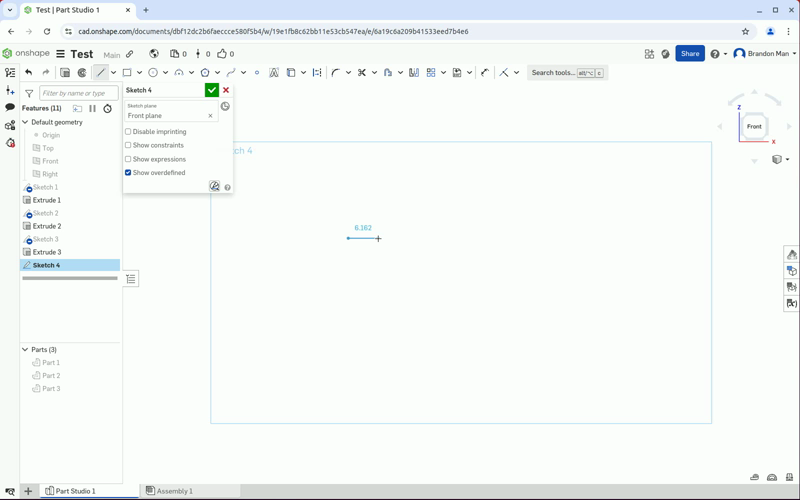
mouse_move(377, 238)
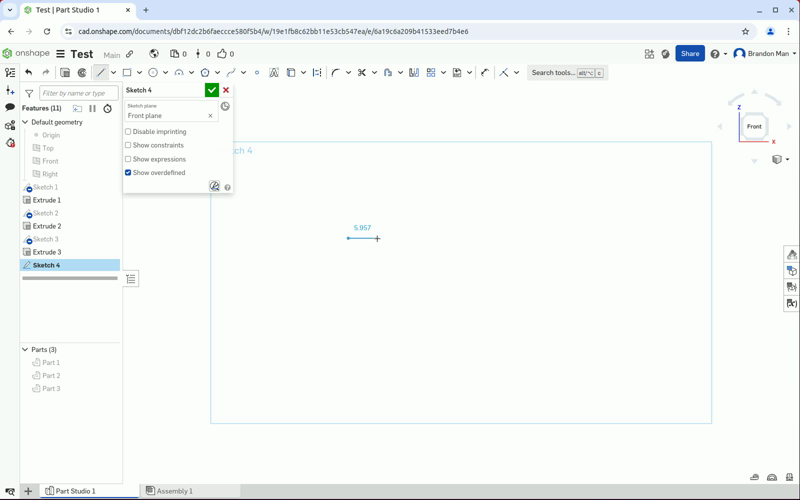
click(377, 238)
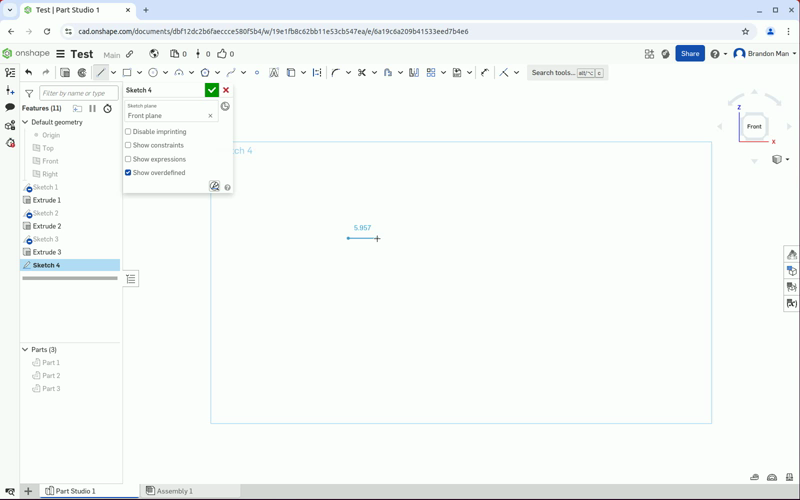
key_up(shift)
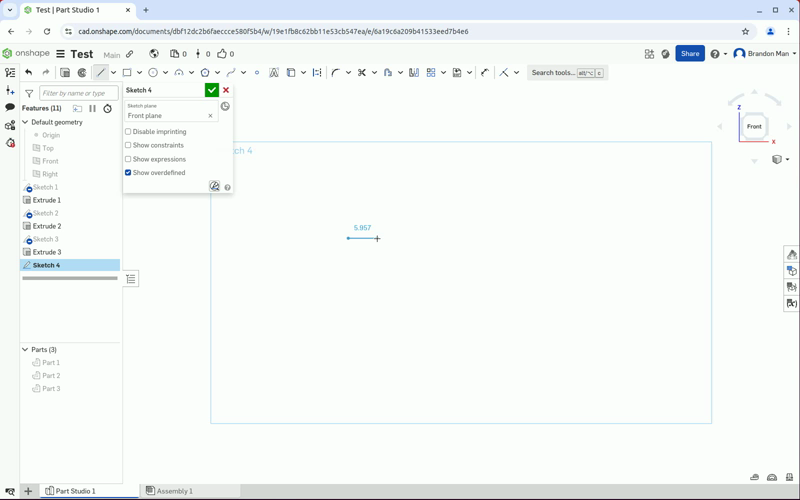
key_down(shift)
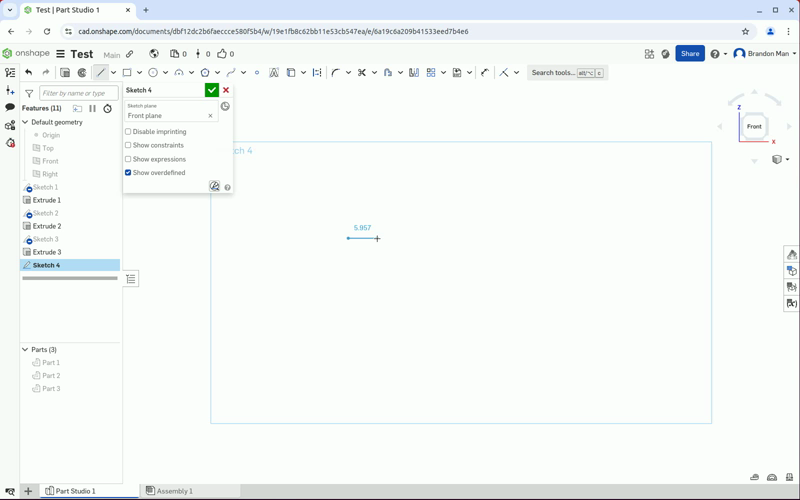
mouse_move(407, 238)
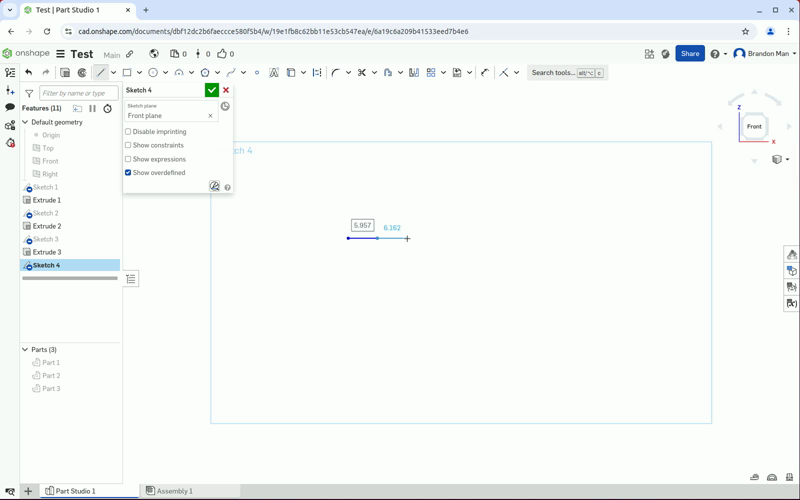
mouse_move(377, 209)
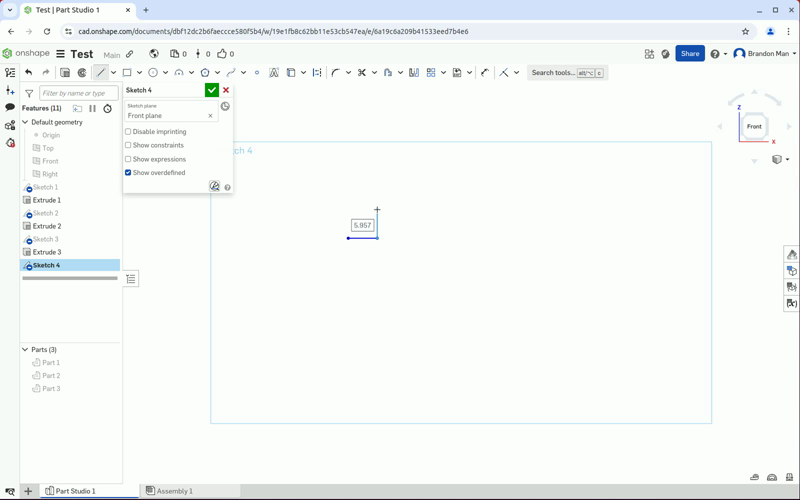
click(377, 209)
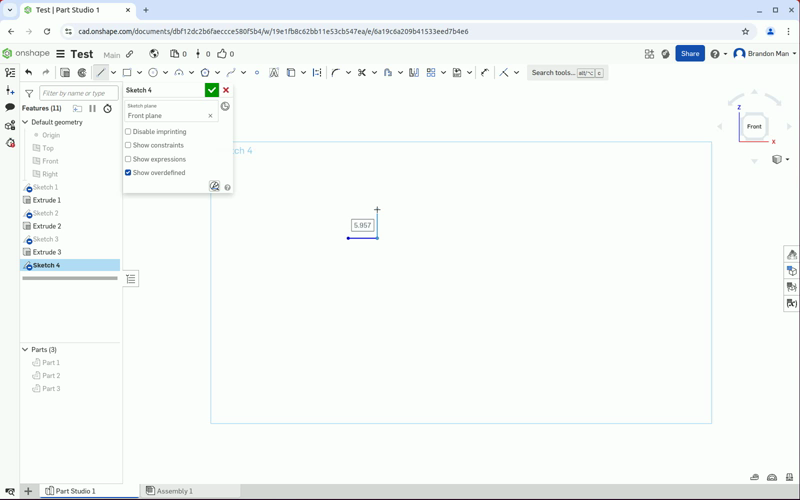
key_up(shift)
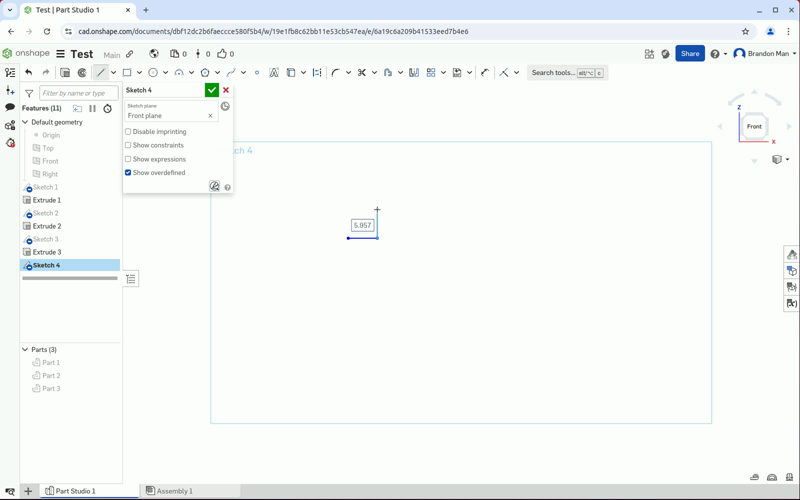
key_down(shift)
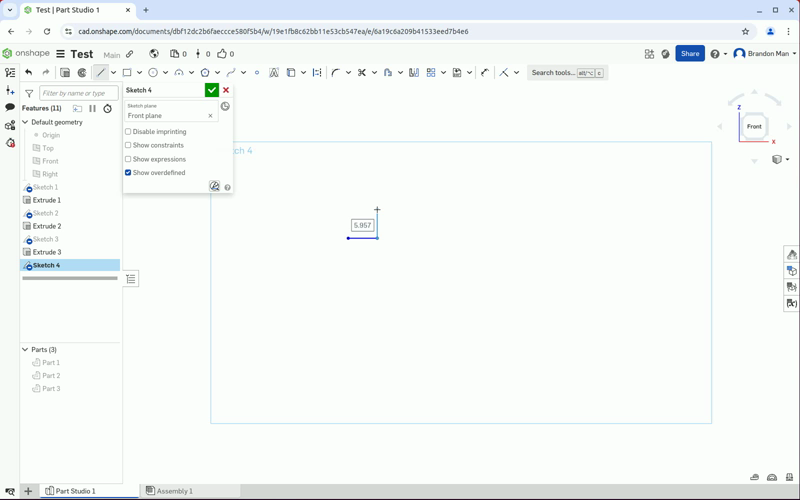
mouse_move(407, 209)
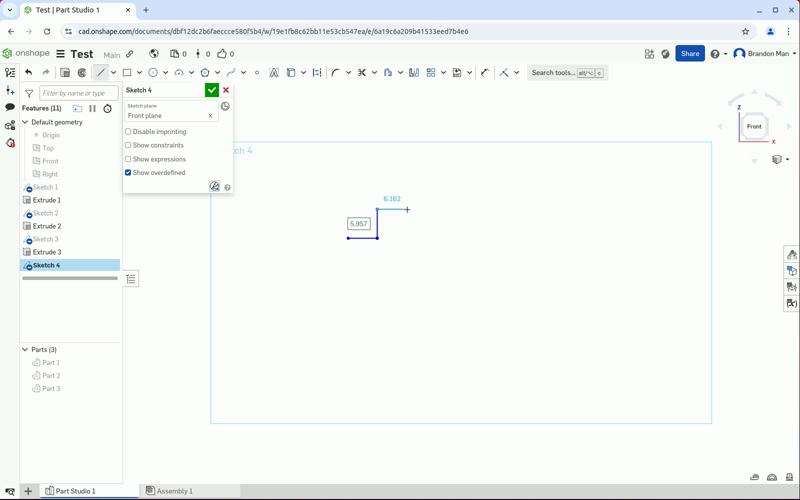
mouse_move(348, 209)
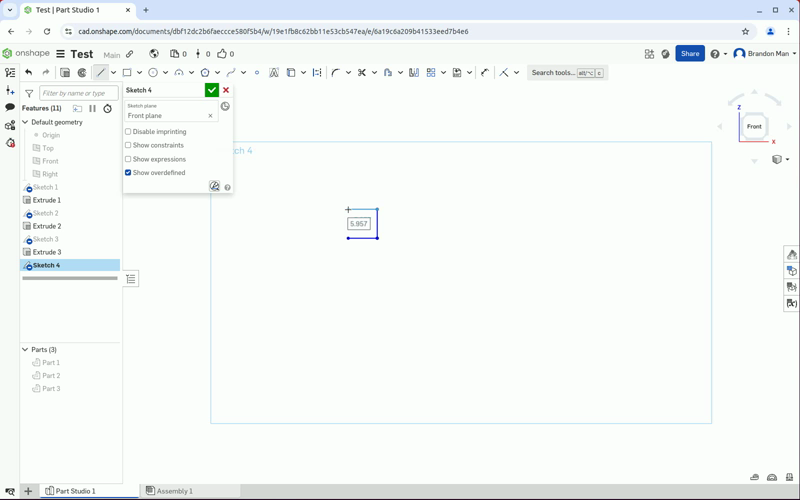
click(348, 209)
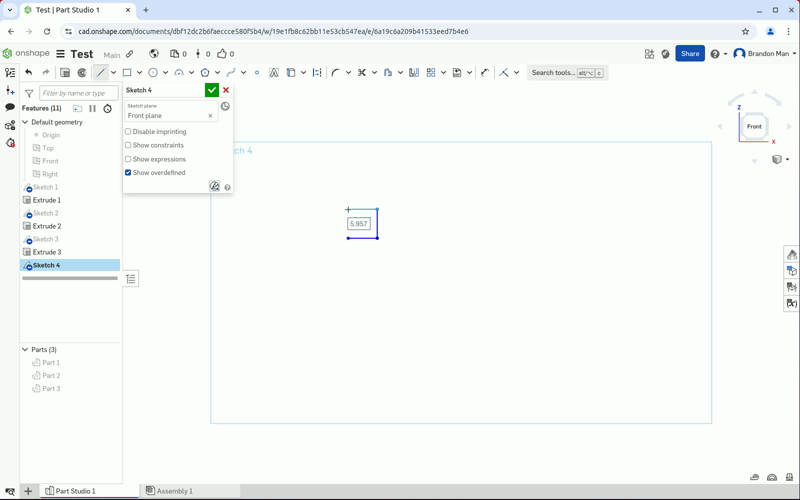
key_up(shift)
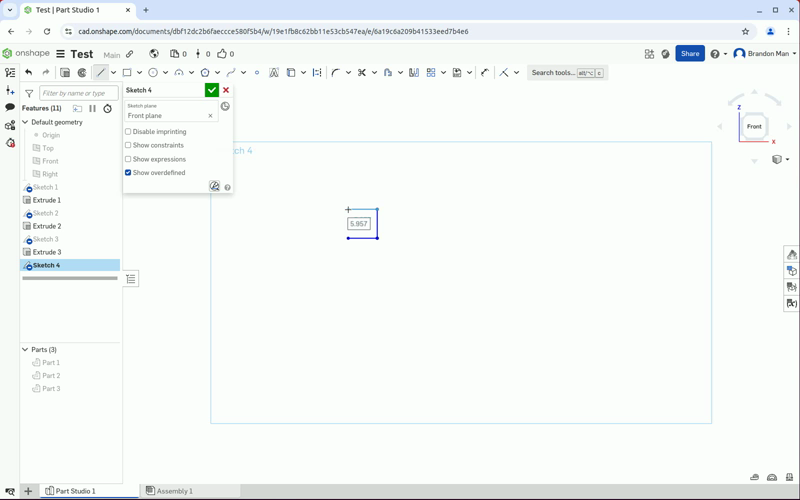
mouse_move(378, 209)
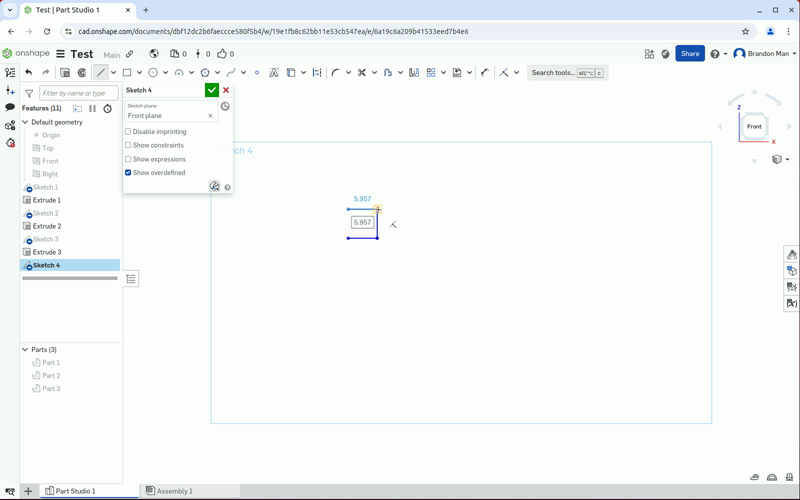
key_down(shift)
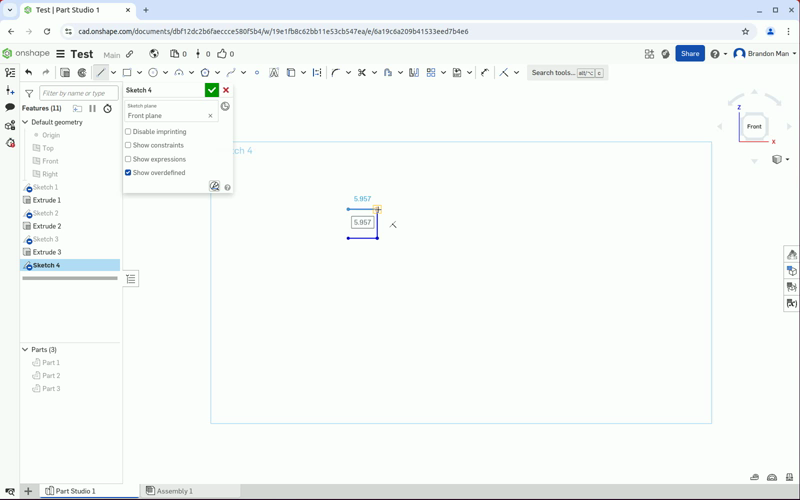
mouse_move(348, 238)
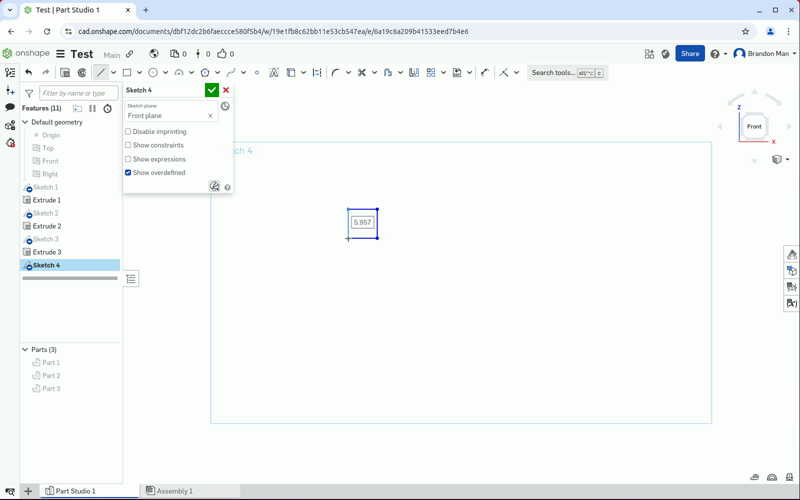
key_up(shift)
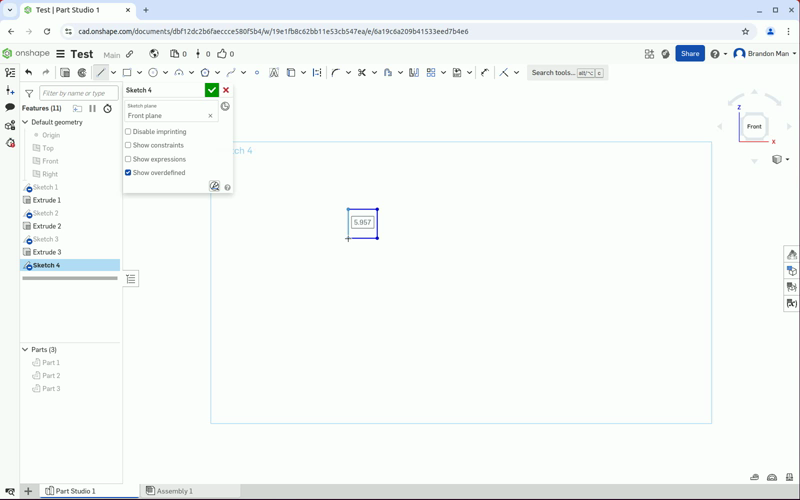
click(348, 238)
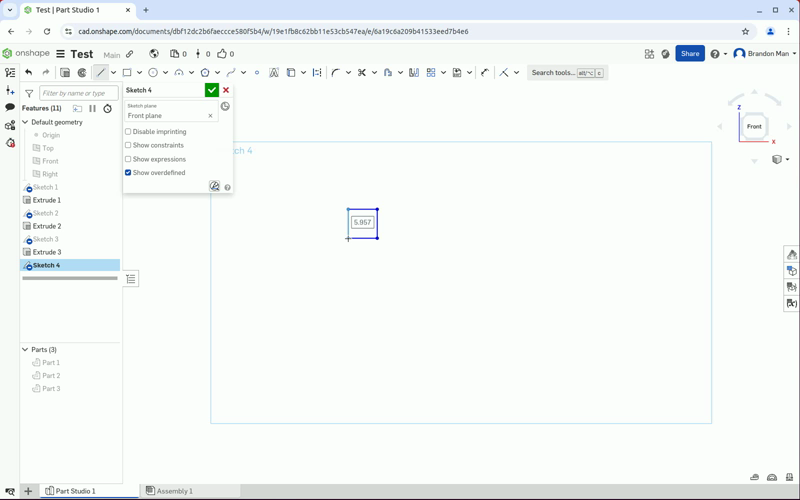
key(esc)
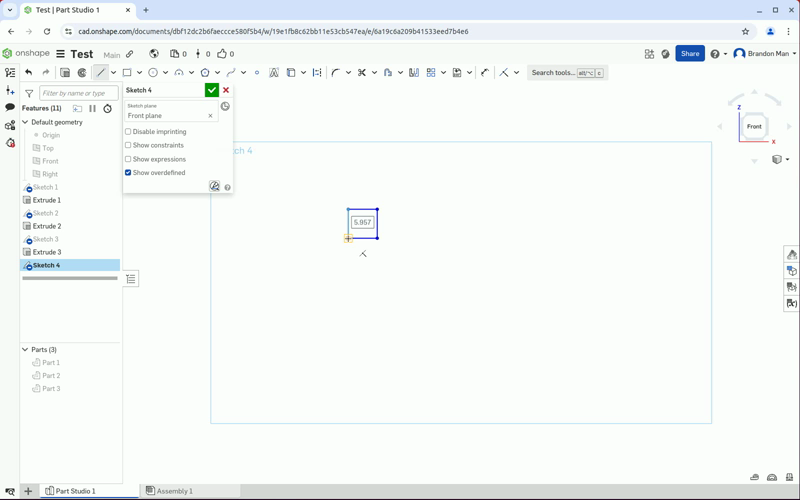
mouse_move(363, 225)
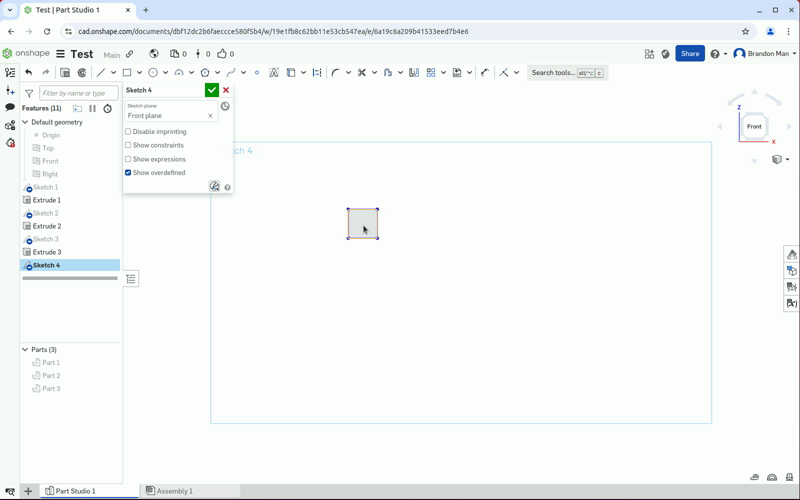
scroll(6)
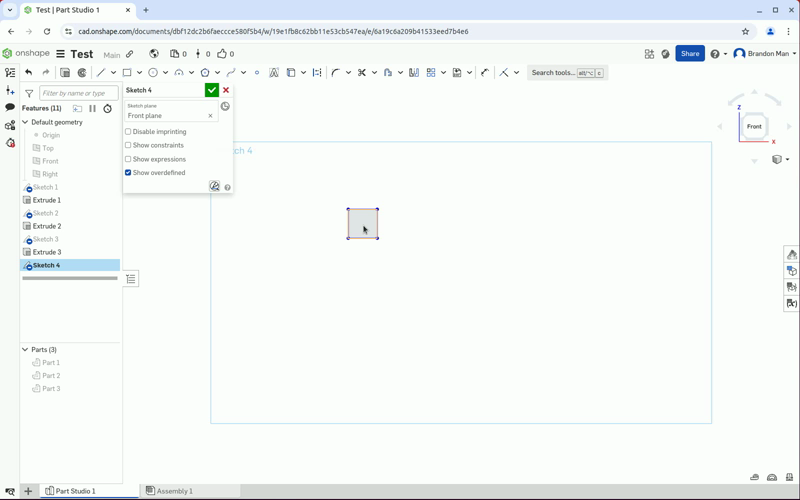
scroll(6)
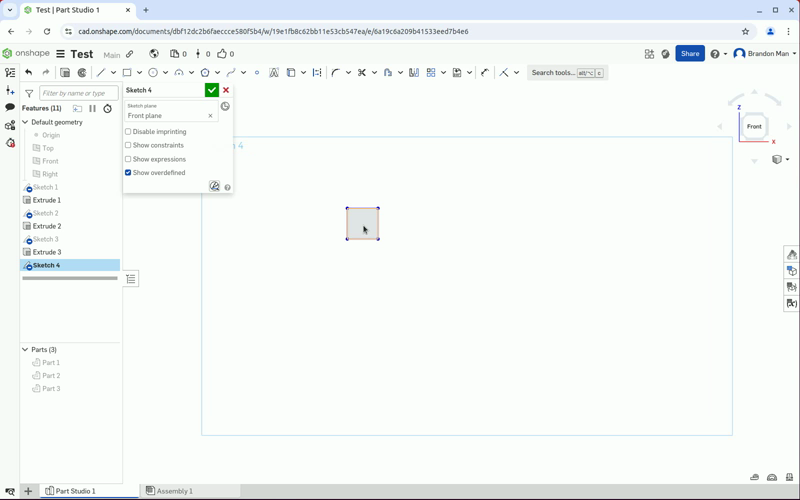
scroll(6)
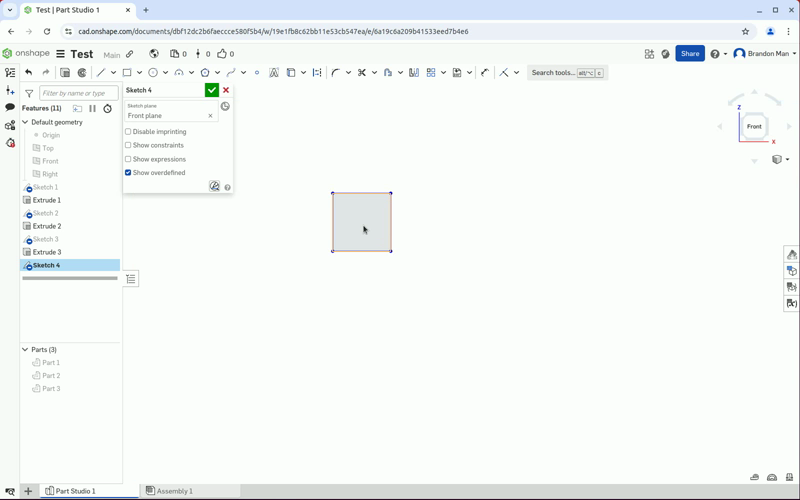
scroll(6)
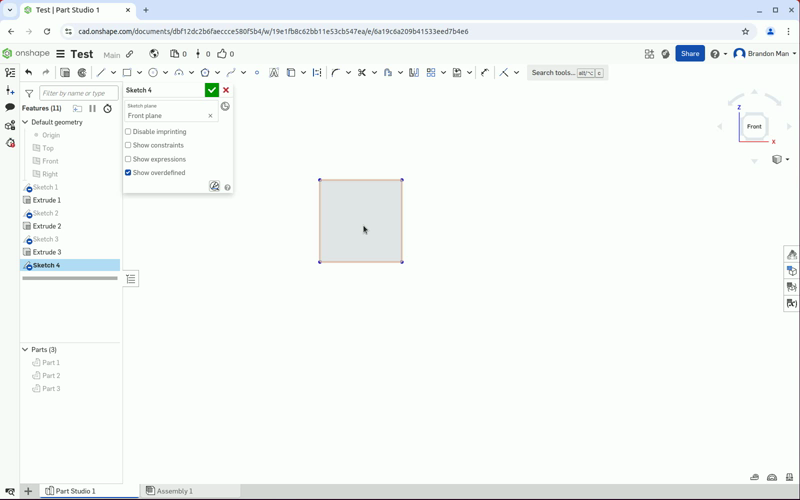
scroll(6)
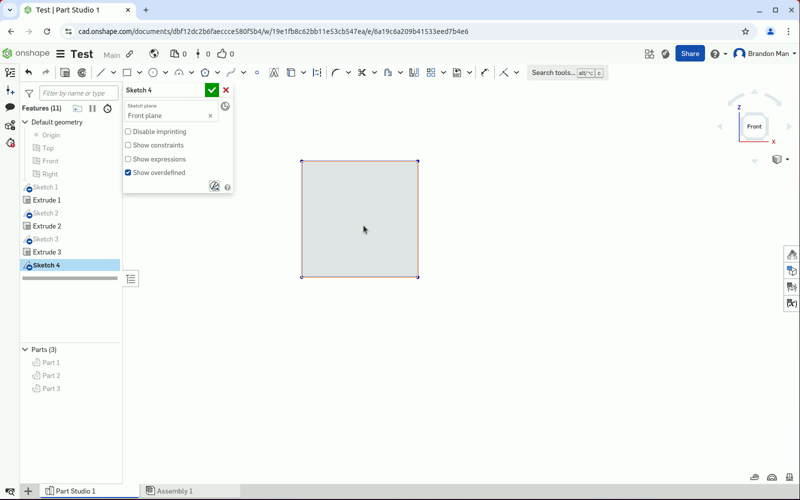
scroll(6)
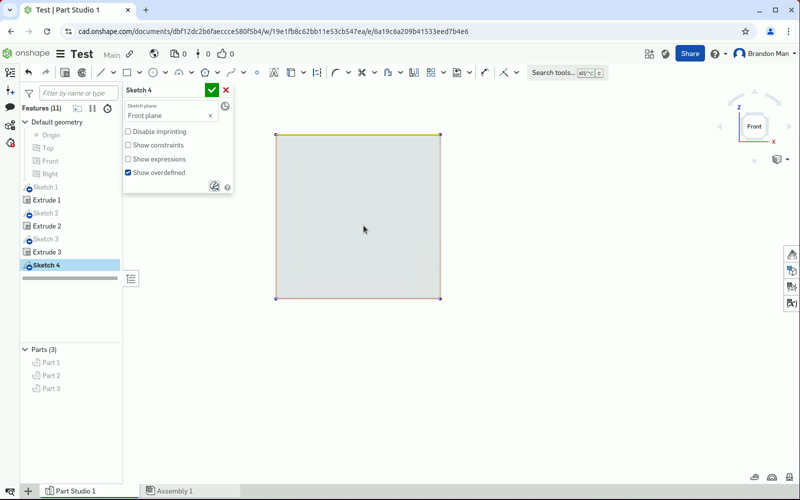
scroll(6)
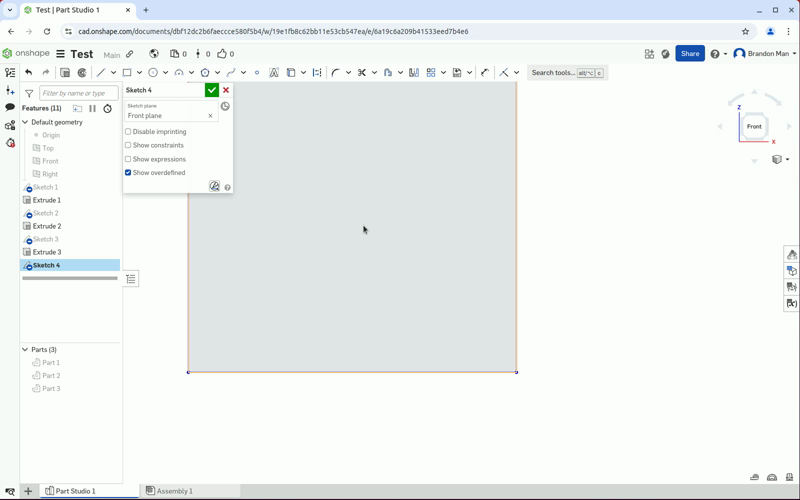
click(363, 225)
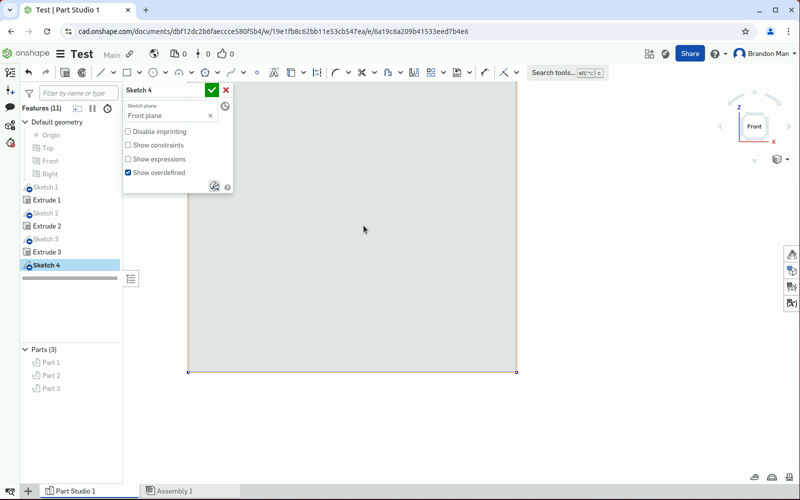
scroll(-6)
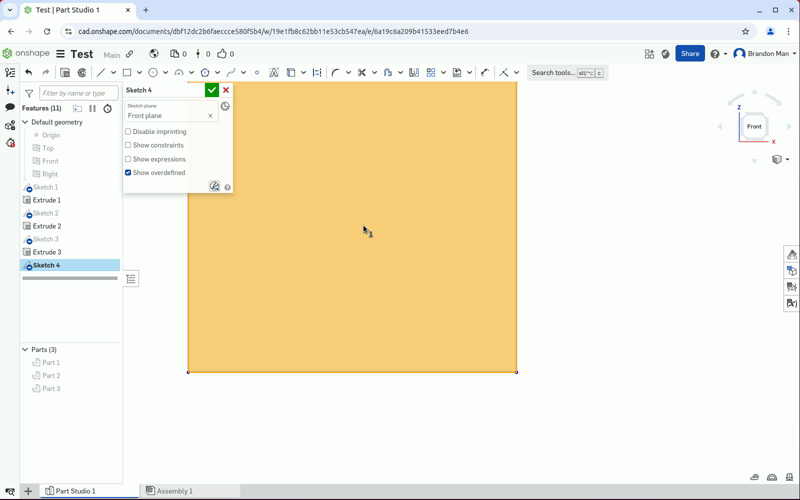
scroll(-6)
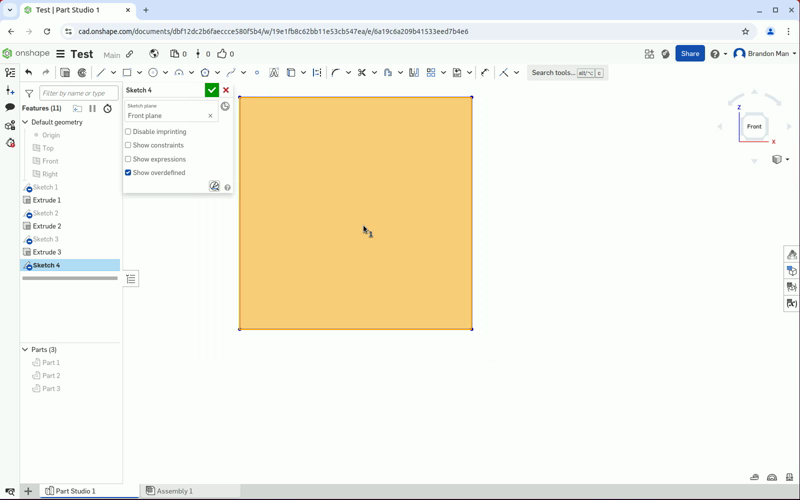
scroll(-6)
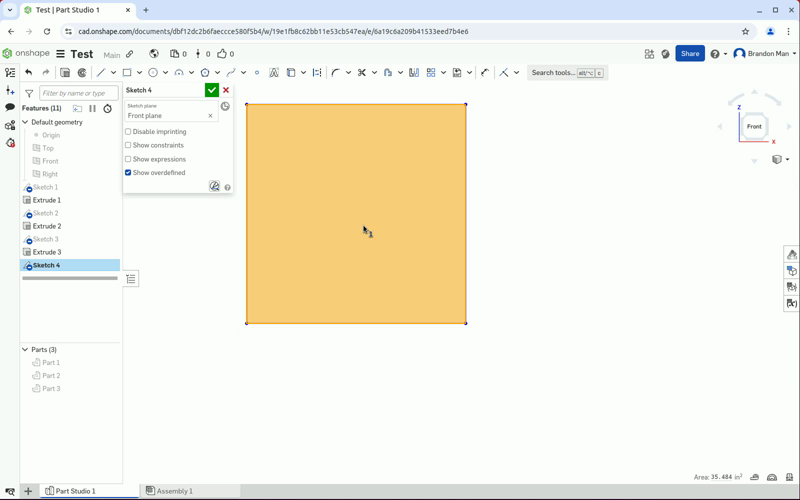
scroll(-6)
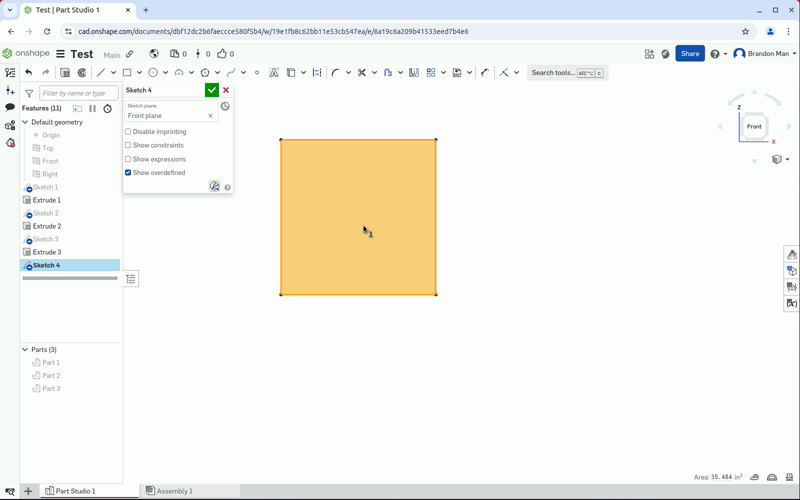
scroll(-6)
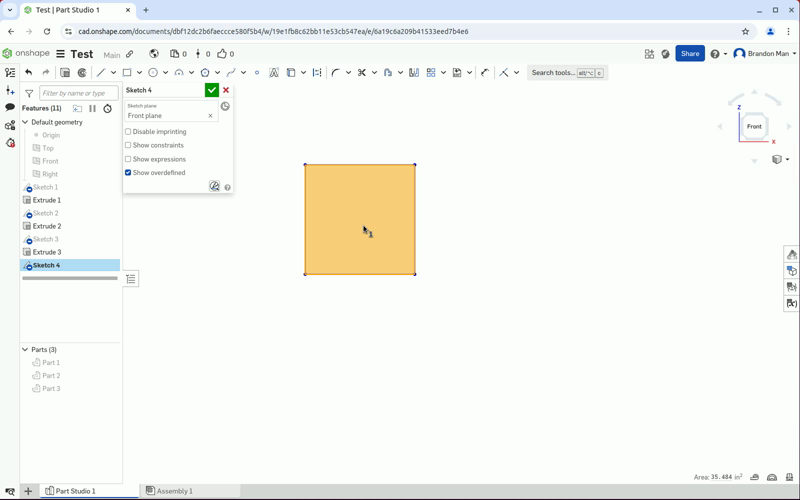
scroll(-6)
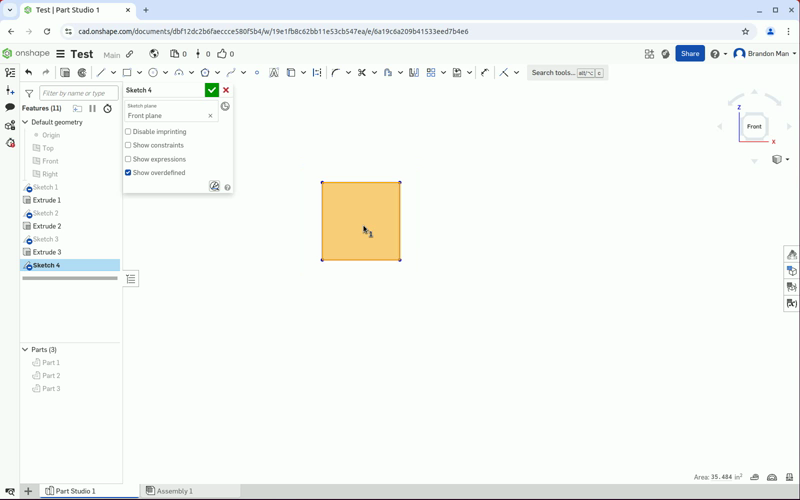
scroll(-6)
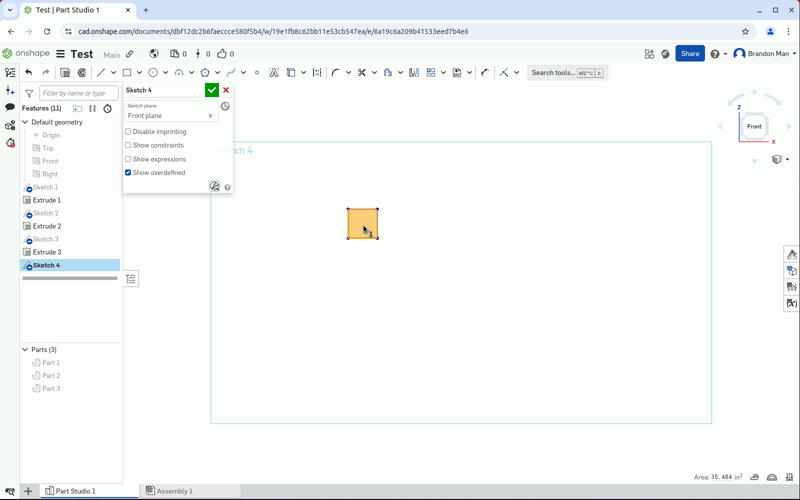
mouse_move(73, 352)
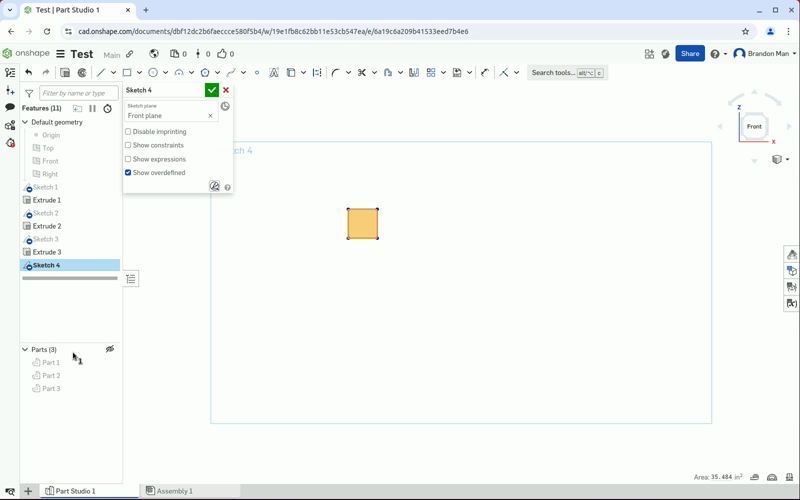
key(shift+y)
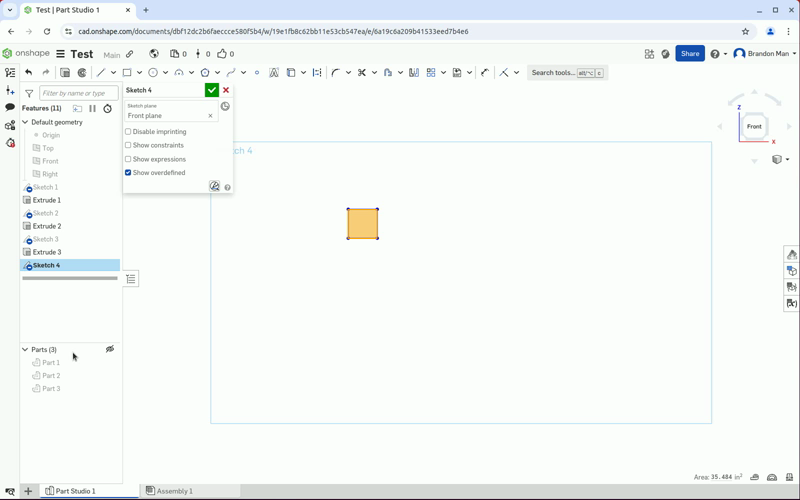
key(shift+e)
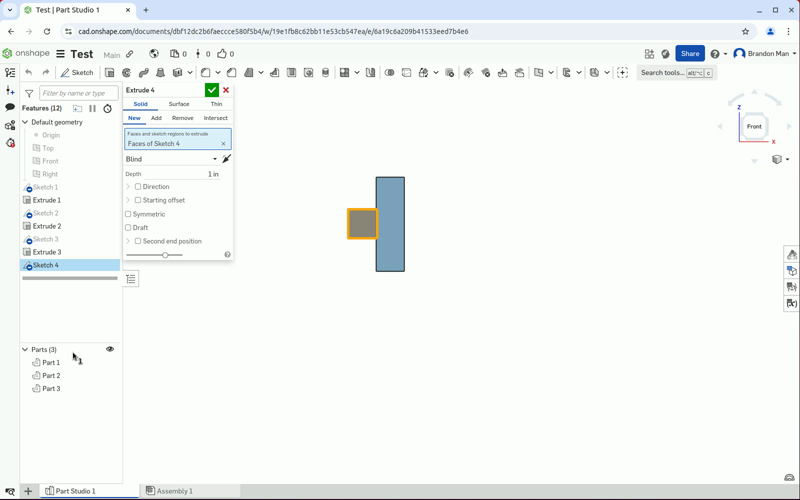
mouse_move(143, 106)
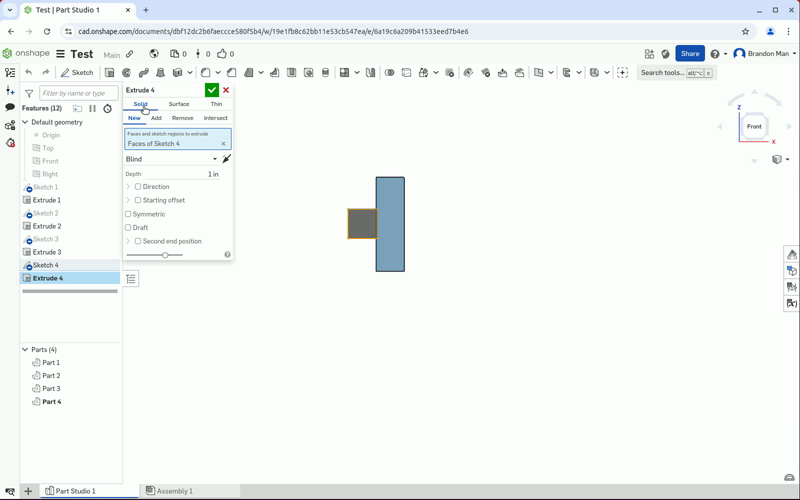
click(143, 106)
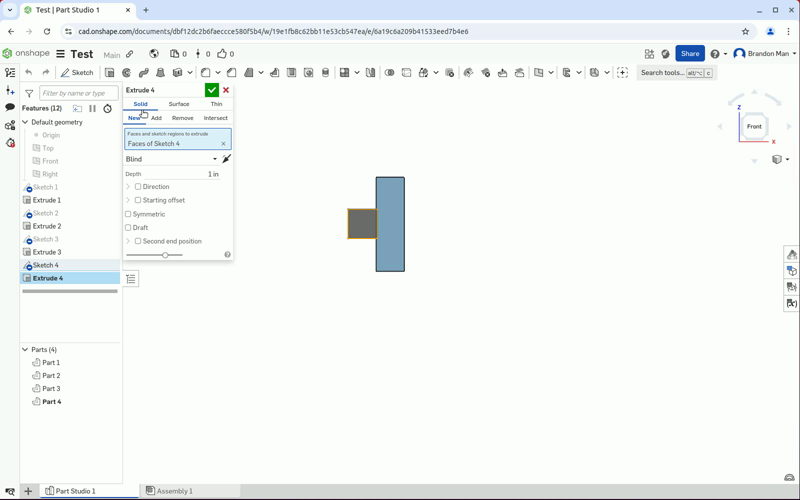
mouse_move(137, 120)
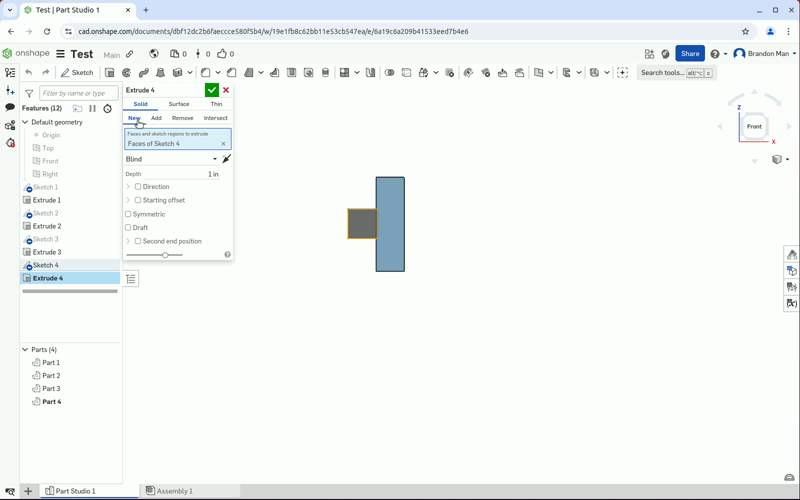
click(137, 120)
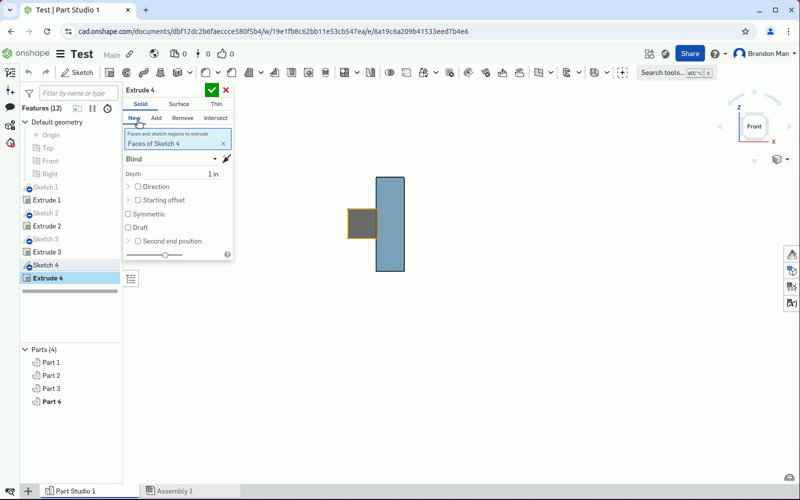
key(tab, 4)
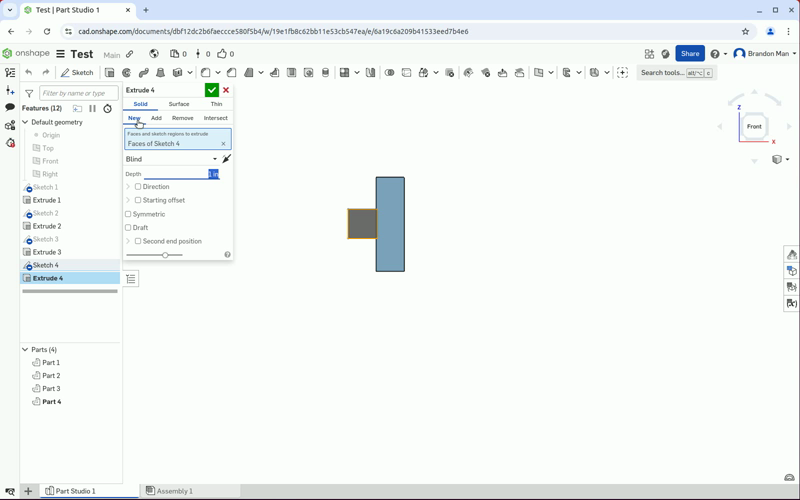
text(7.702)
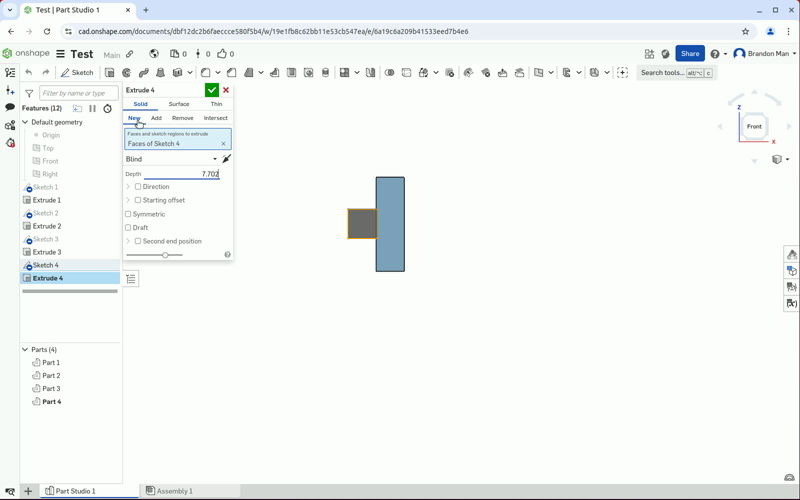
key(tab, 3)
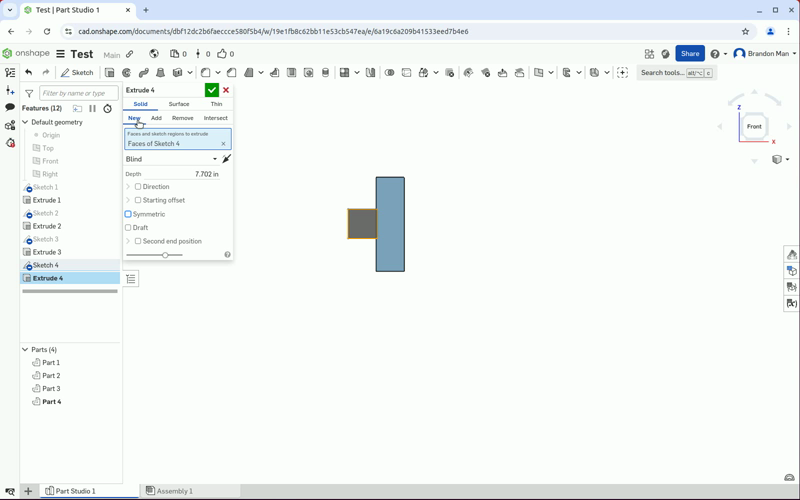
key(space)
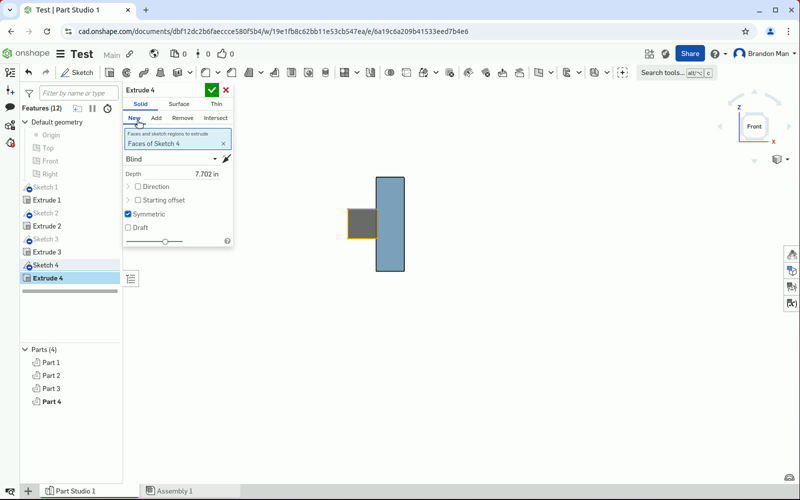
key(enter)
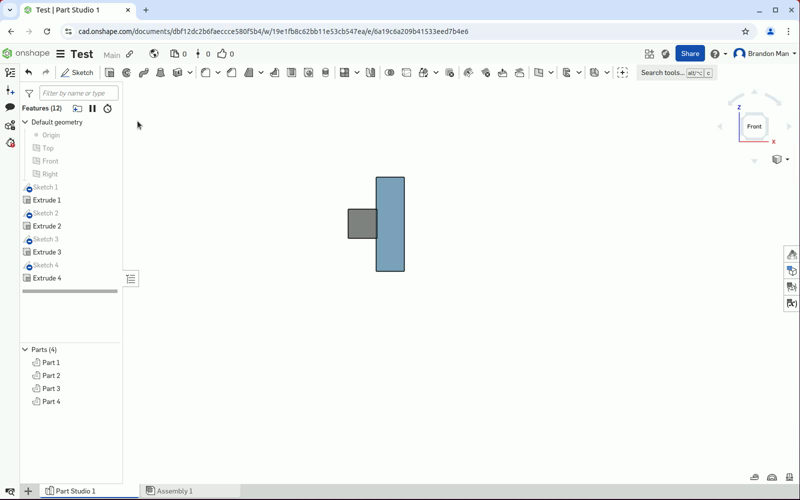
key(shift+h)
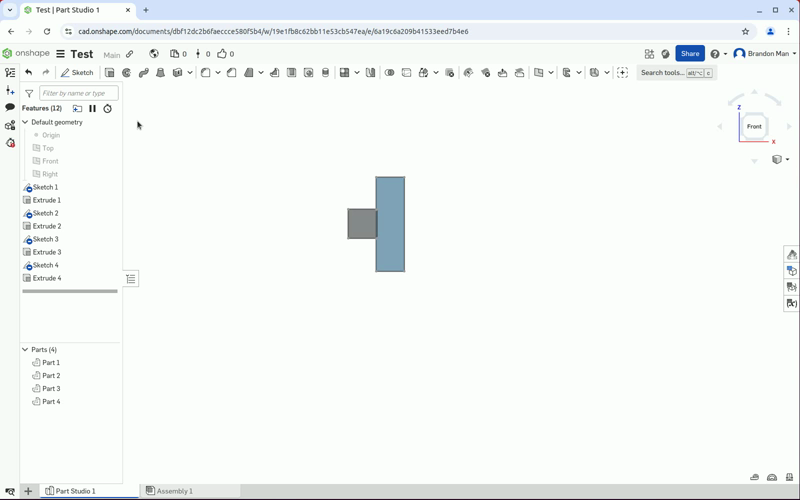
key(shift+h)
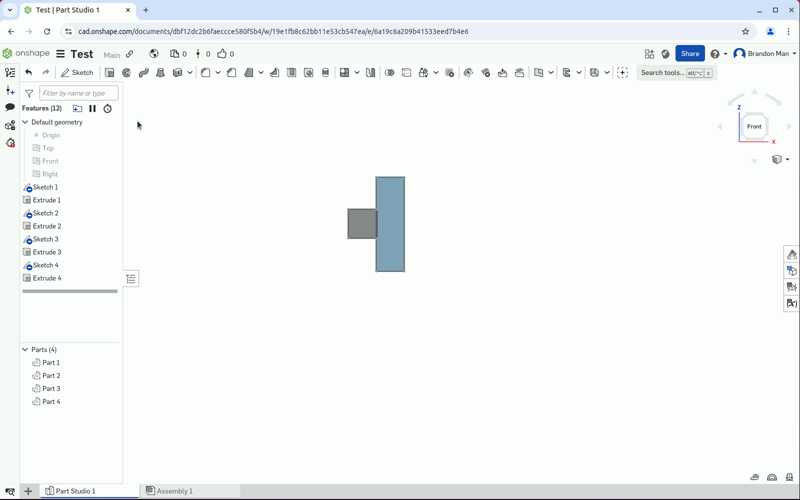
key(shift+7)
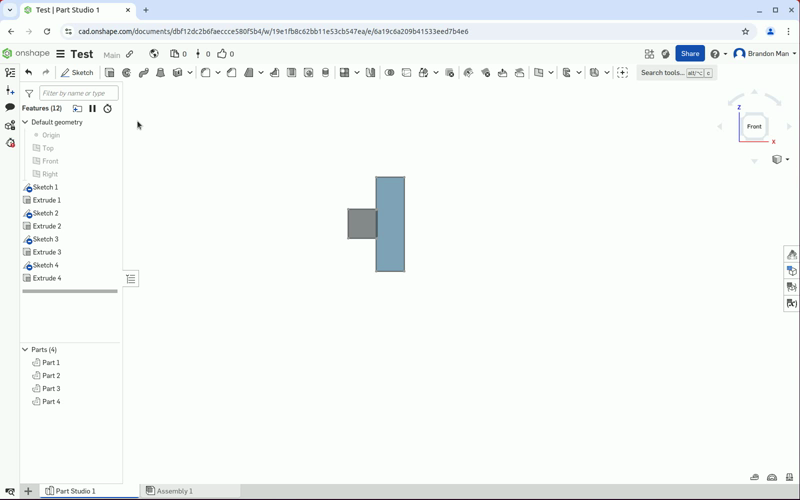
key(left, 2)
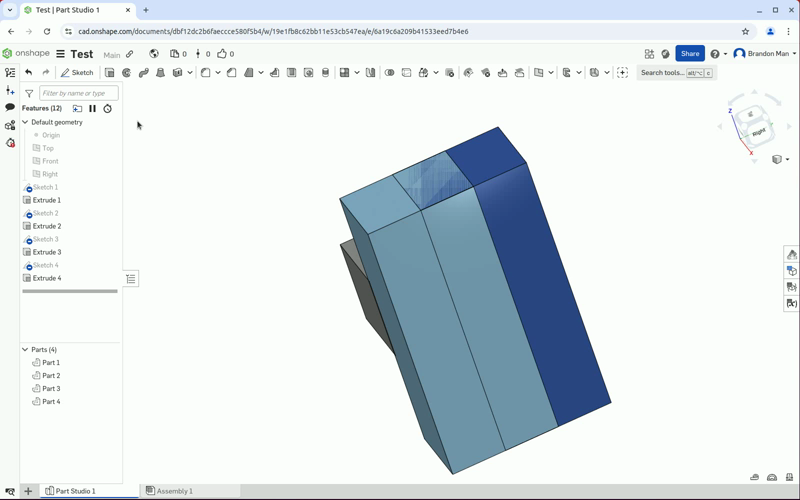
key(down, 2)
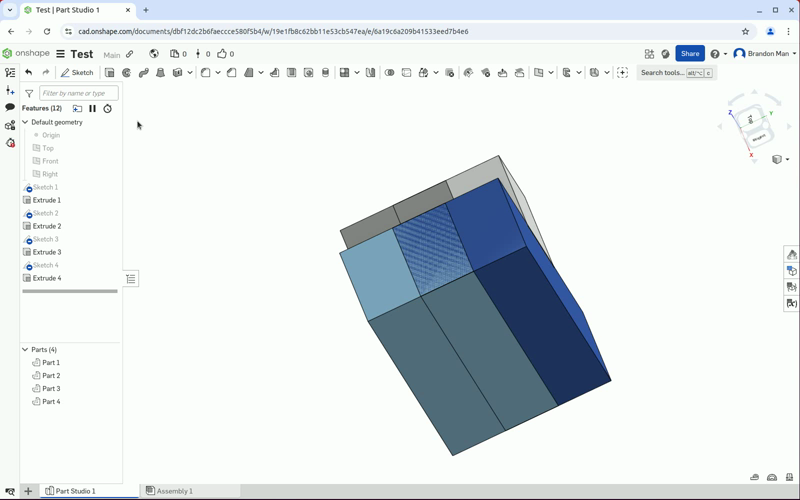
key(up, 2)
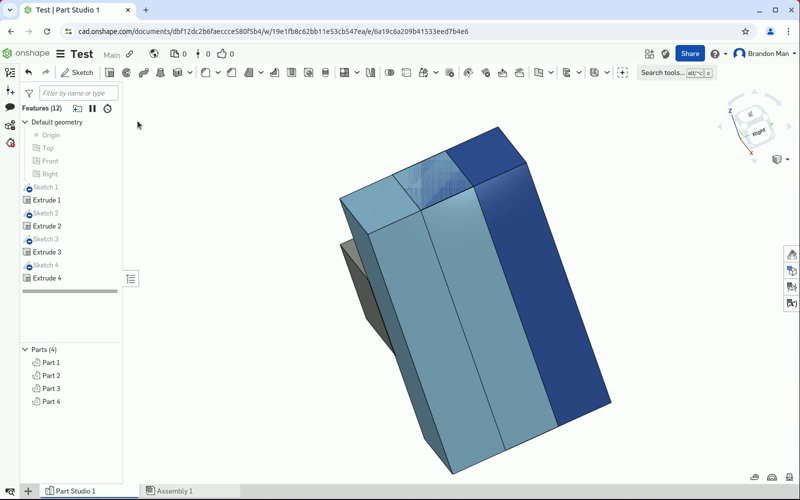
key(right, 2)
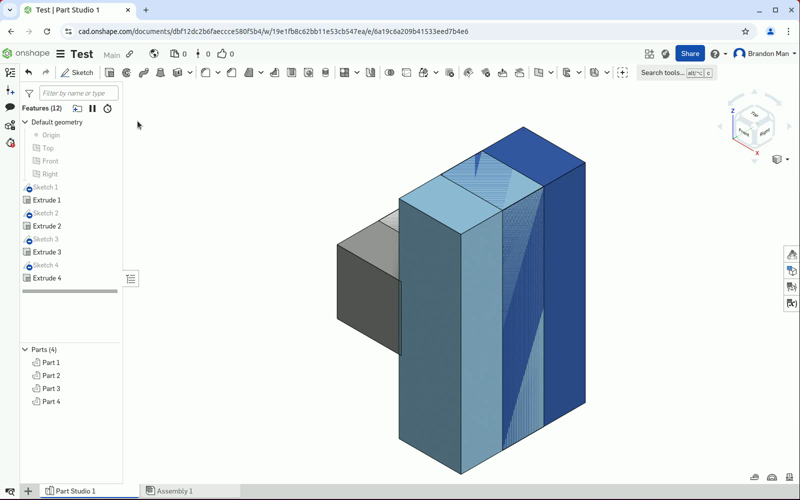
mouse_move(73, 189)
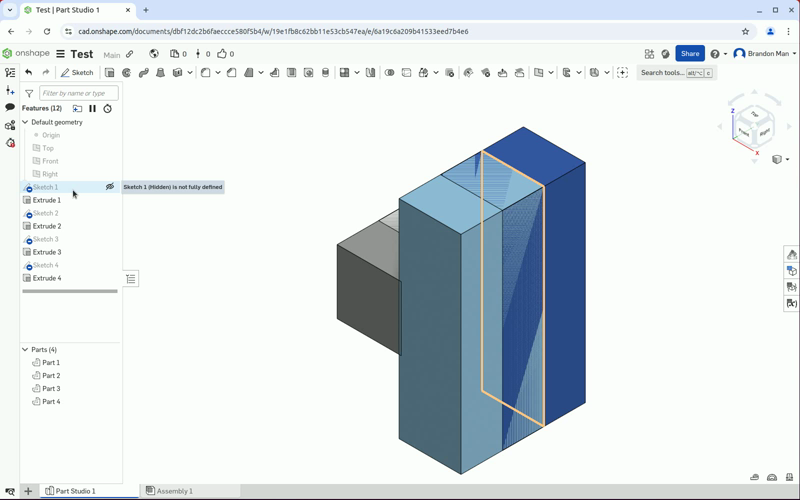
click(73, 189)